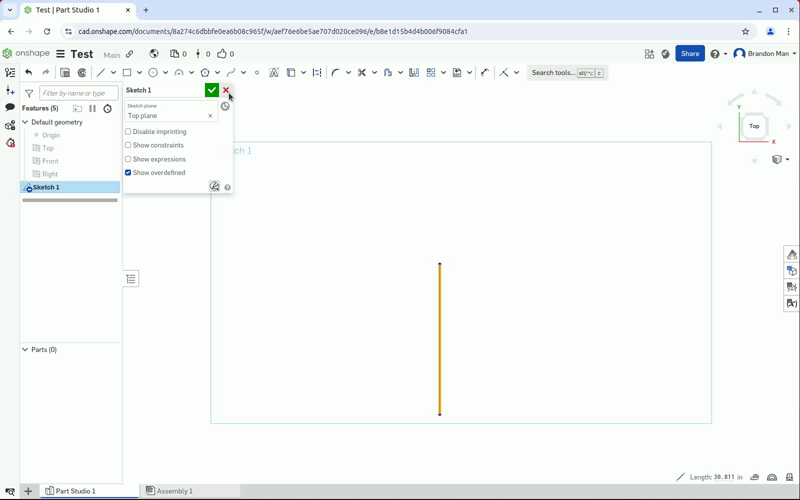
key(shift+h)
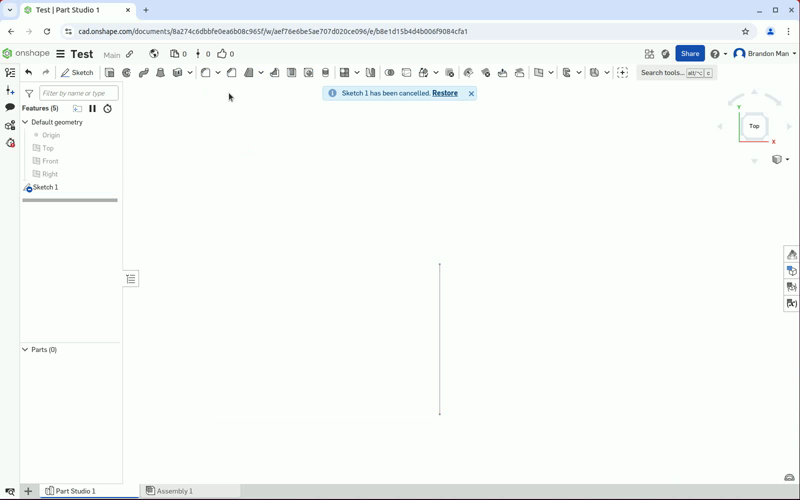
key(shift+s)
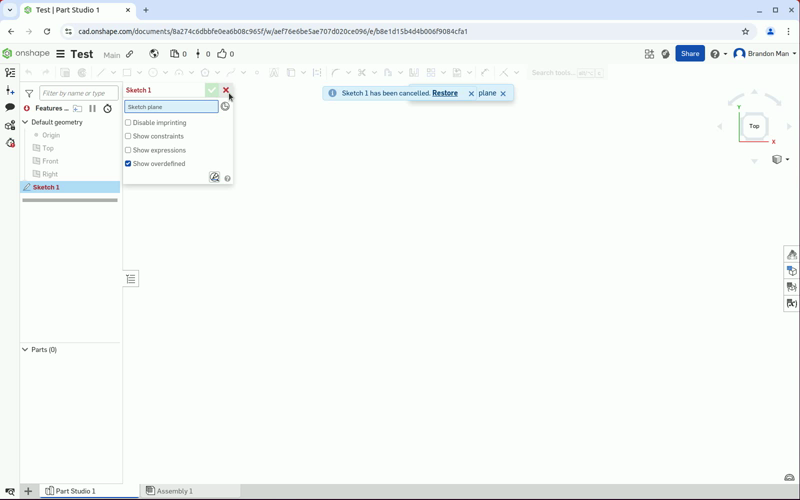
mouse_move(73, 150)
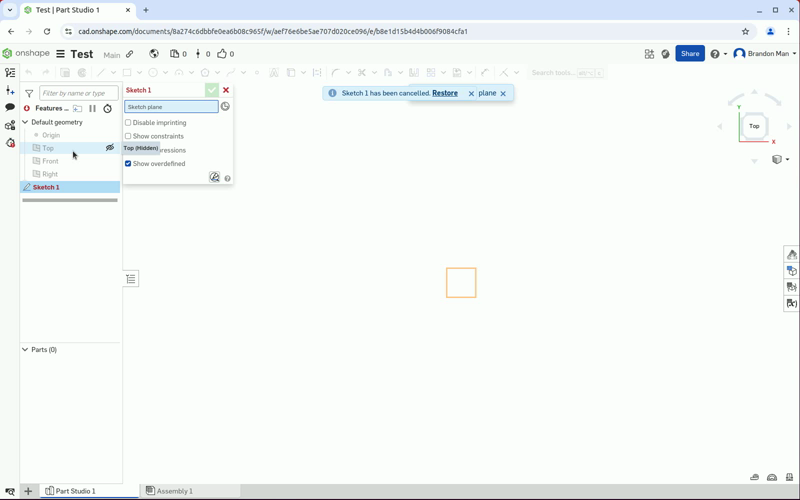
click(73, 150)
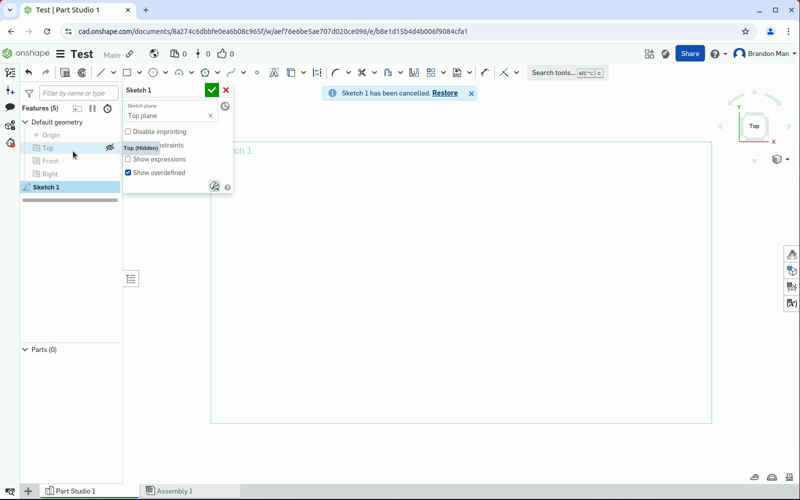
mouse_move(73, 352)
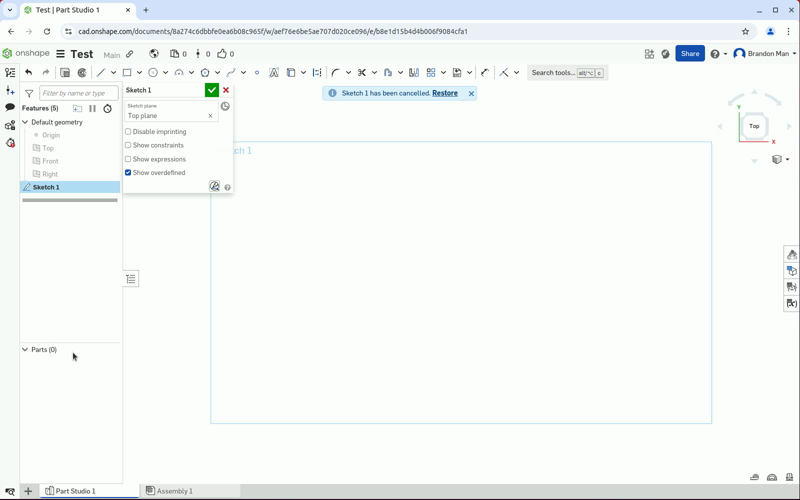
key(y)
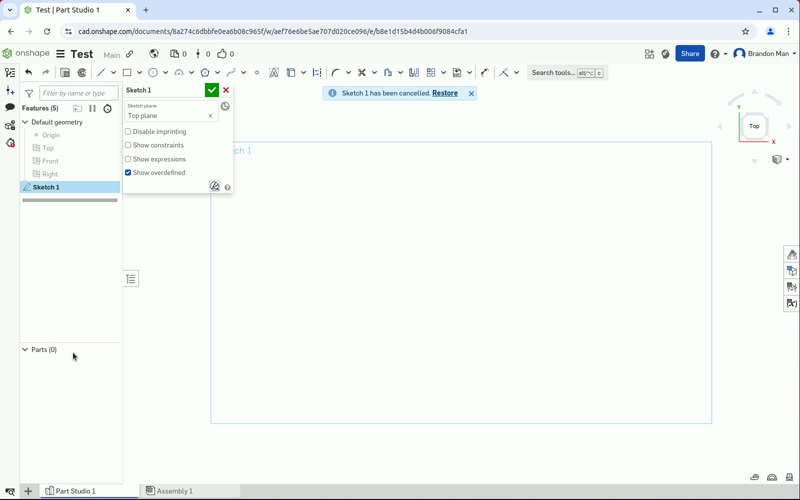
key(c)
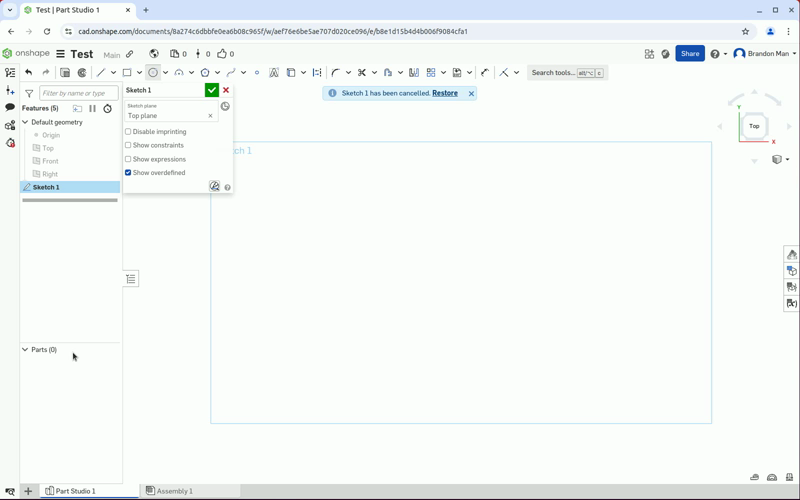
key_down(shift)
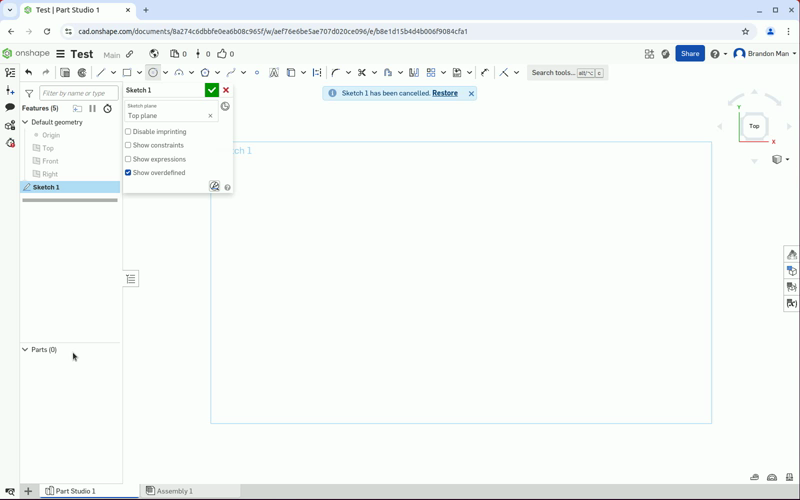
mouse_move(461, 282)
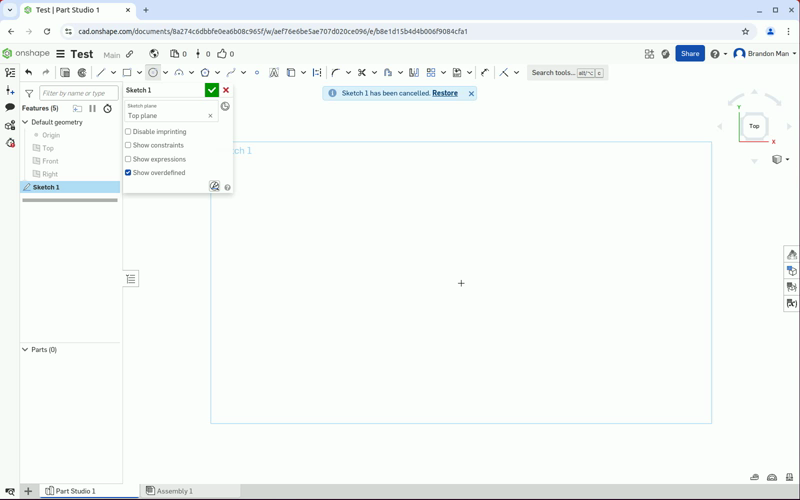
click(461, 282)
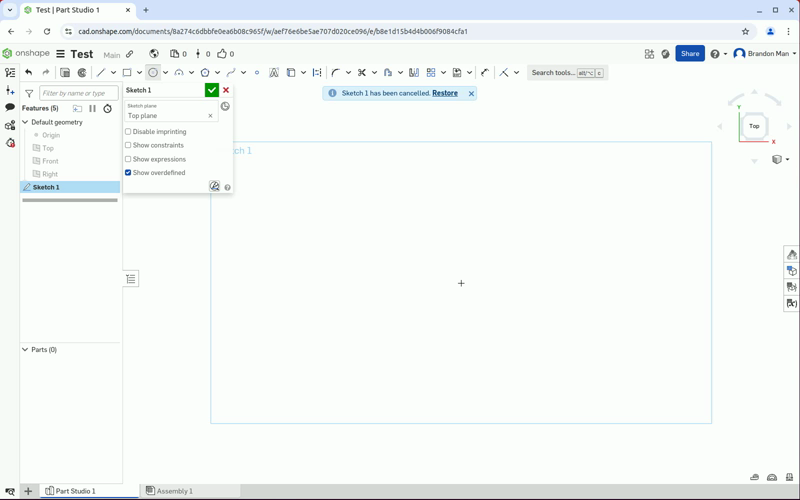
key_up(shift)
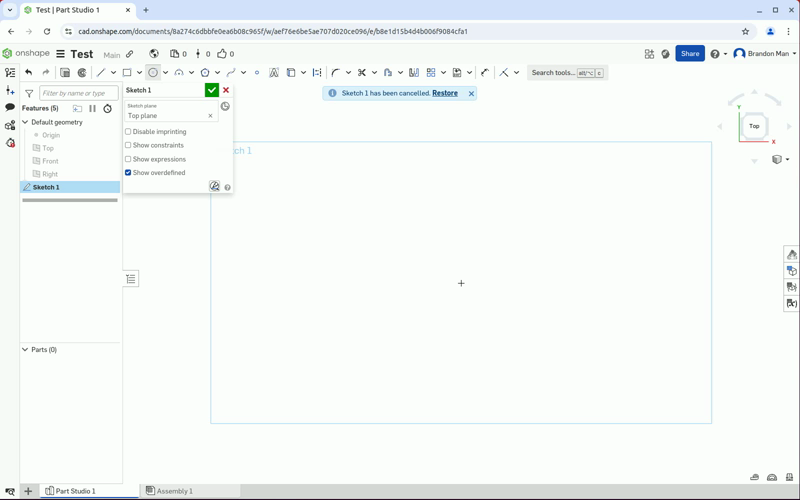
mouse_move(537, 282)
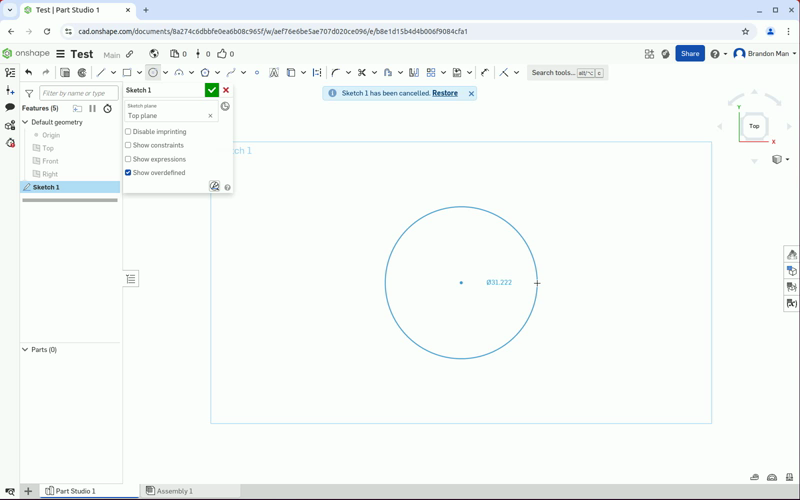
click(537, 282)
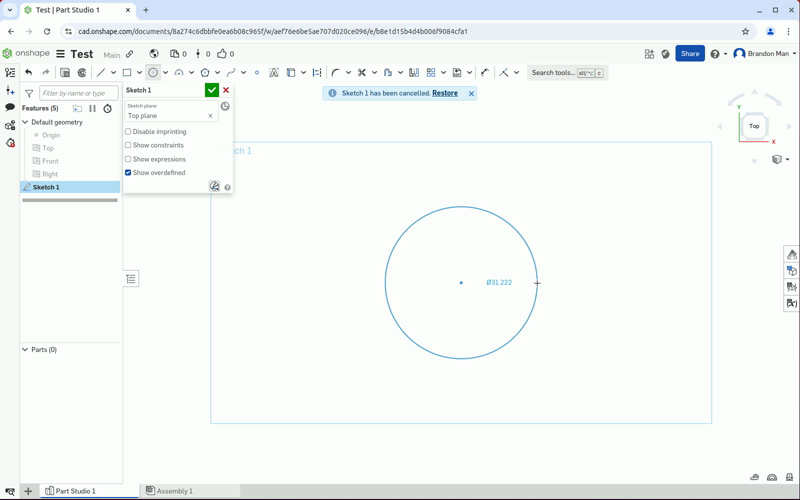
key(esc)
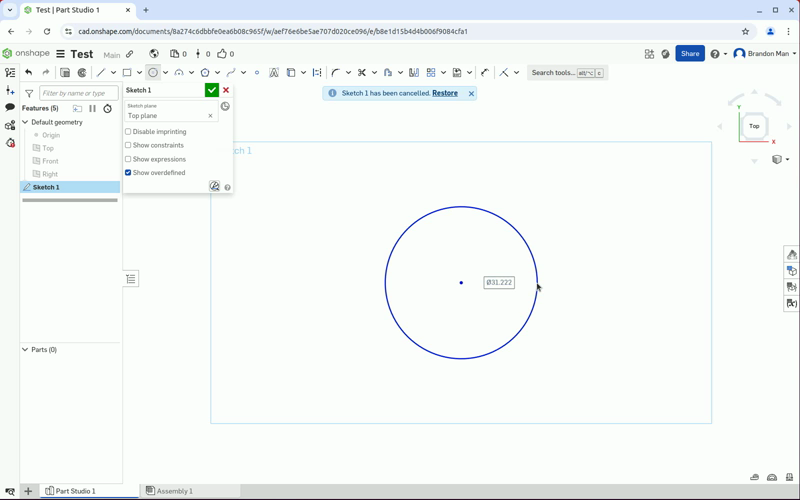
key(a)
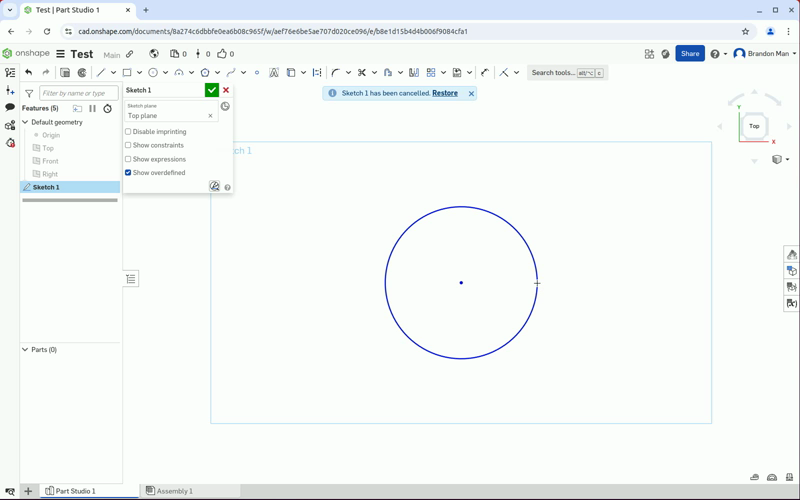
key_down(shift)
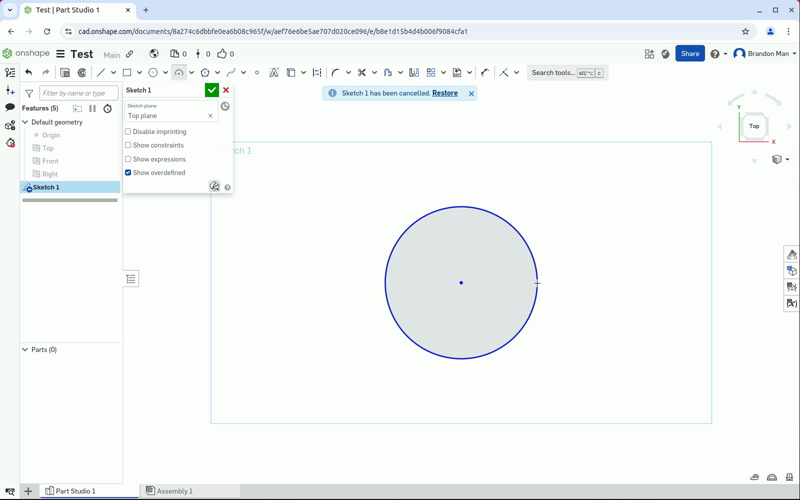
mouse_move(440, 259)
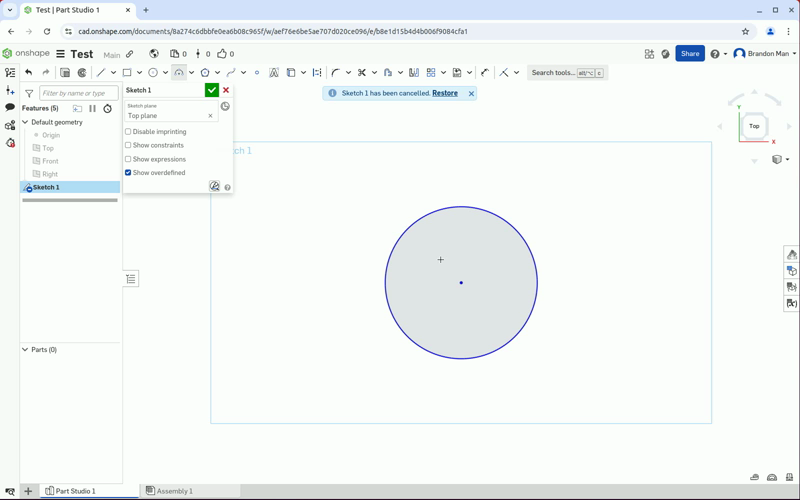
click(440, 259)
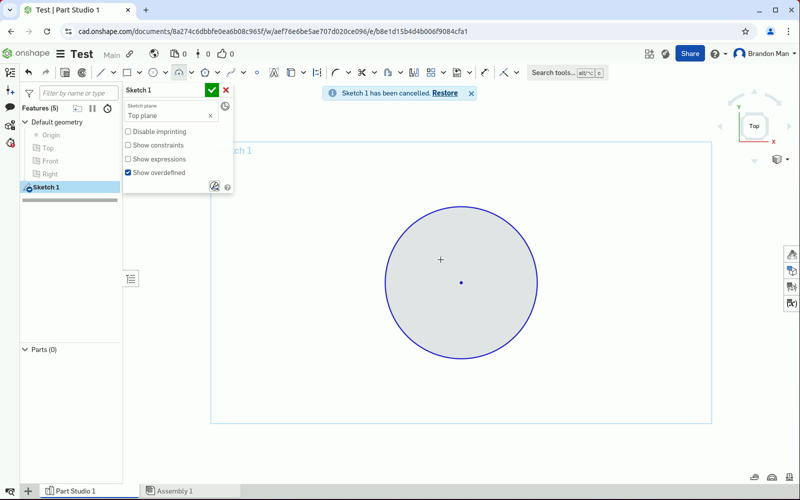
key_up(shift)
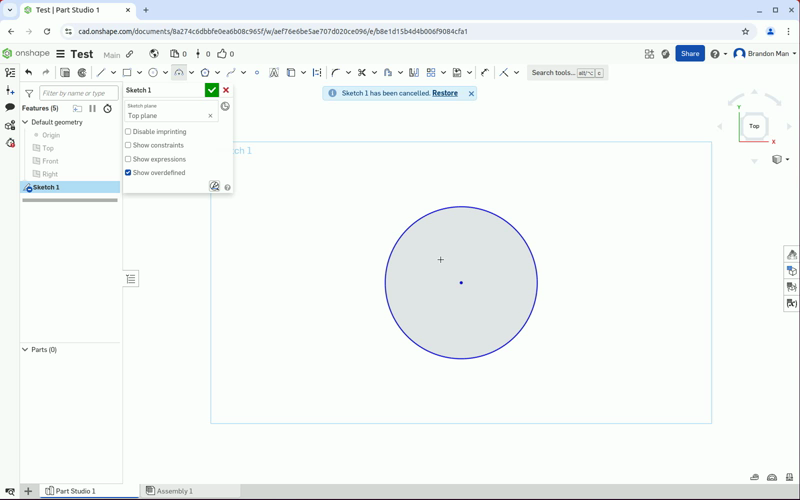
key_down(shift)
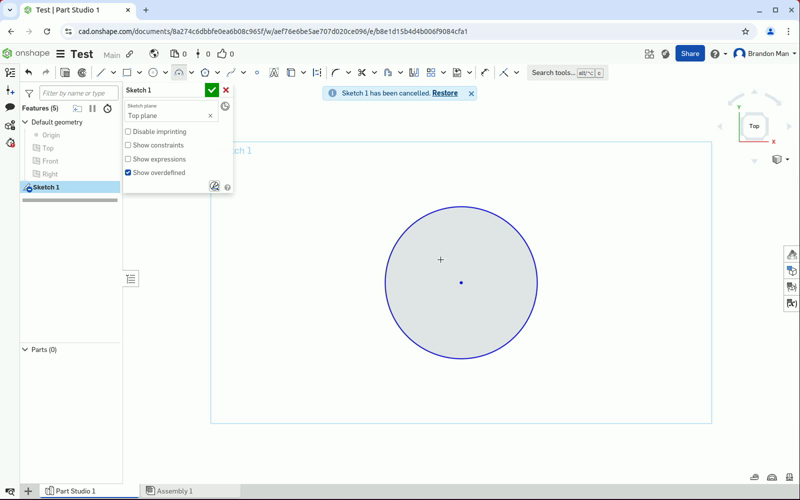
mouse_move(480, 259)
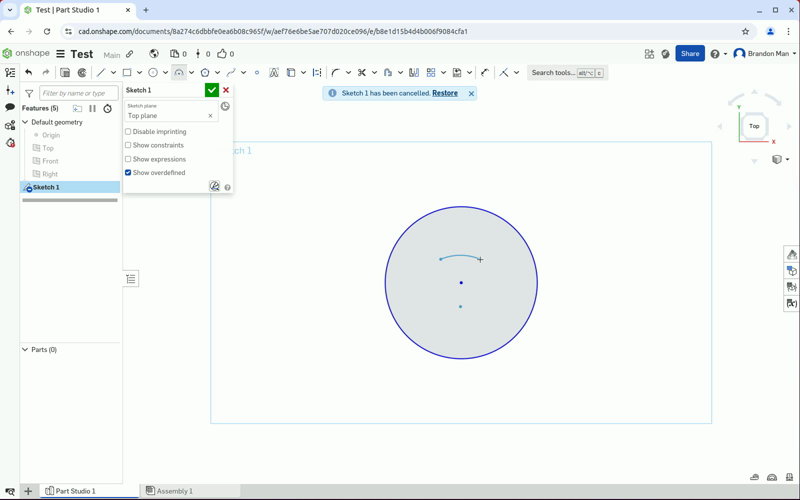
click(480, 259)
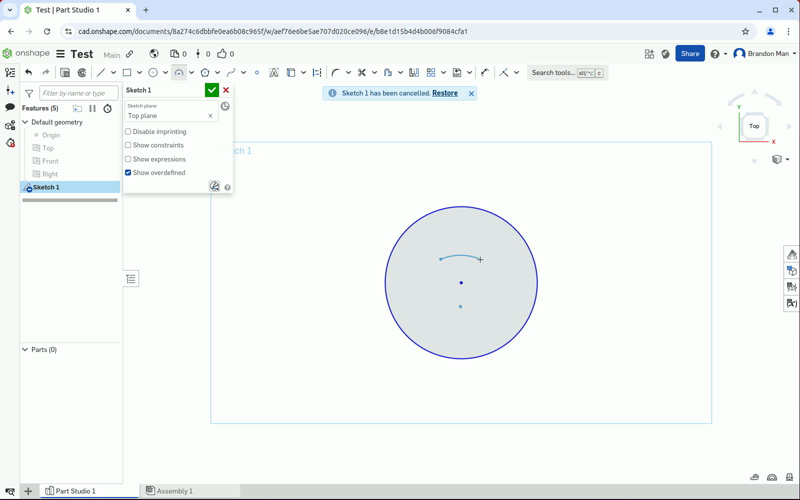
mouse_move(460, 311)
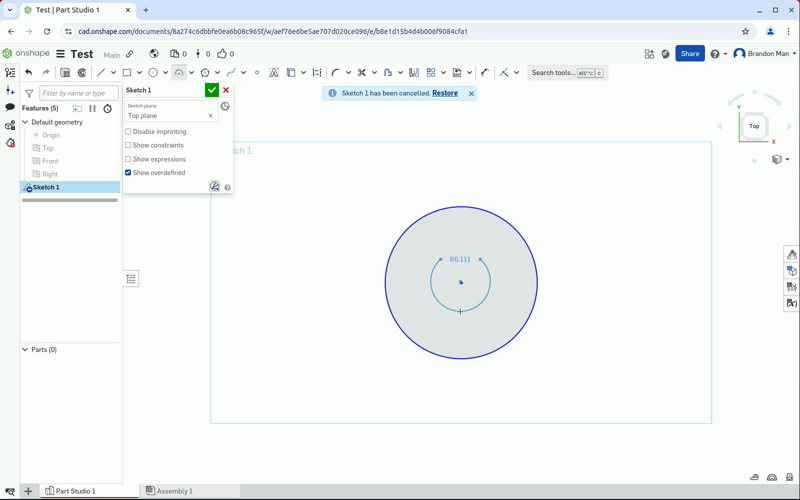
click(460, 311)
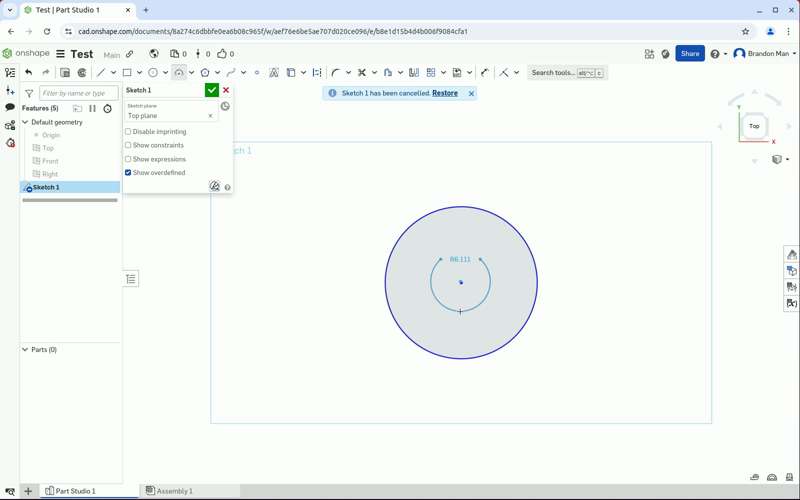
key_up(shift)
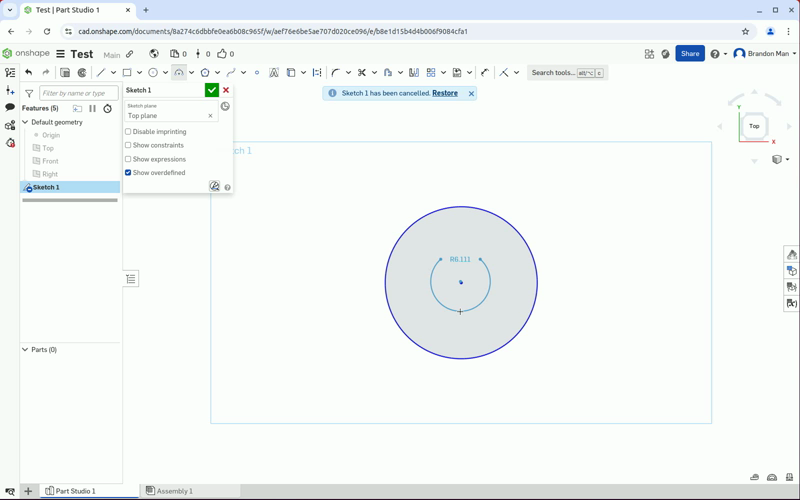
key(esc)
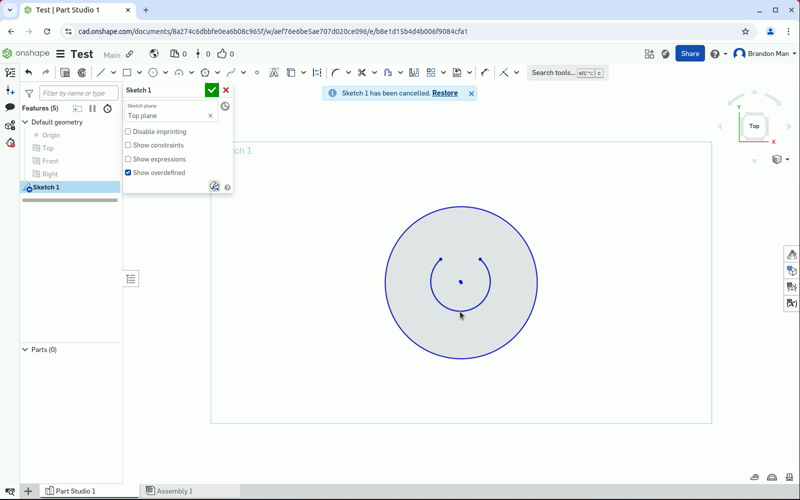
key(l)
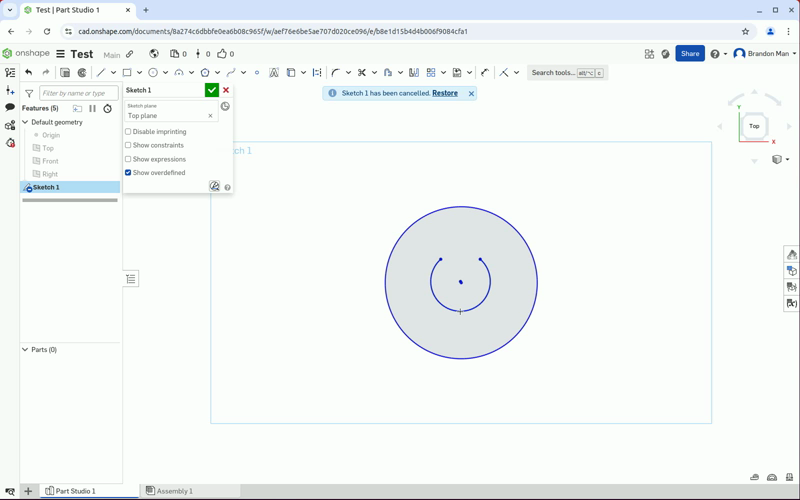
mouse_move(480, 259)
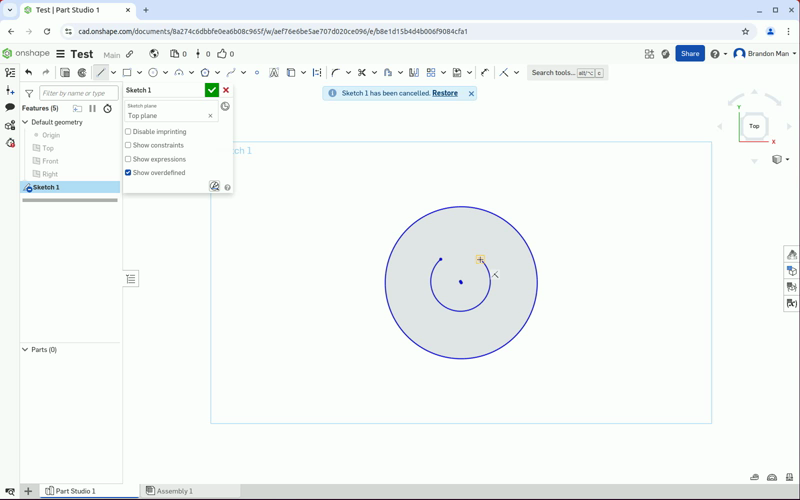
click(480, 259)
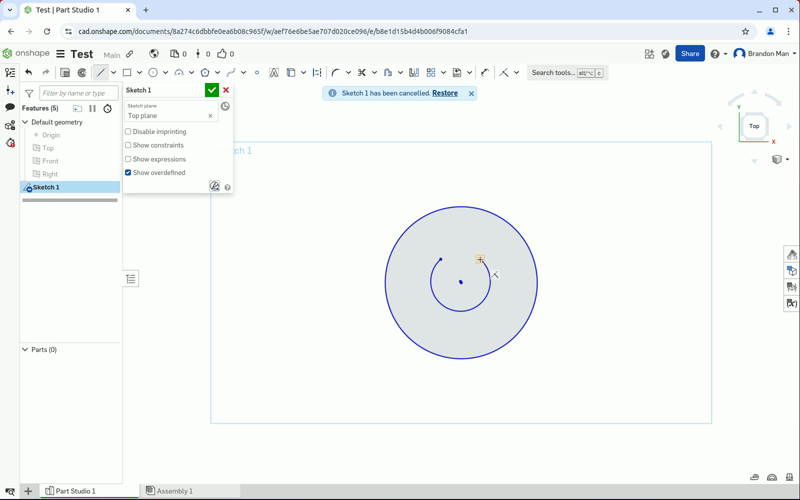
mouse_move(510, 259)
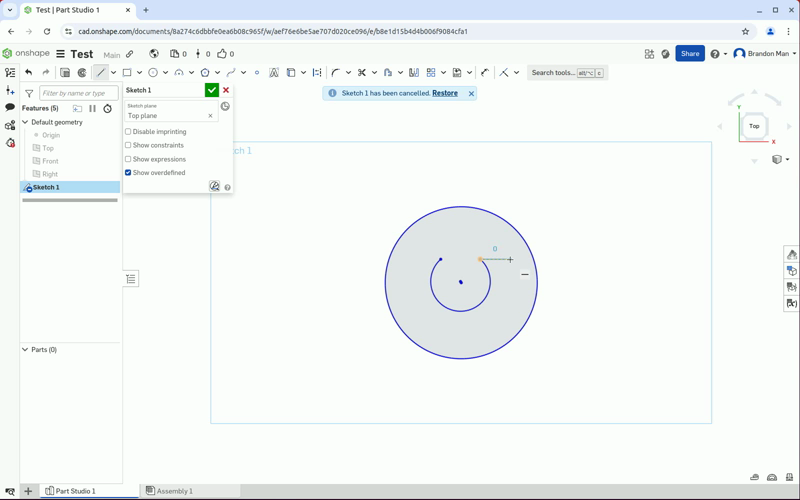
key_down(shift)
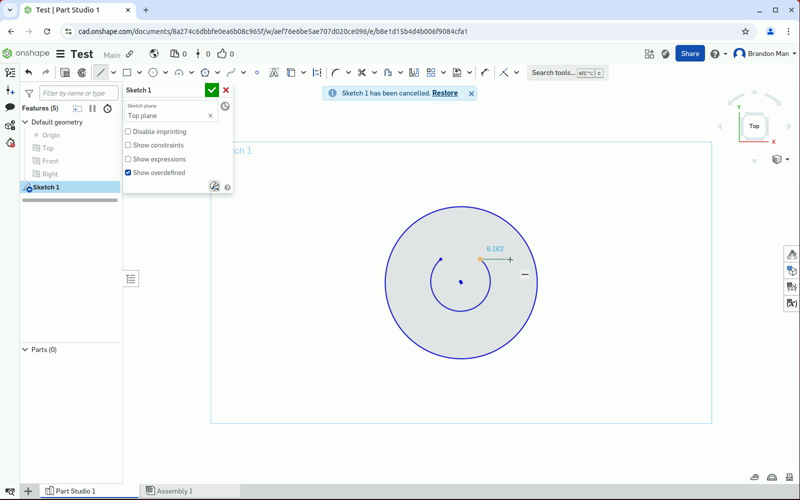
mouse_move(440, 259)
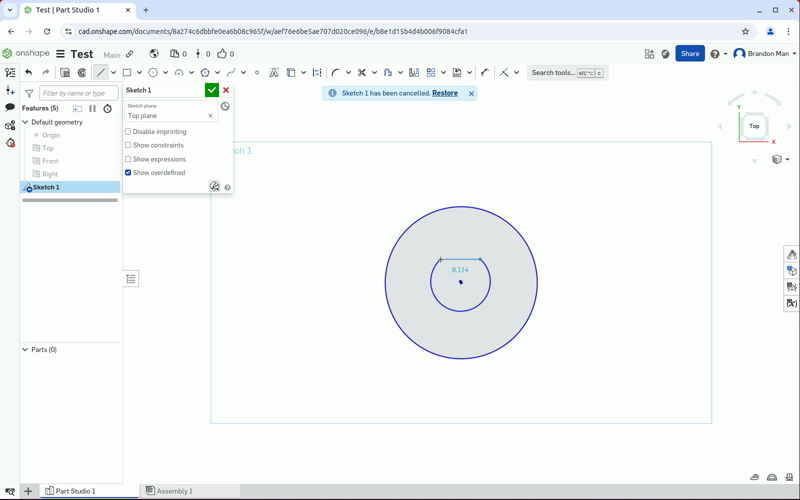
key_up(shift)
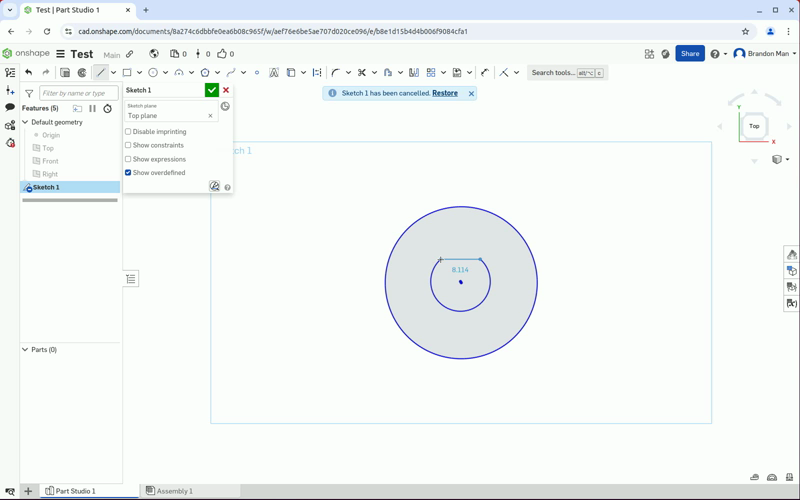
click(440, 259)
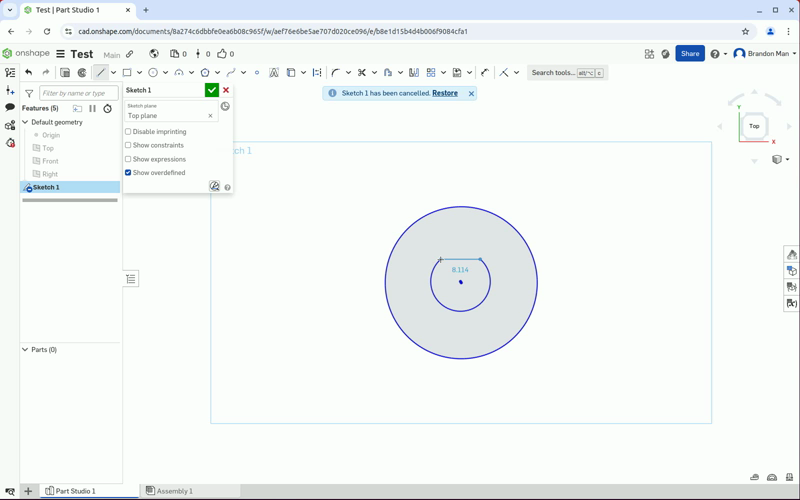
key(esc)
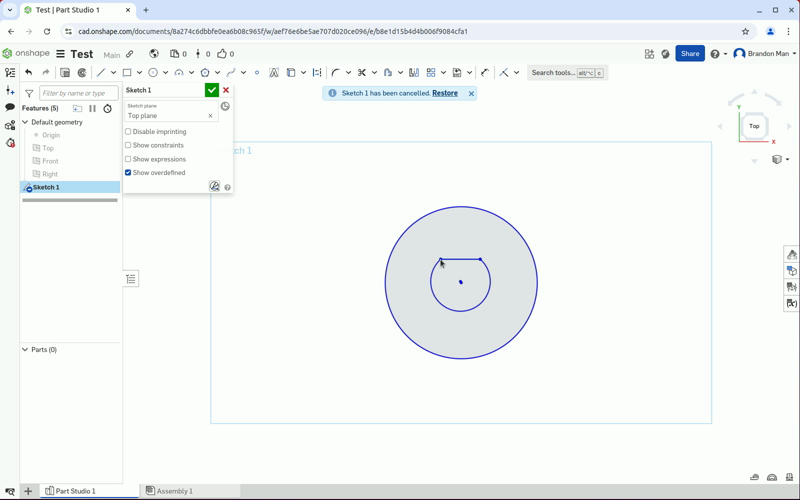
mouse_move(466, 239)
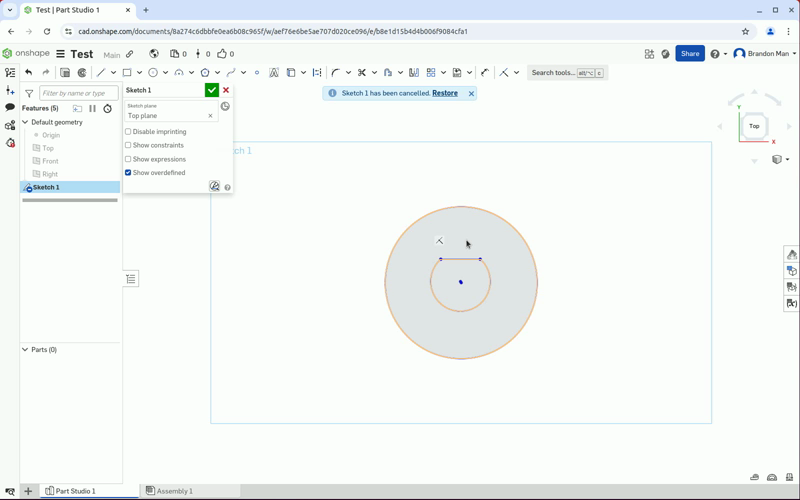
click(466, 239)
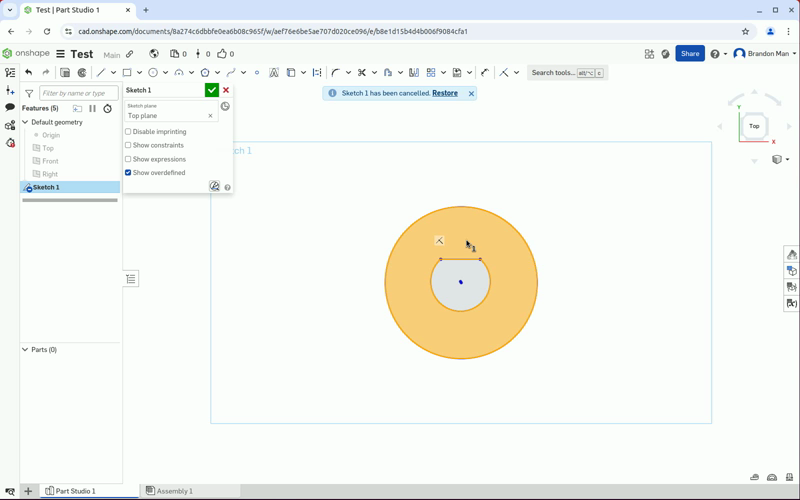
mouse_move(73, 352)
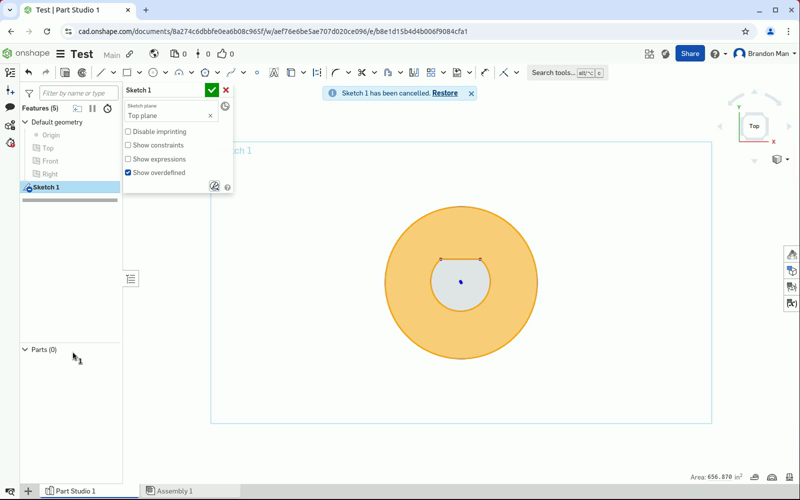
key(shift+y)
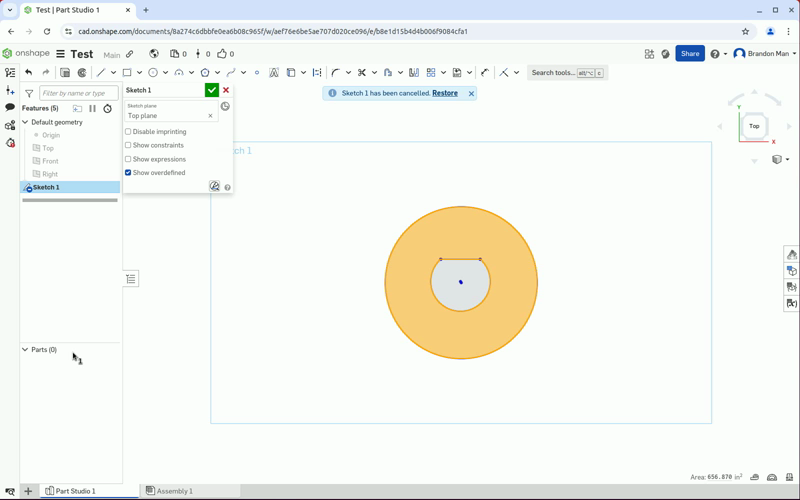
key(shift+e)
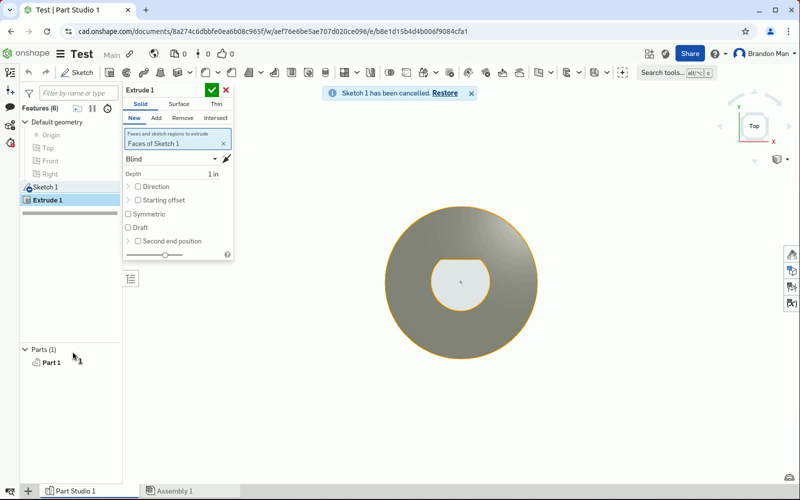
mouse_move(143, 106)
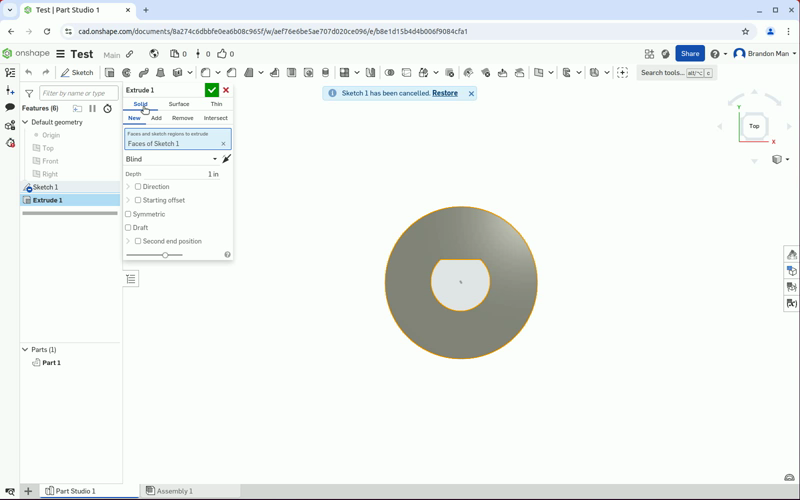
click(143, 106)
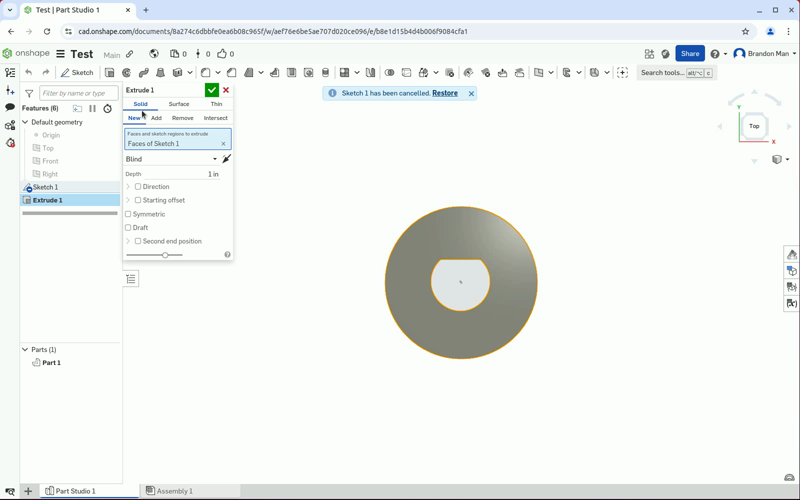
mouse_move(137, 120)
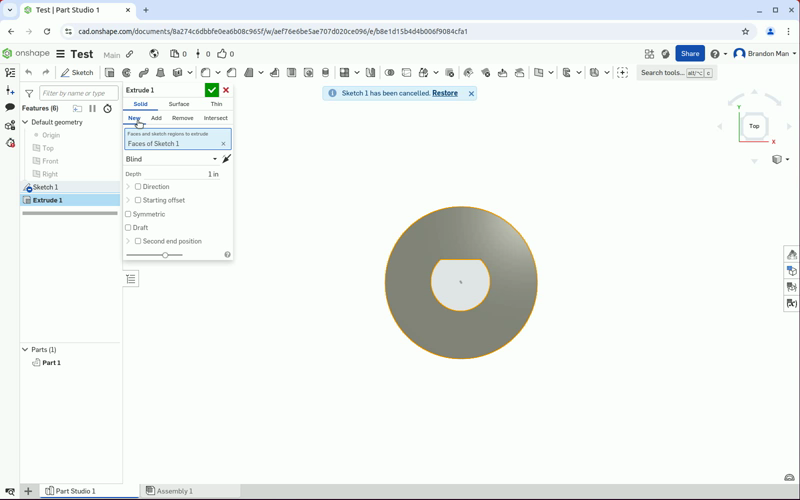
click(137, 120)
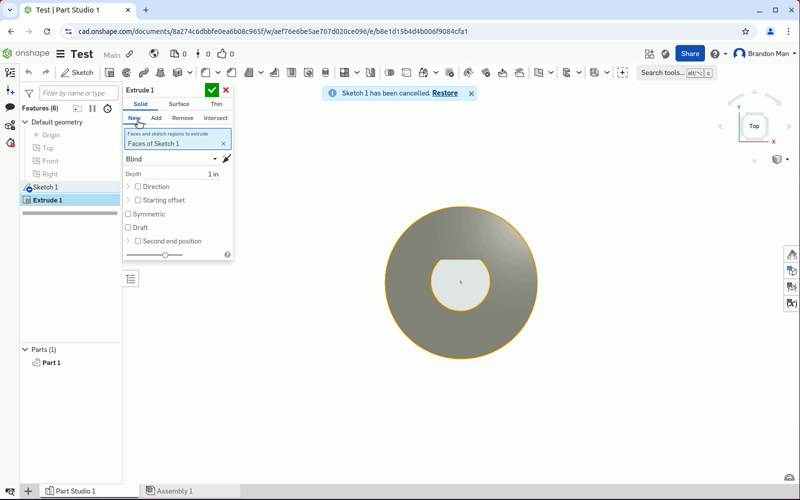
key(tab, 4)
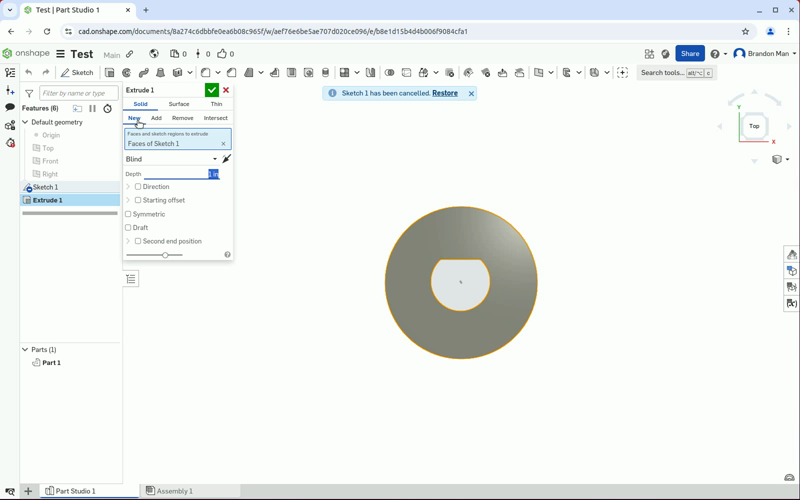
text(23.108)
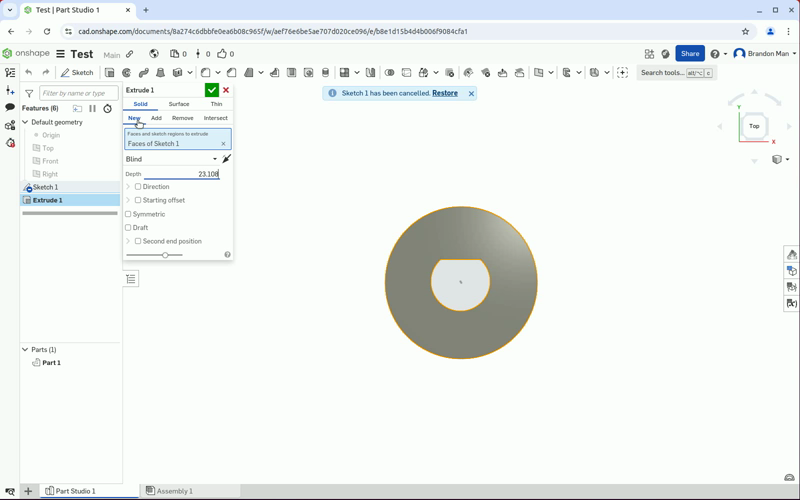
key(enter)
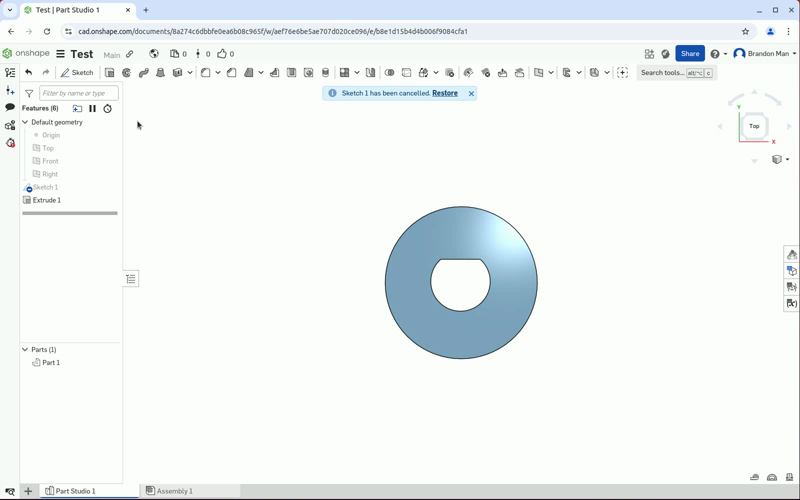
key(shift+h)
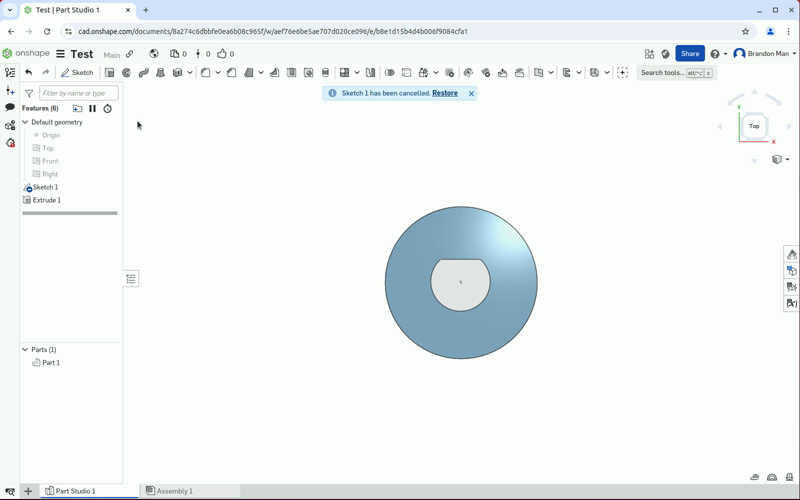
key(shift+h)
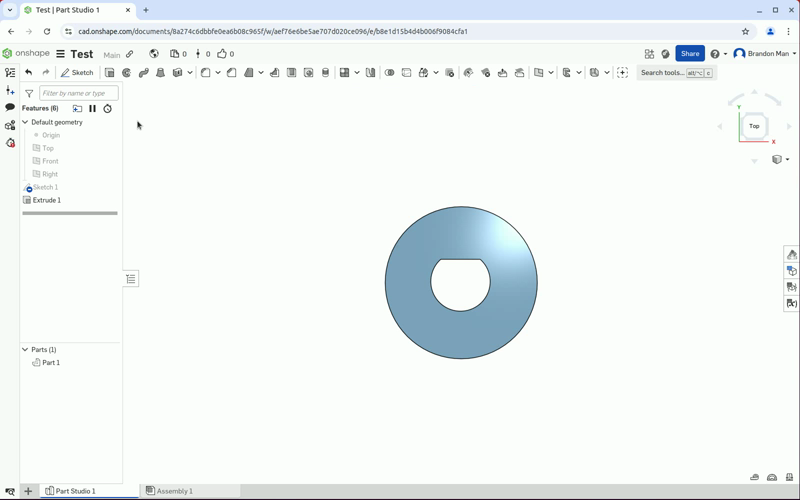
mouse_move(73, 189)
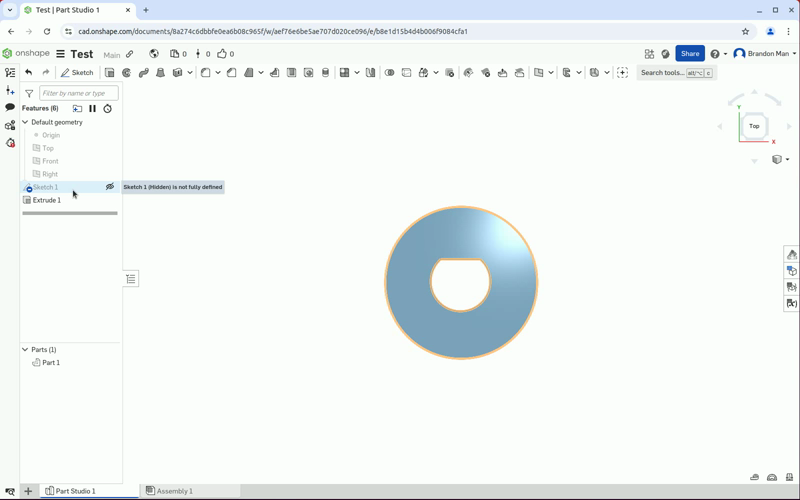
click(73, 189)
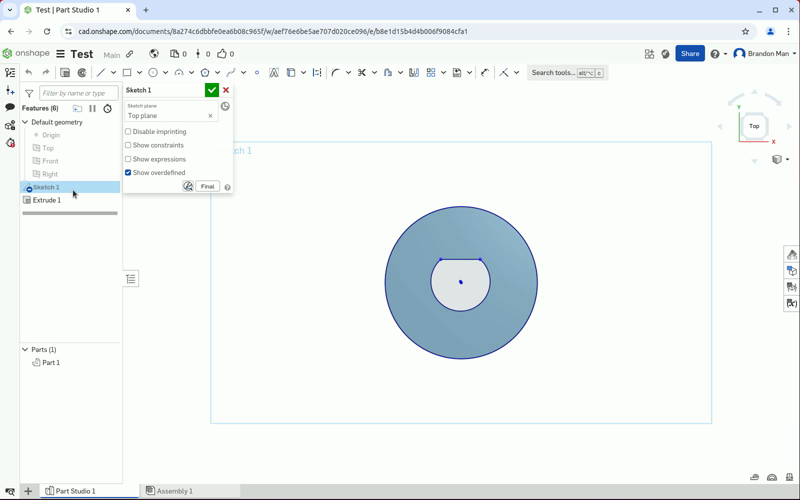
mouse_move(229, 92)
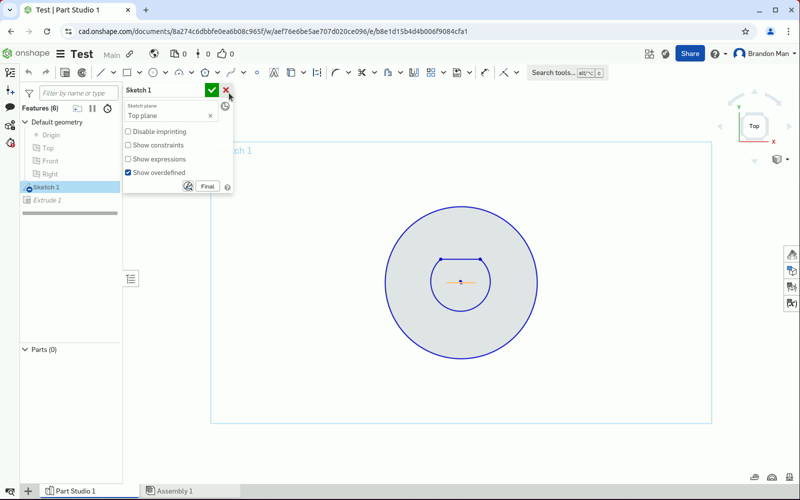
click(229, 92)
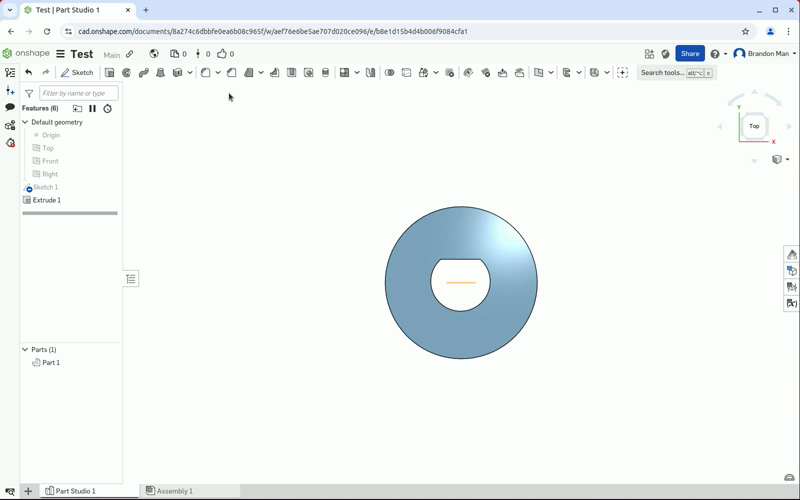
mouse_move(541, 75)
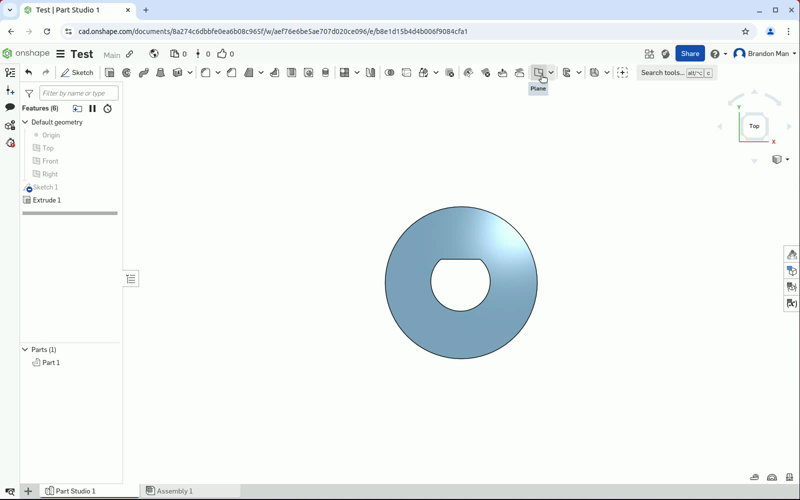
click(541, 75)
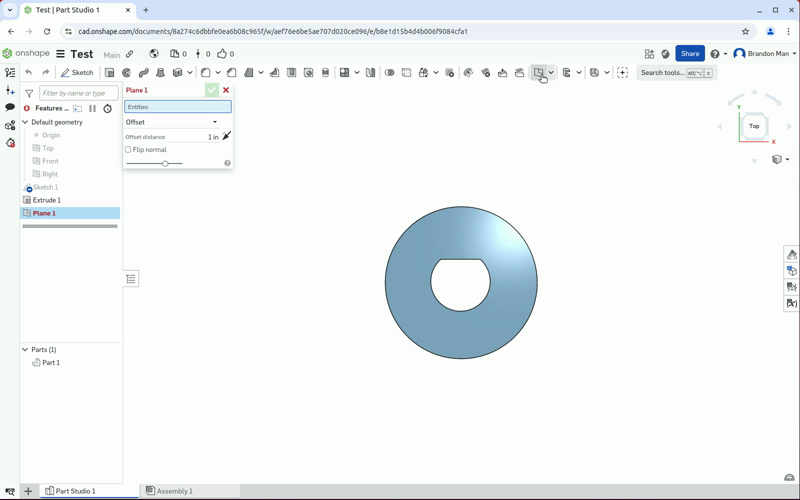
mouse_move(73, 150)
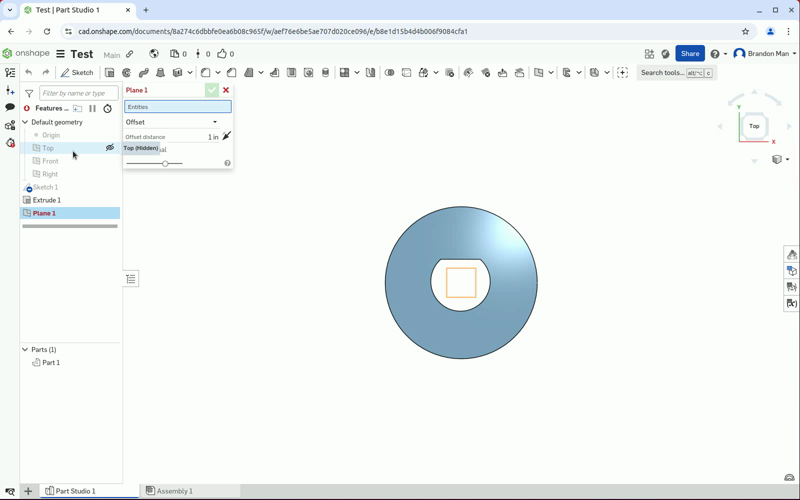
click(73, 150)
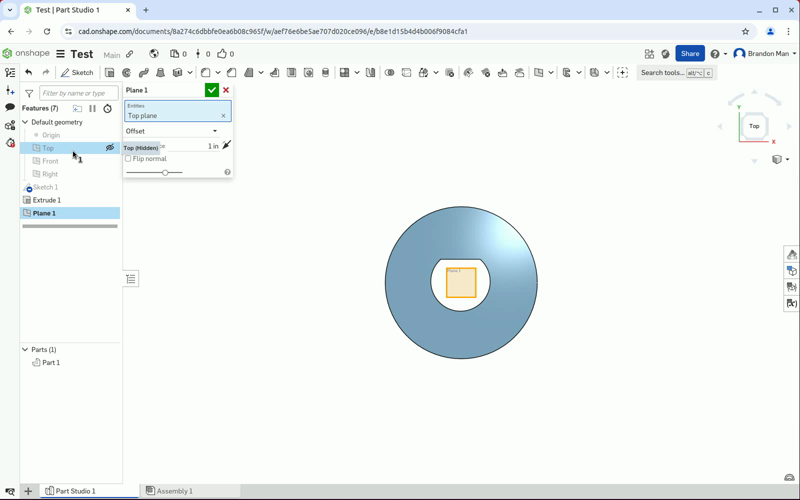
key(tab, 2)
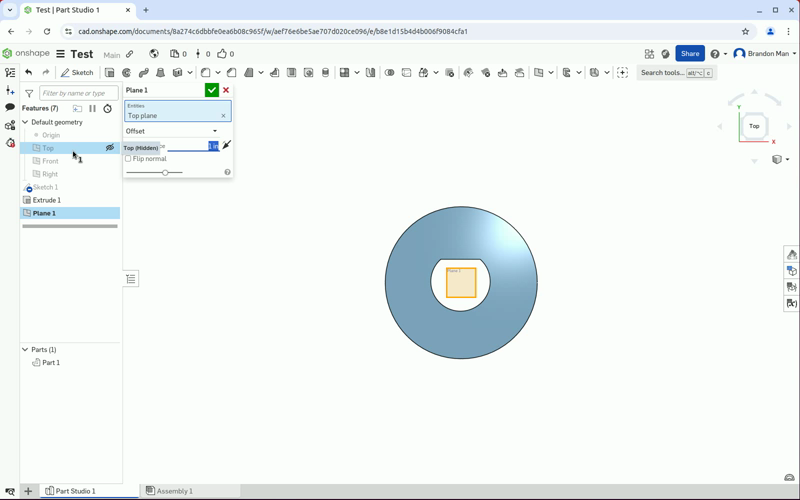
text(23.108)
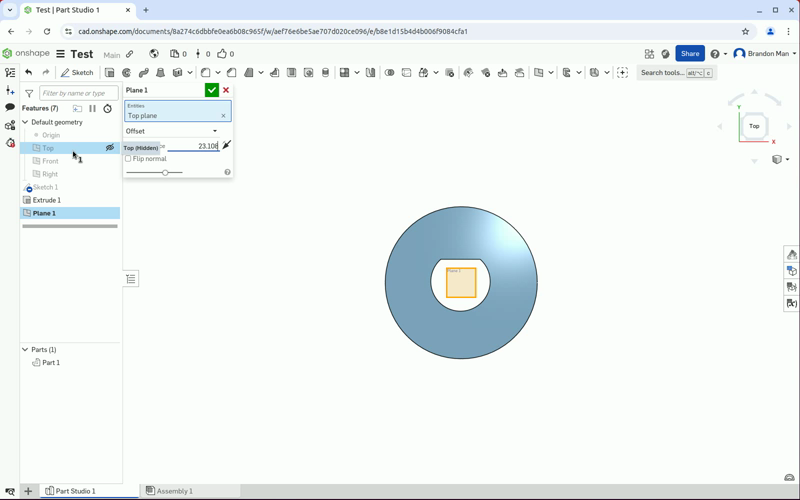
key(enter, 2)
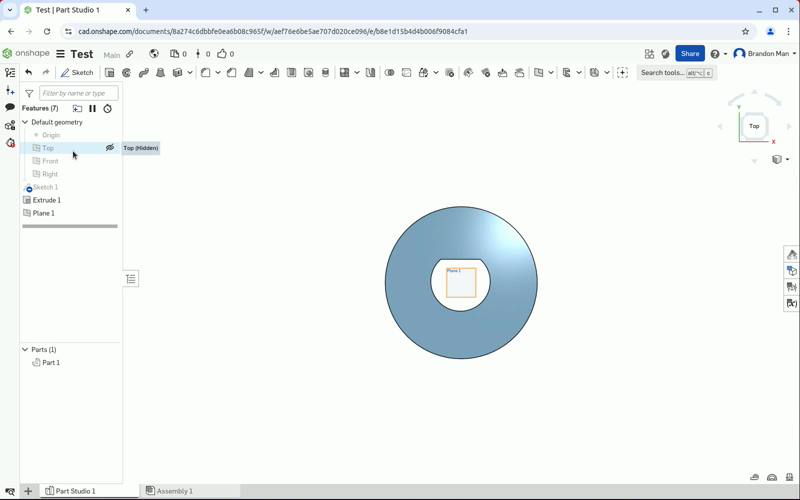
key(shift+s)
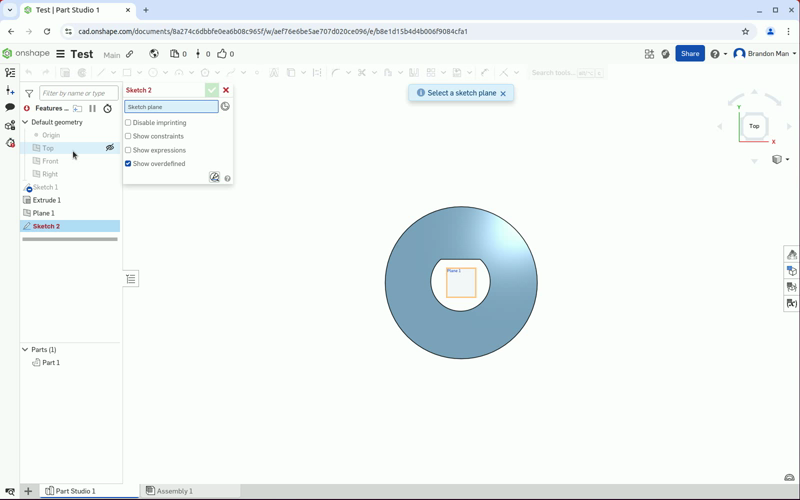
mouse_move(73, 215)
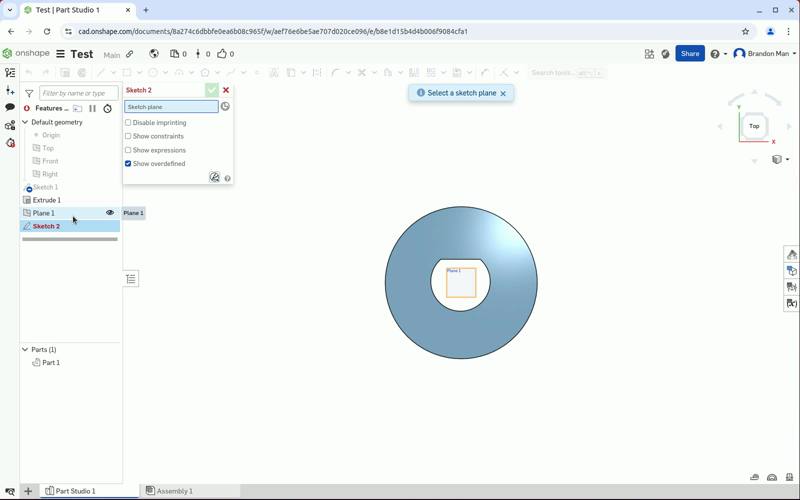
click(73, 215)
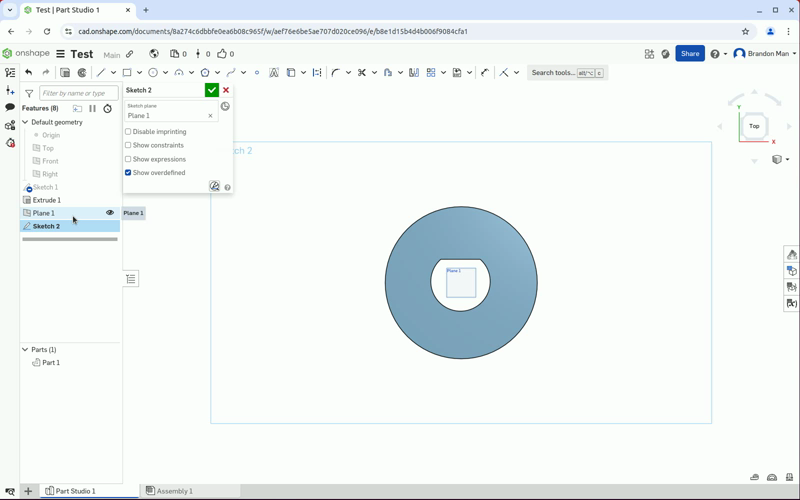
mouse_move(73, 352)
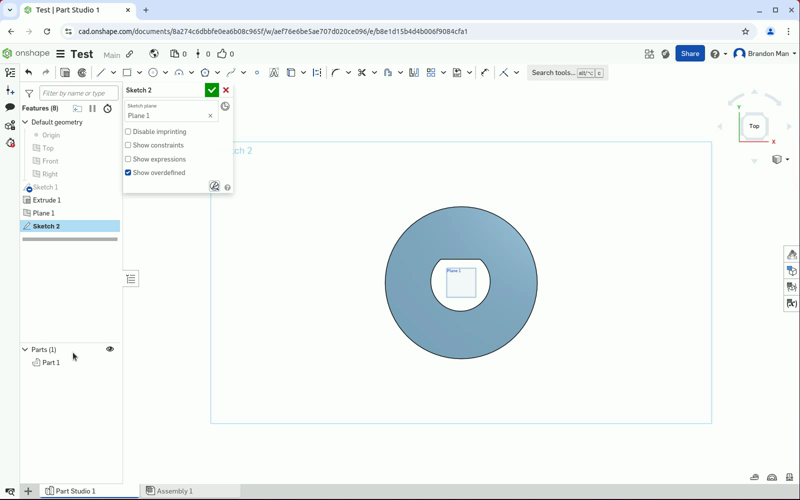
key(y)
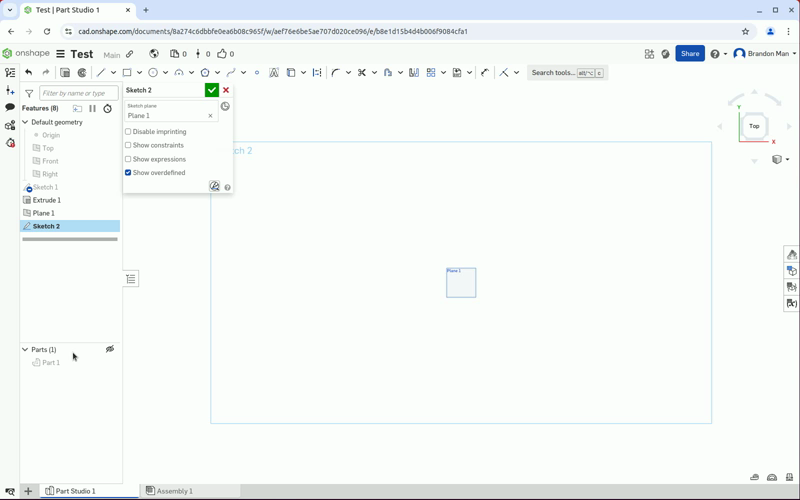
key(l)
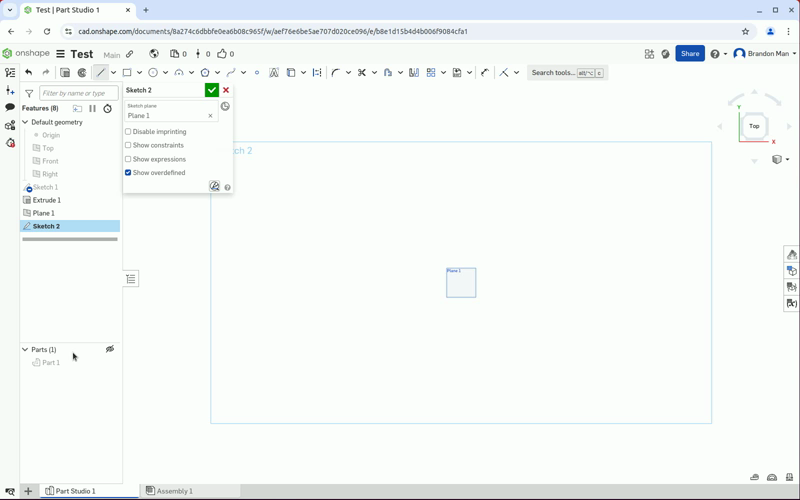
key_down(shift)
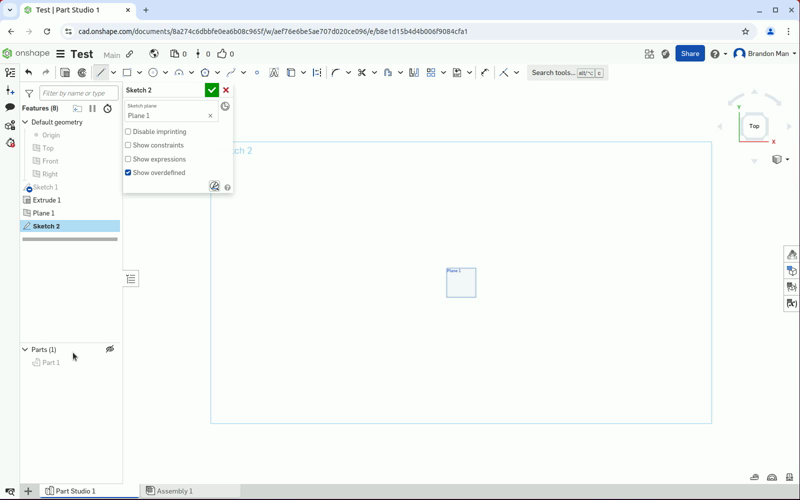
mouse_move(458, 219)
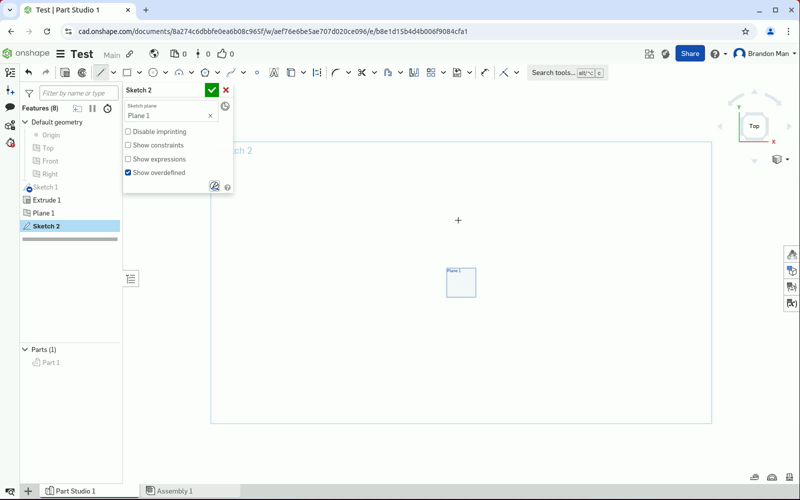
click(458, 219)
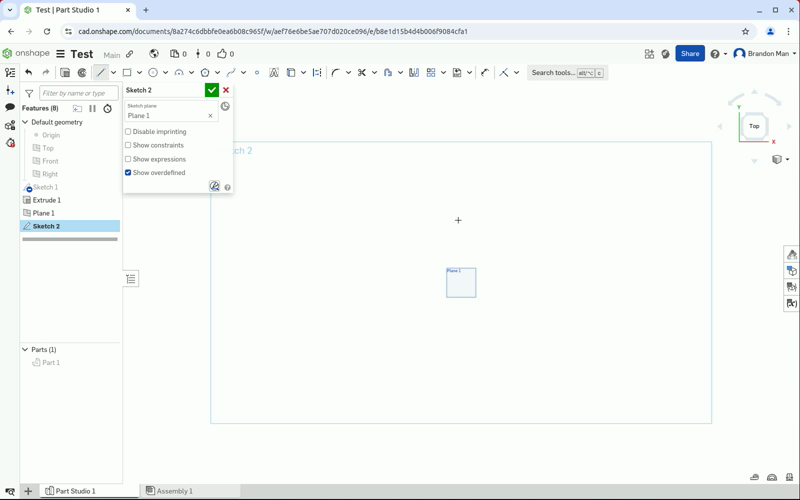
key_up(shift)
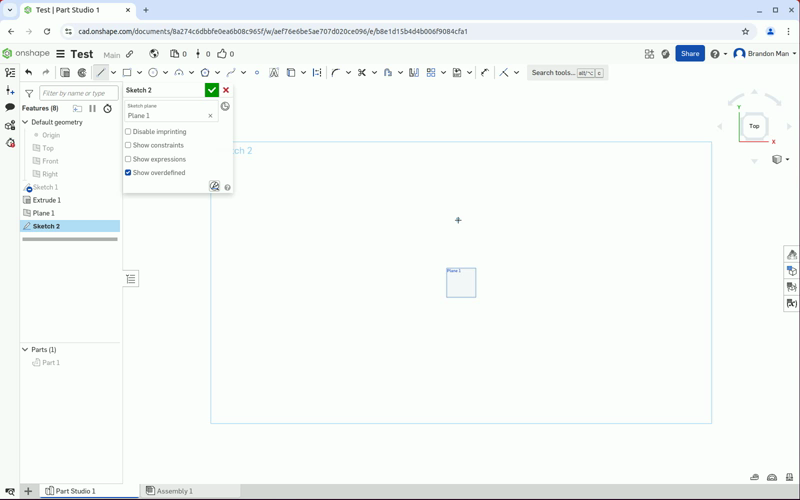
key_down(shift)
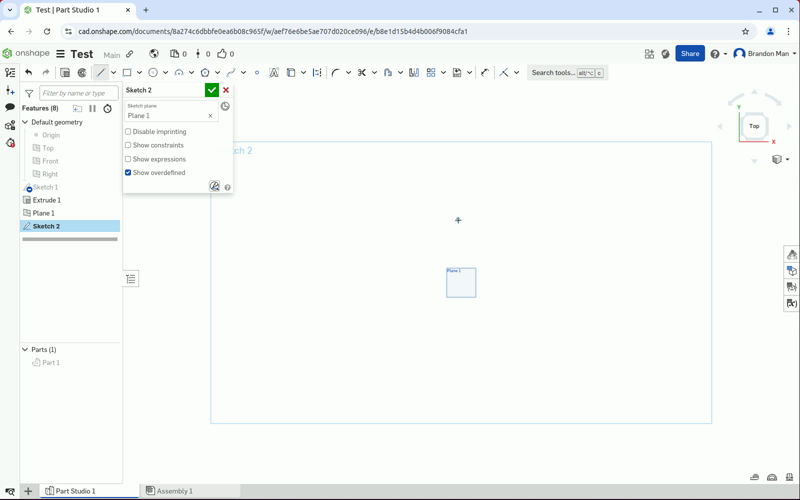
mouse_move(488, 219)
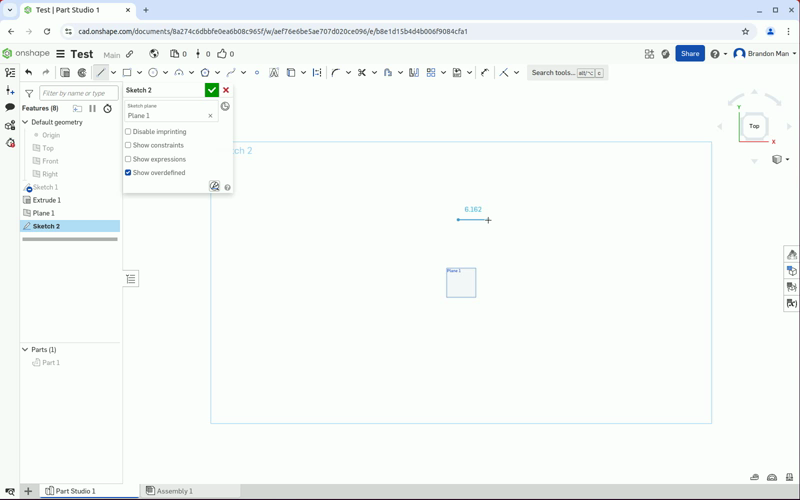
mouse_move(465, 219)
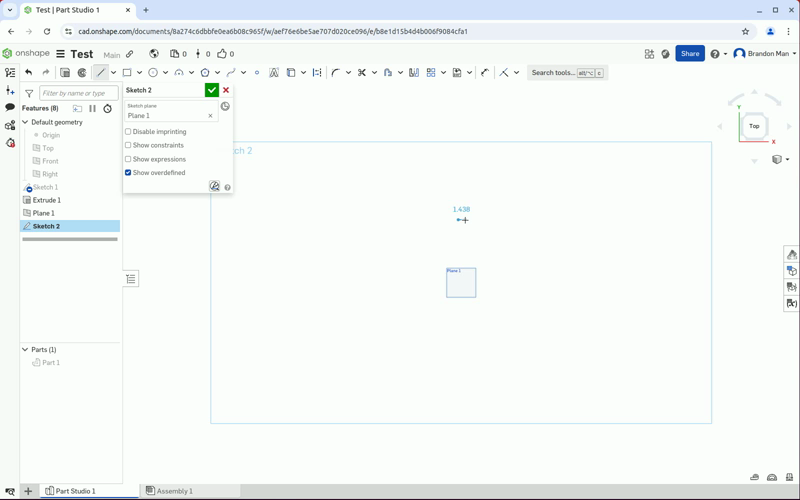
scroll(6)
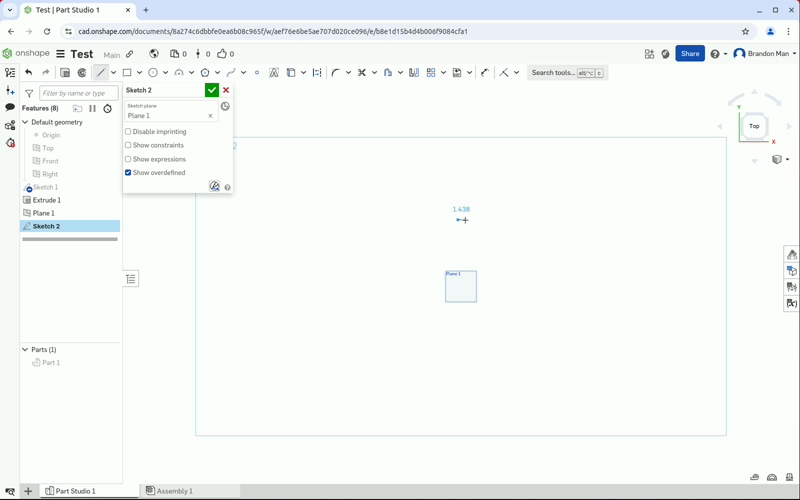
scroll(6)
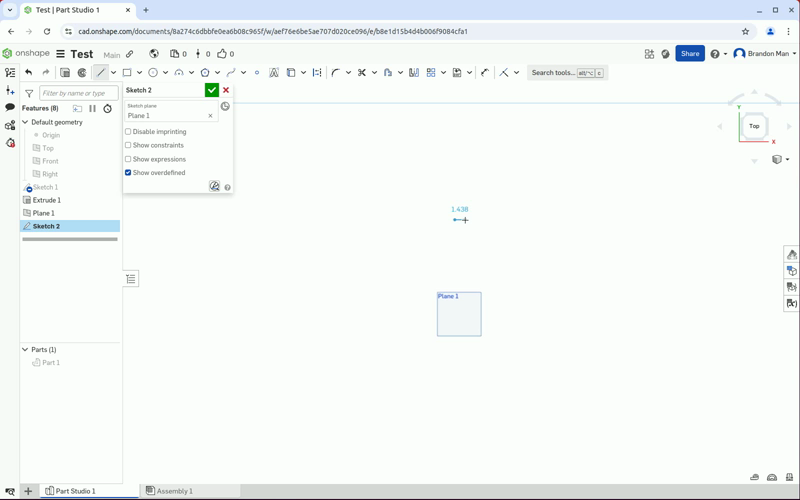
scroll(6)
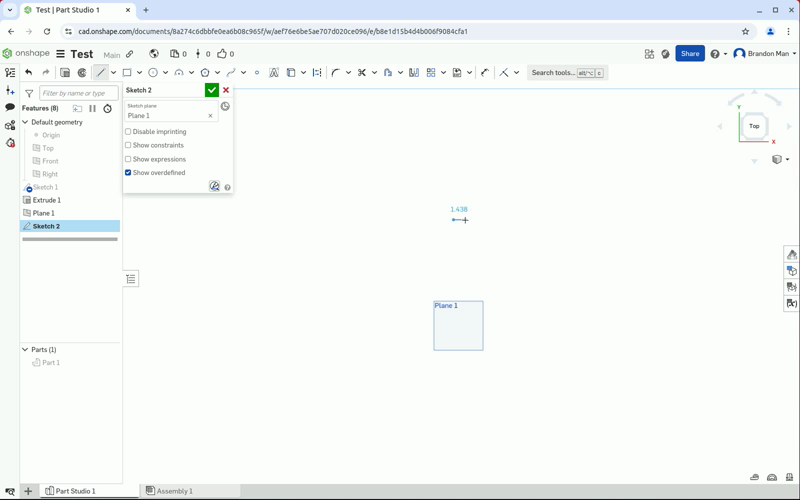
scroll(6)
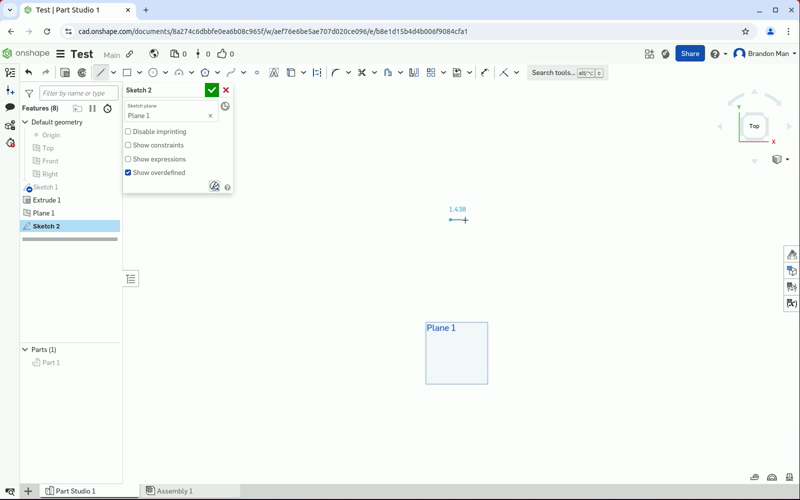
scroll(6)
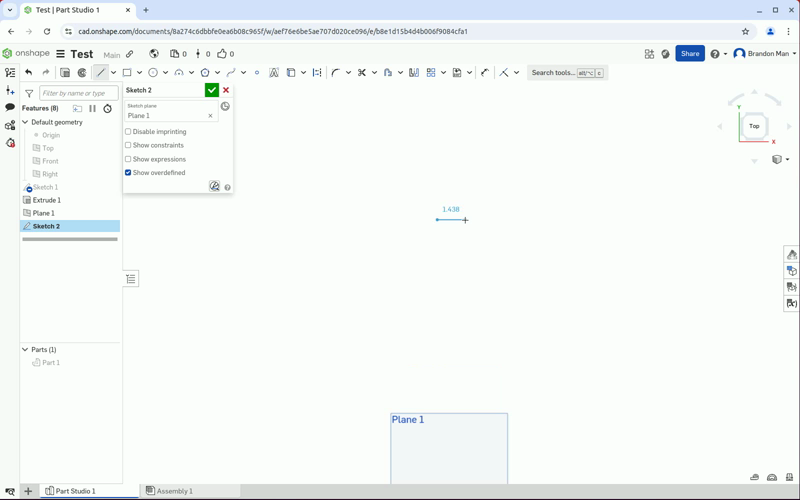
scroll(6)
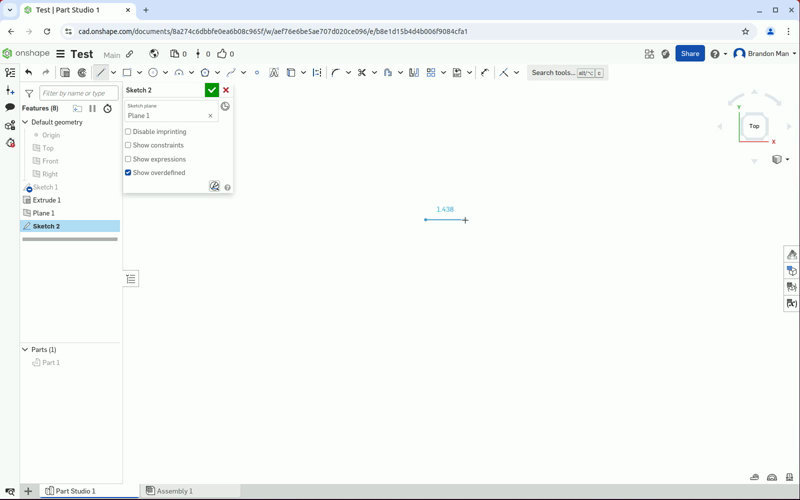
scroll(6)
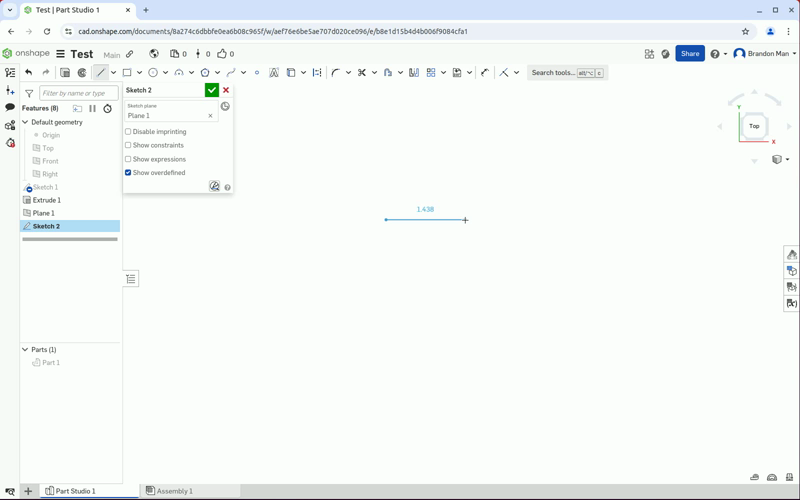
click(465, 219)
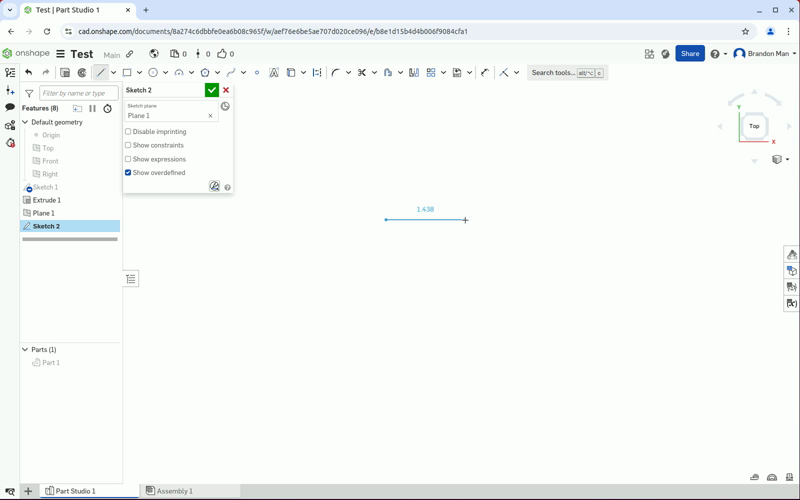
scroll(-6)
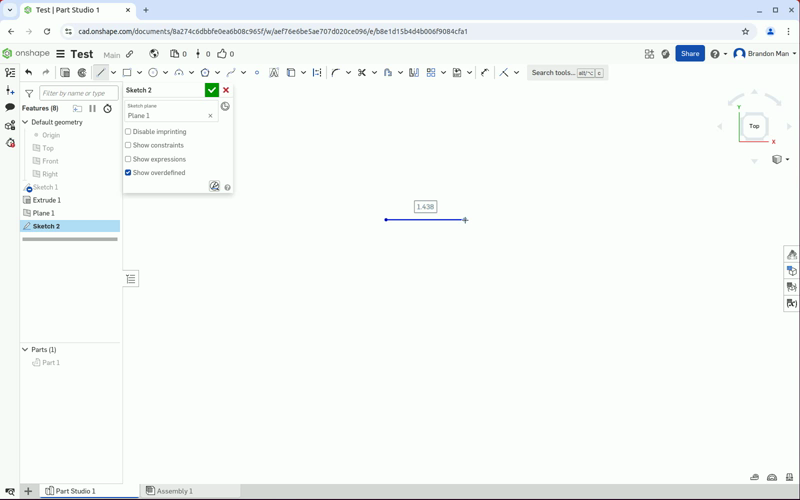
scroll(-6)
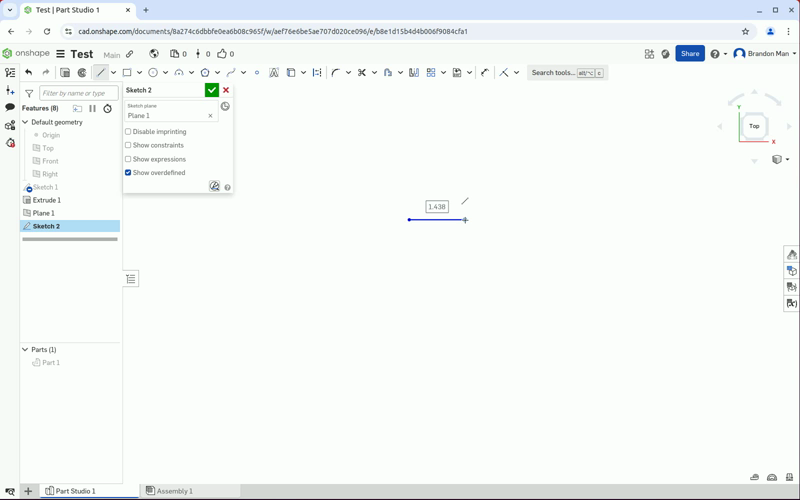
scroll(-6)
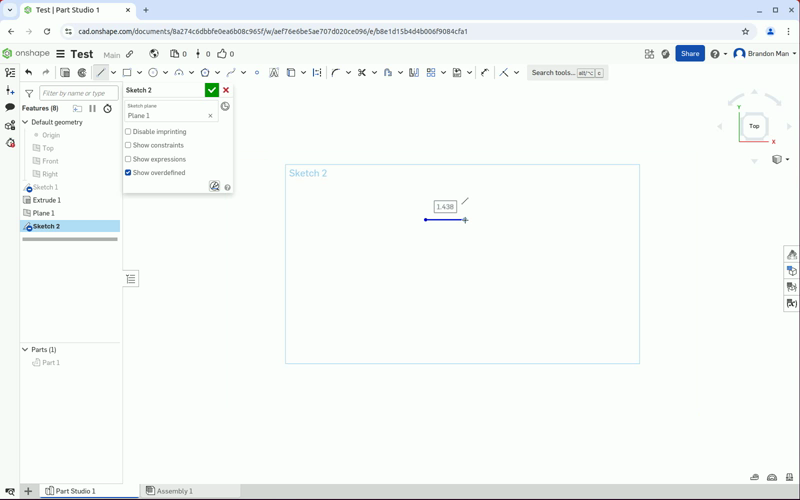
scroll(-6)
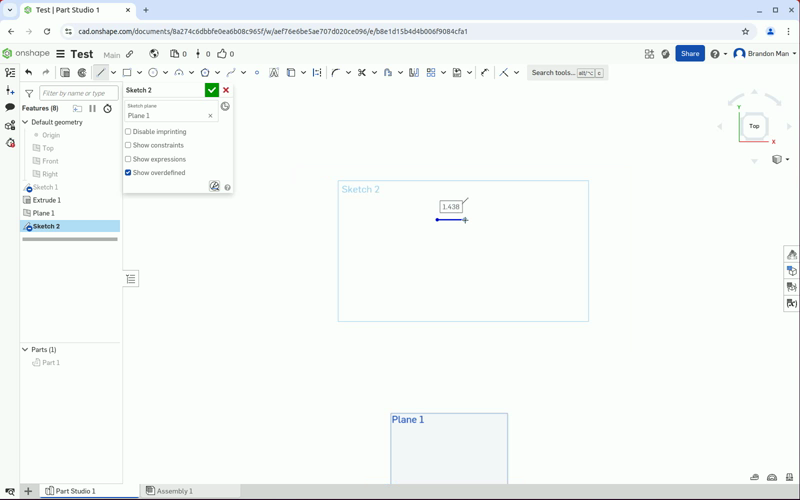
scroll(-6)
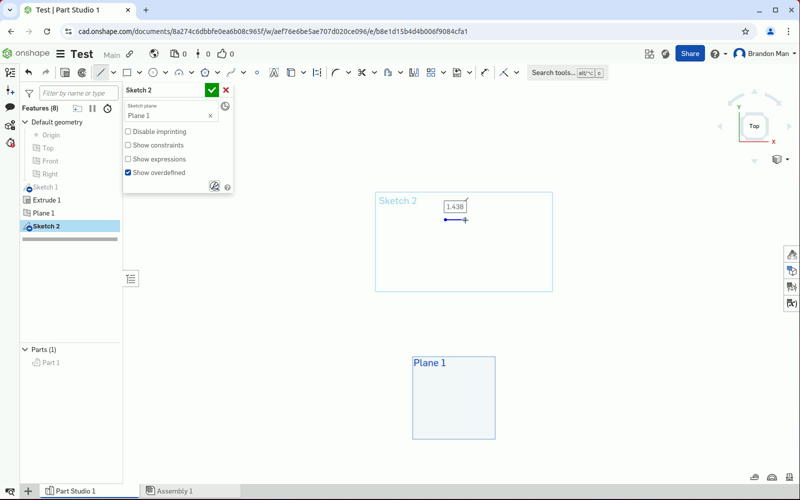
scroll(-6)
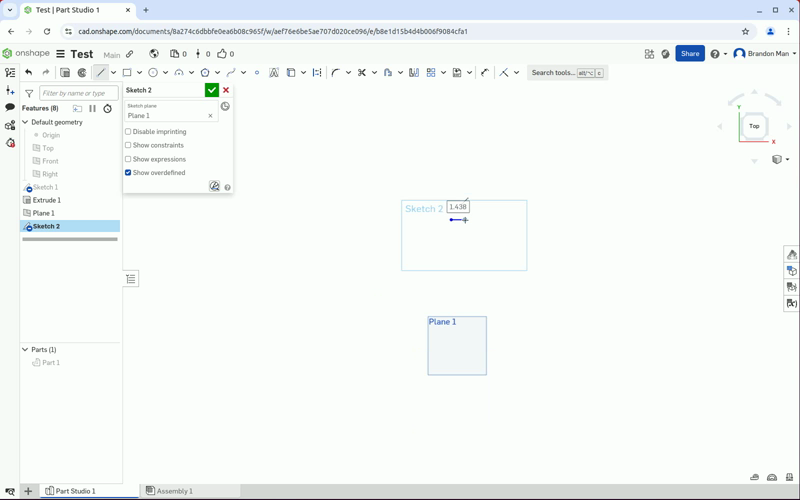
scroll(-6)
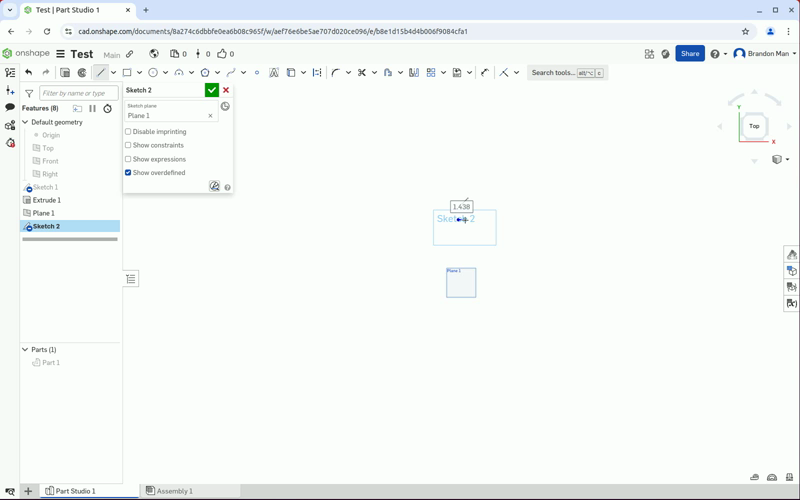
key_up(shift)
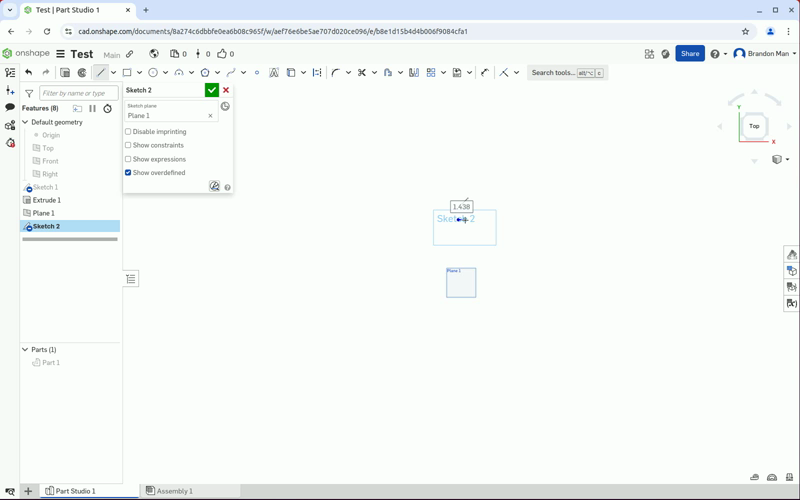
key_down(shift)
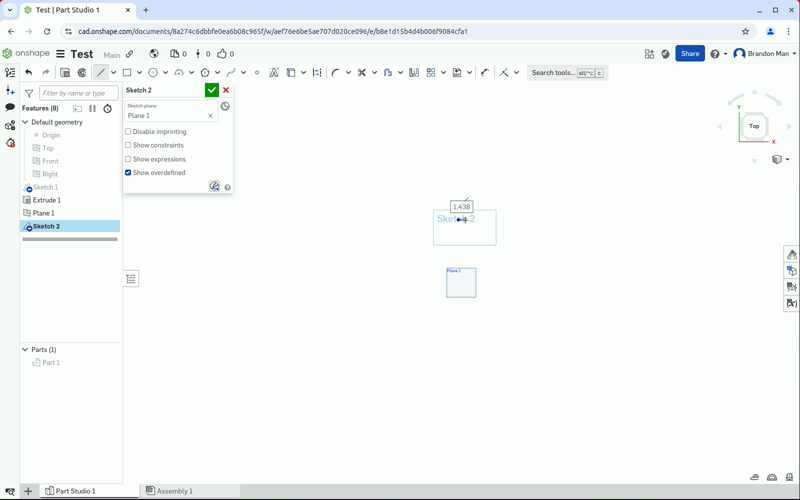
mouse_move(495, 219)
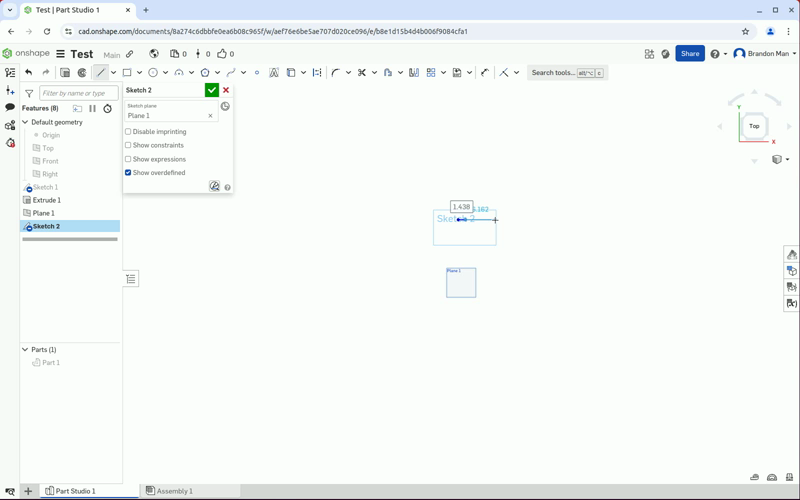
mouse_move(465, 213)
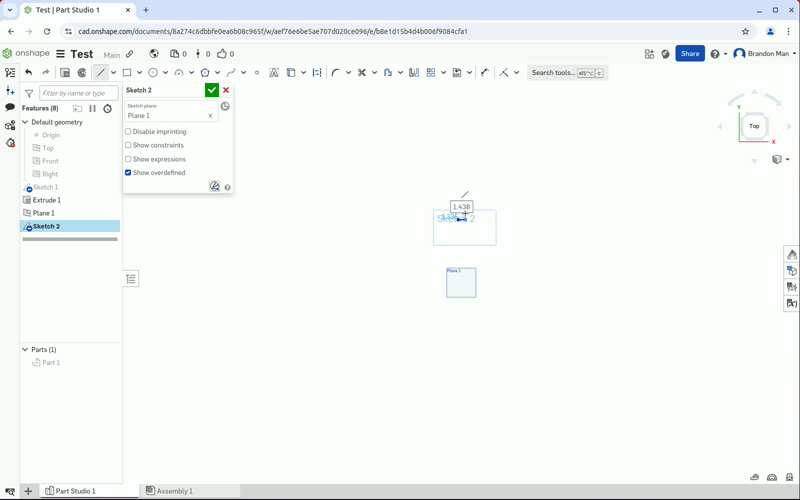
scroll(6)
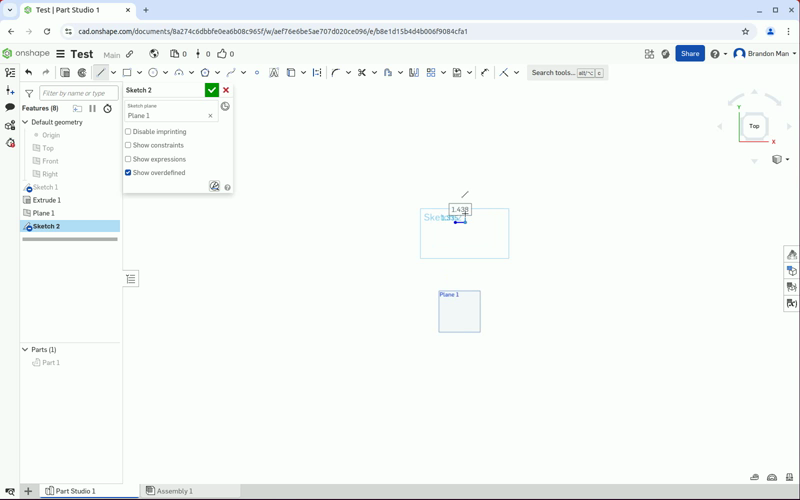
scroll(6)
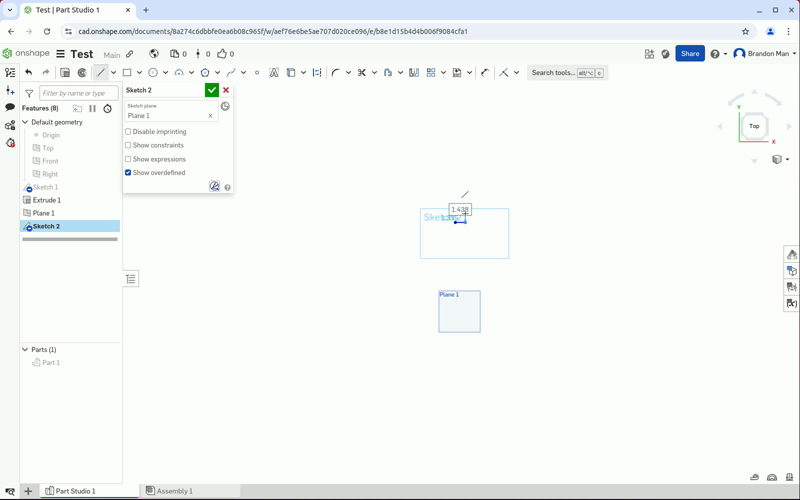
scroll(6)
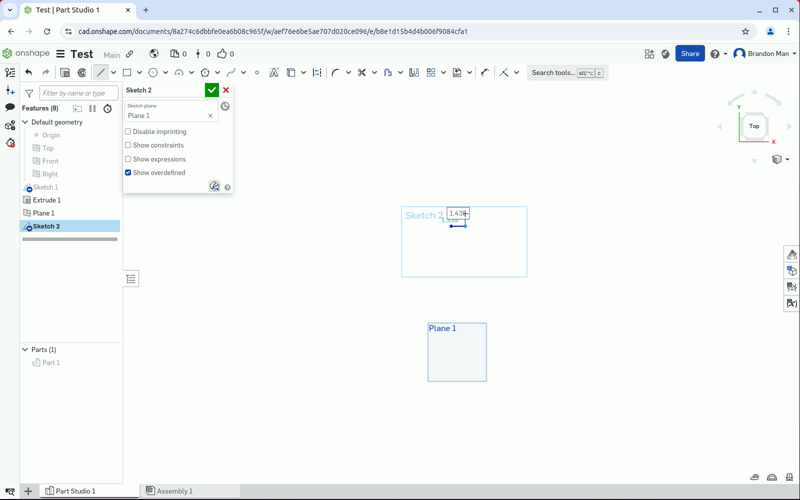
scroll(6)
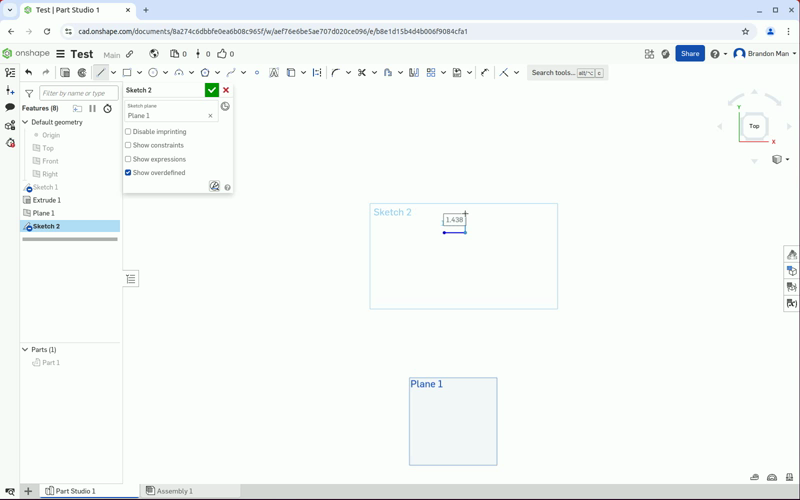
scroll(6)
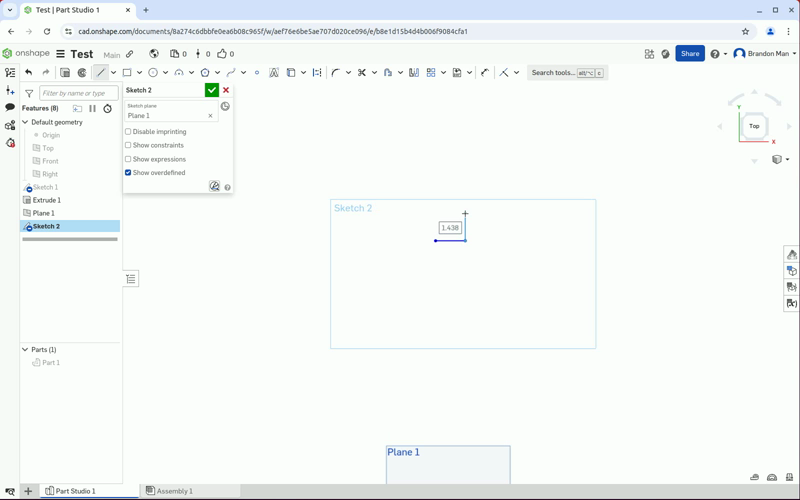
scroll(6)
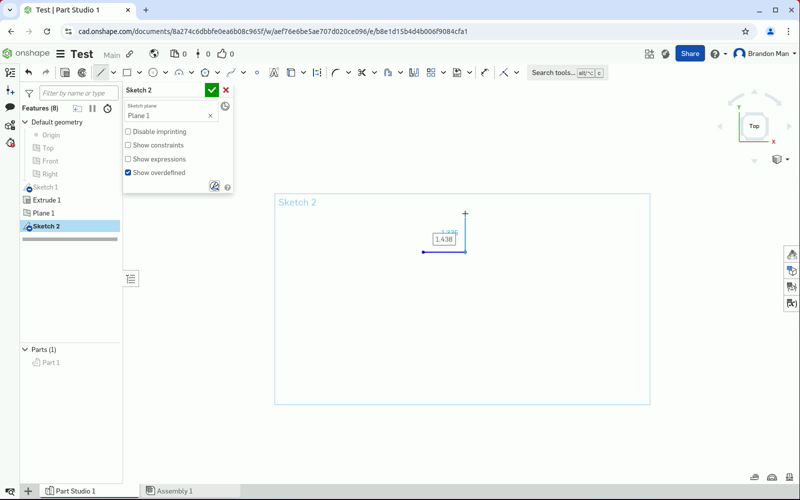
scroll(6)
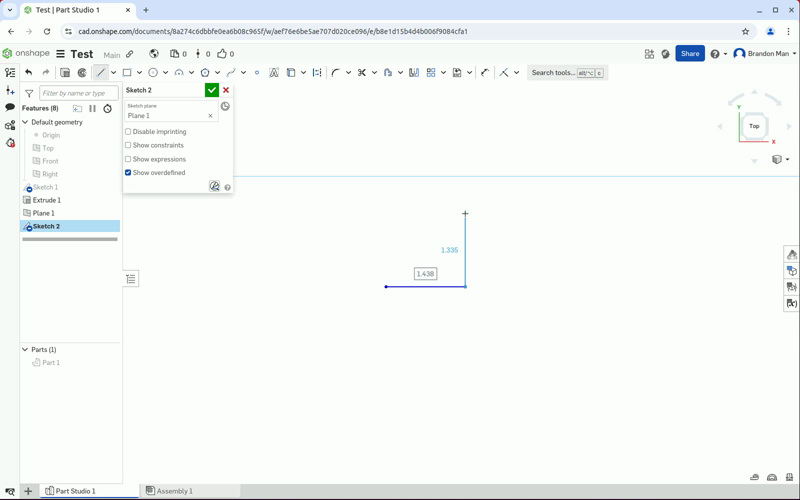
click(465, 213)
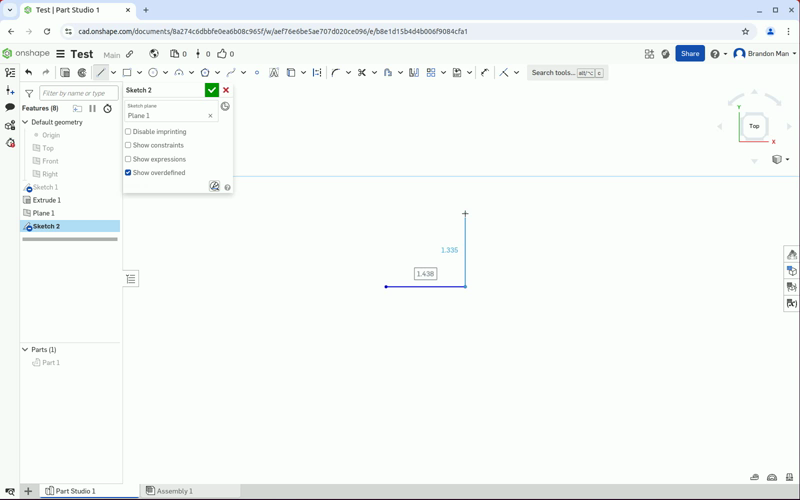
scroll(-6)
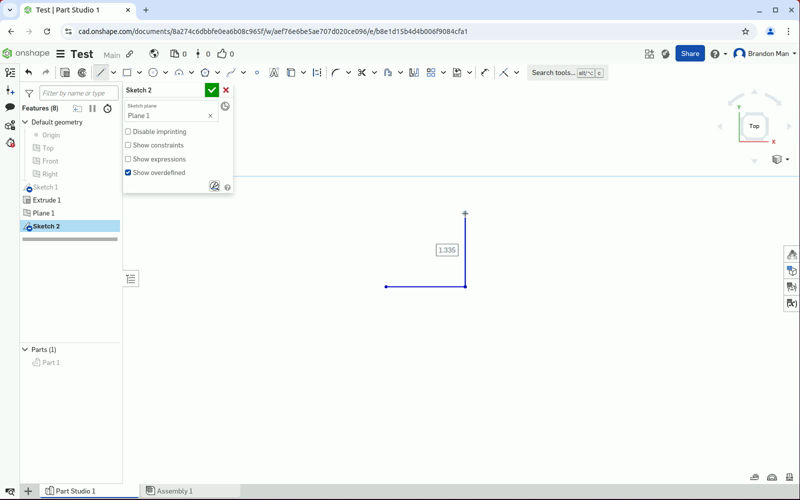
scroll(-6)
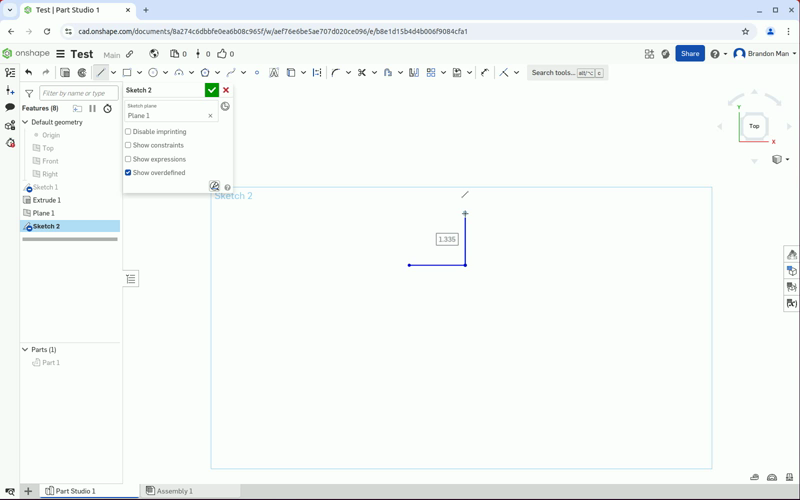
scroll(-6)
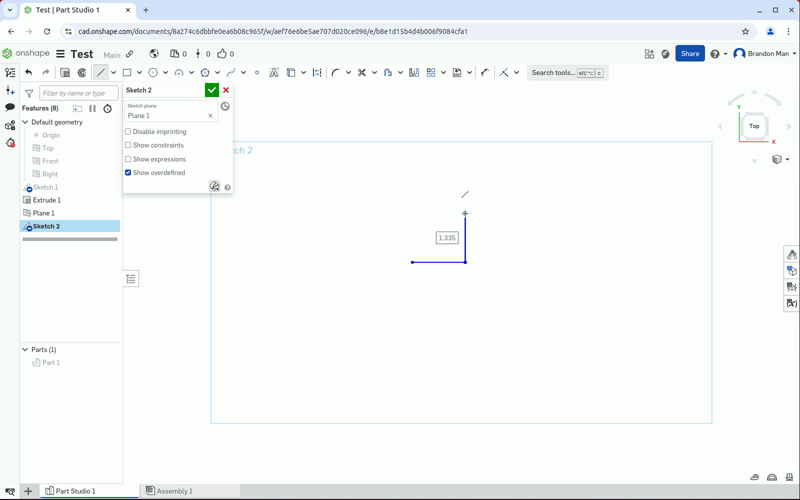
scroll(-6)
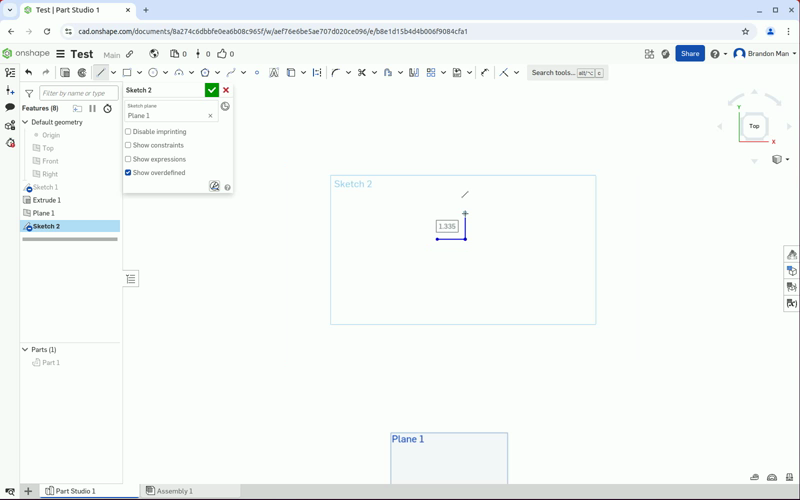
scroll(-6)
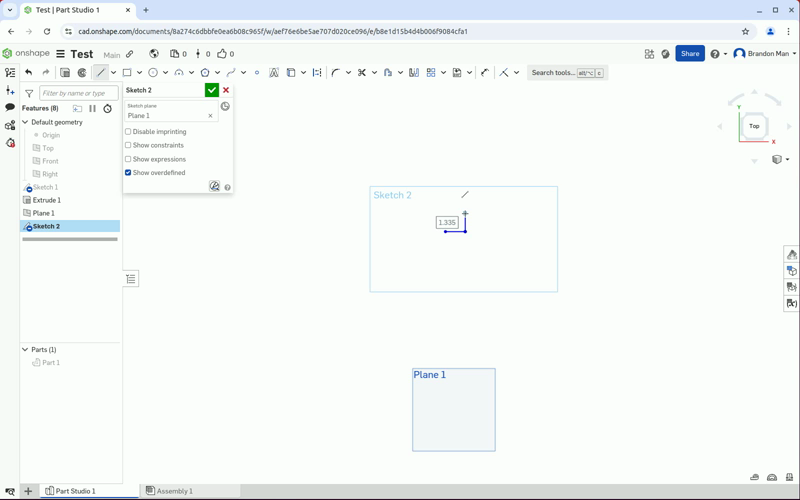
scroll(-6)
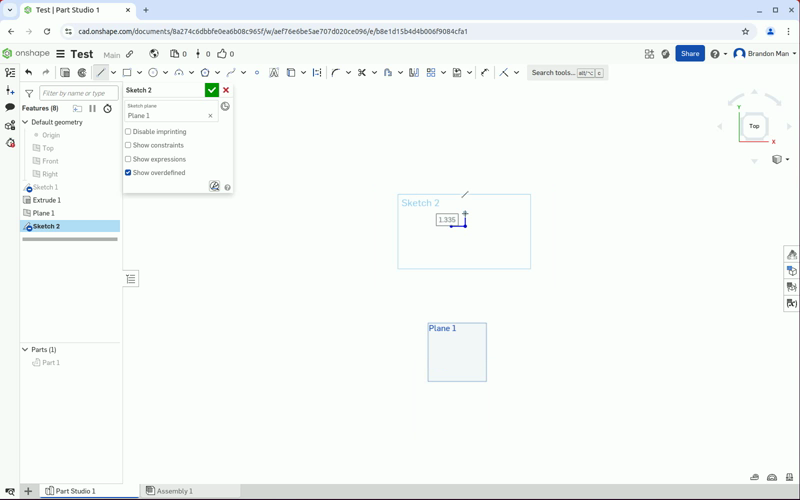
scroll(-6)
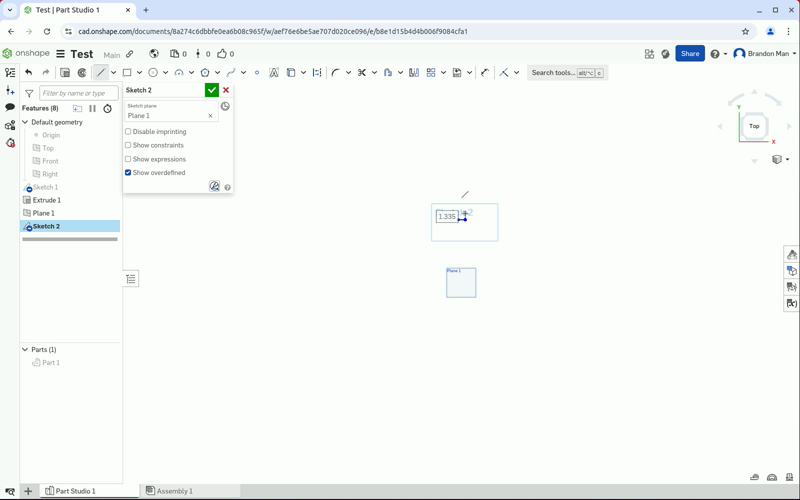
key_up(shift)
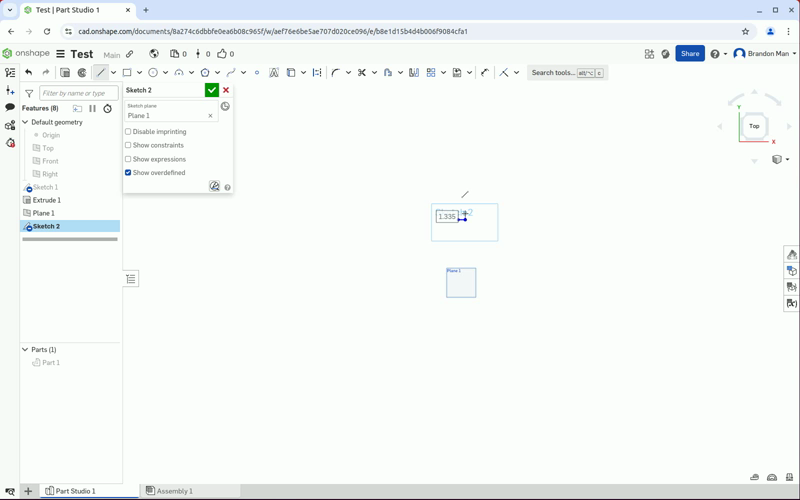
key_down(shift)
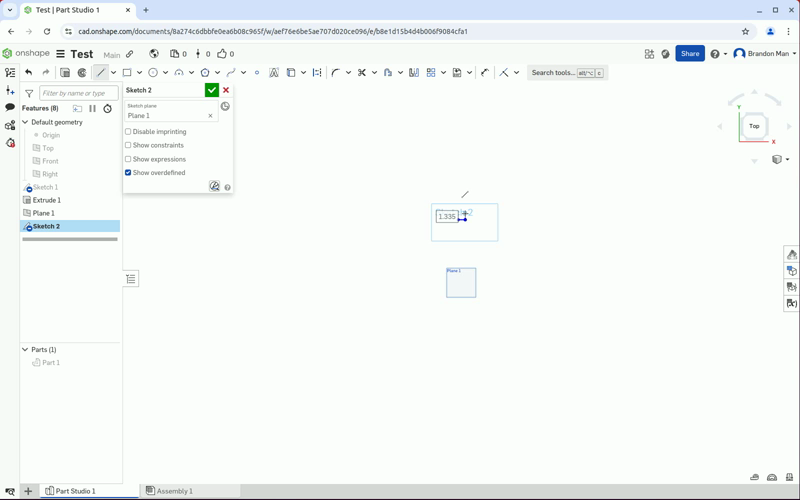
mouse_move(495, 213)
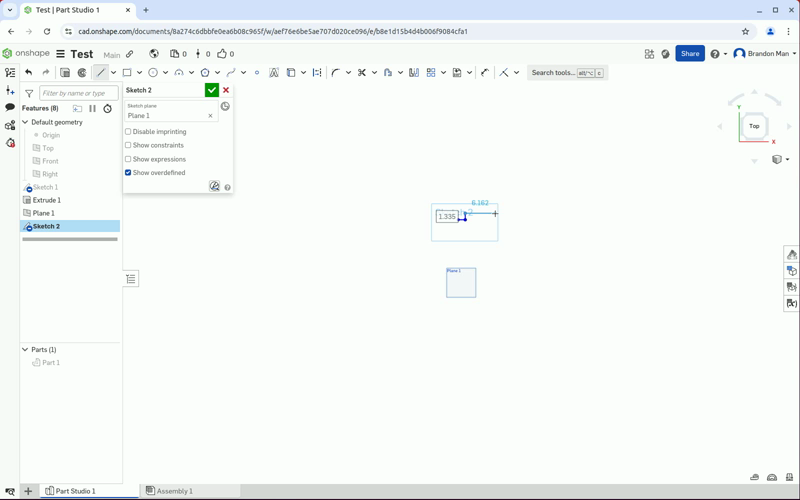
mouse_move(458, 213)
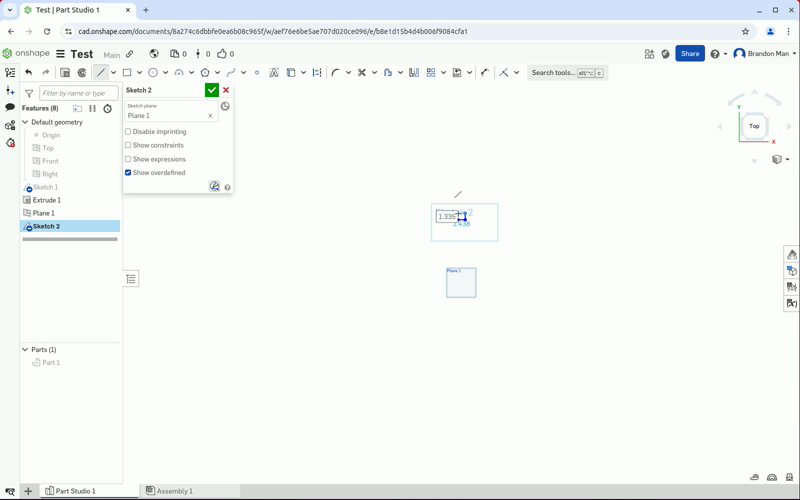
scroll(6)
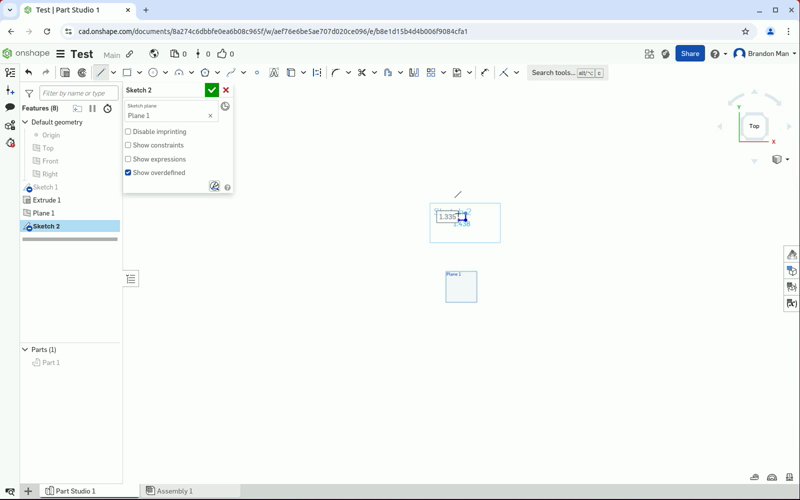
scroll(6)
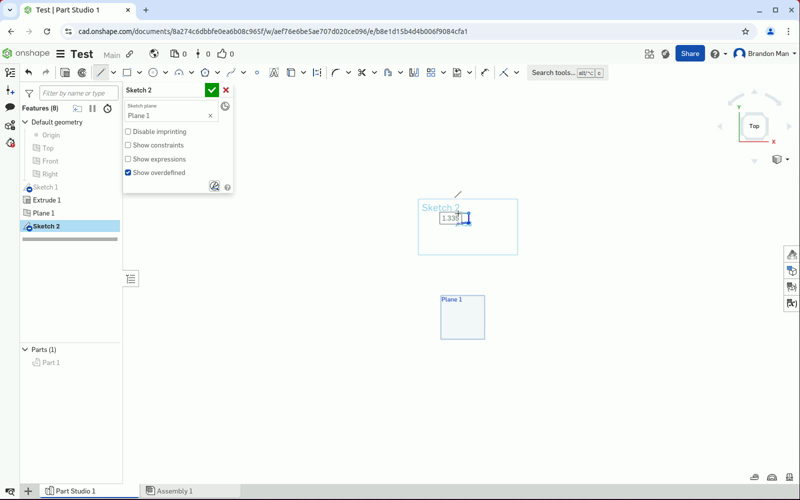
scroll(6)
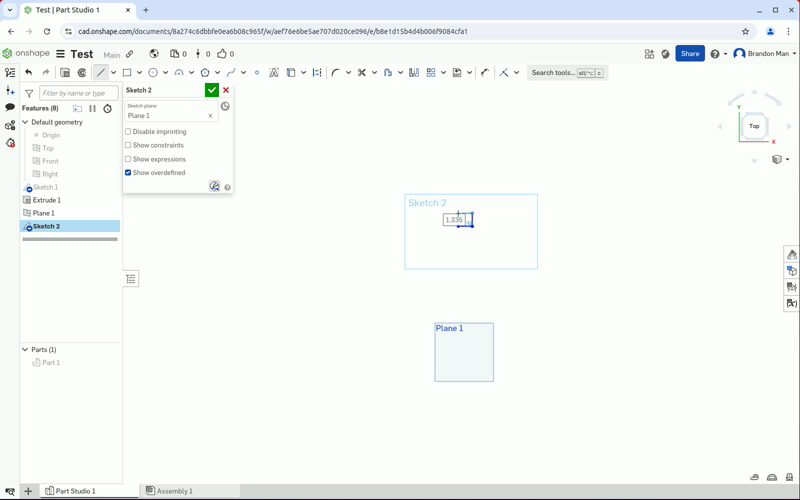
scroll(6)
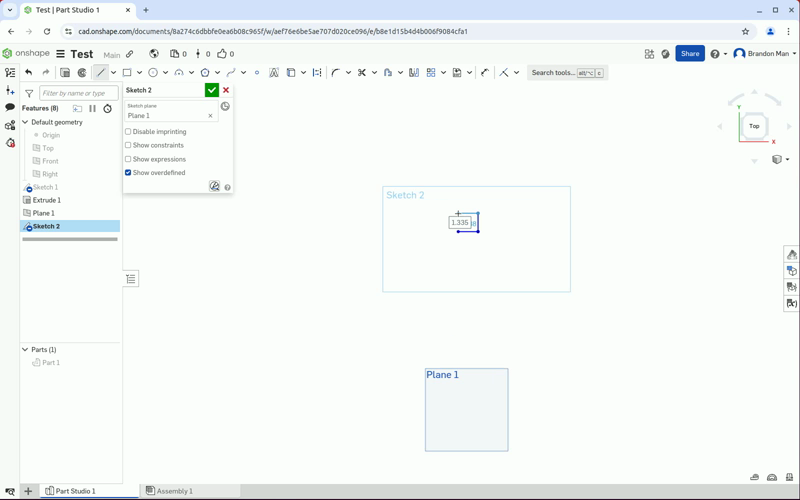
scroll(6)
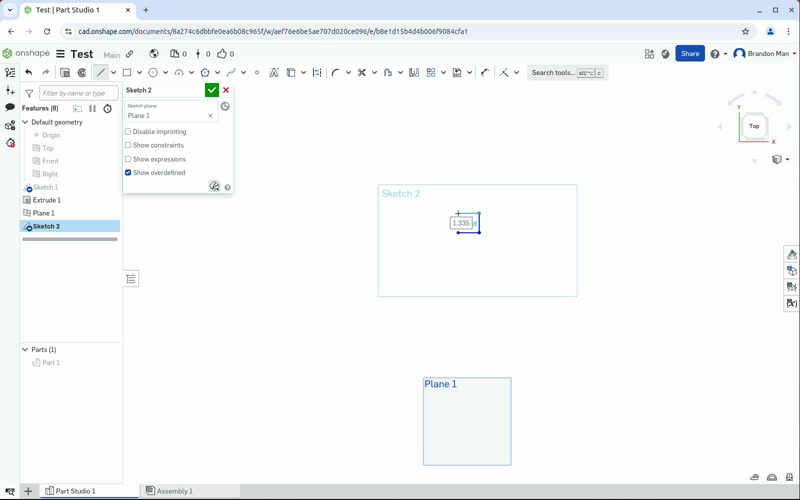
scroll(6)
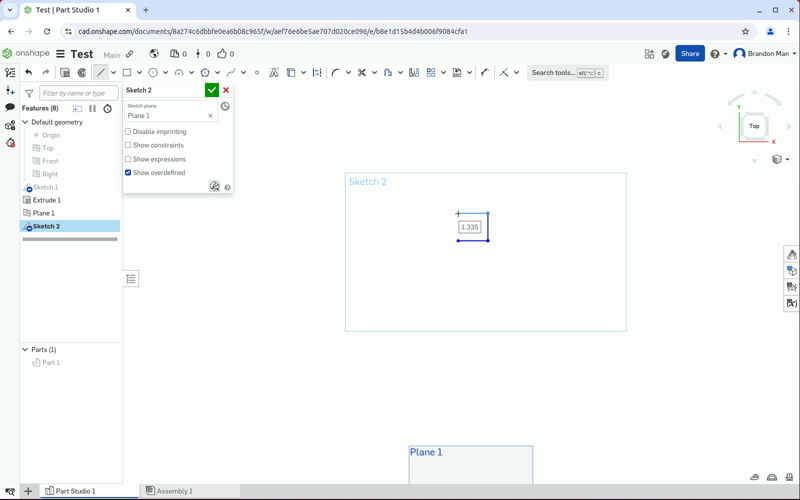
scroll(6)
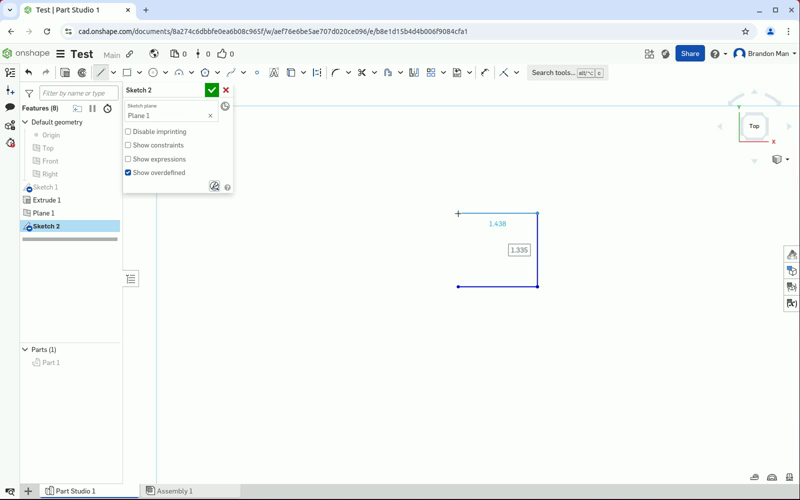
click(458, 213)
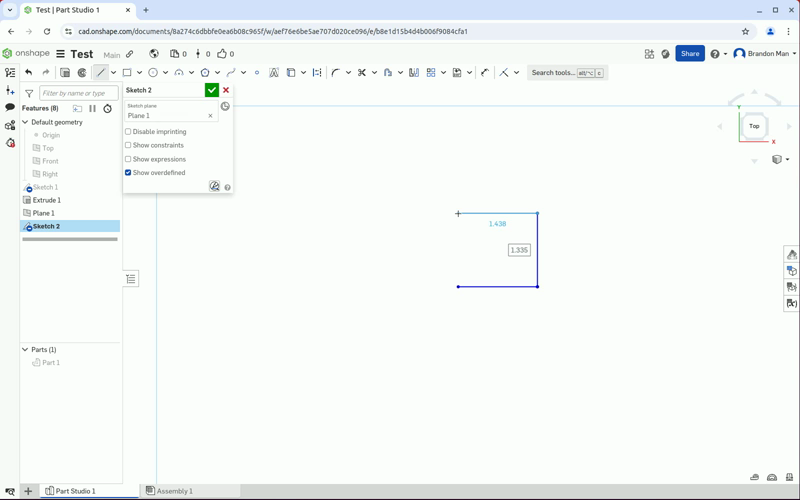
scroll(-6)
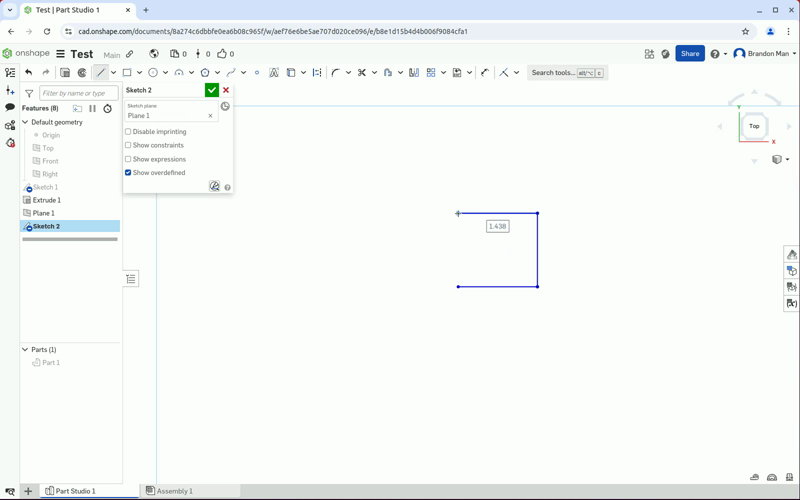
scroll(-6)
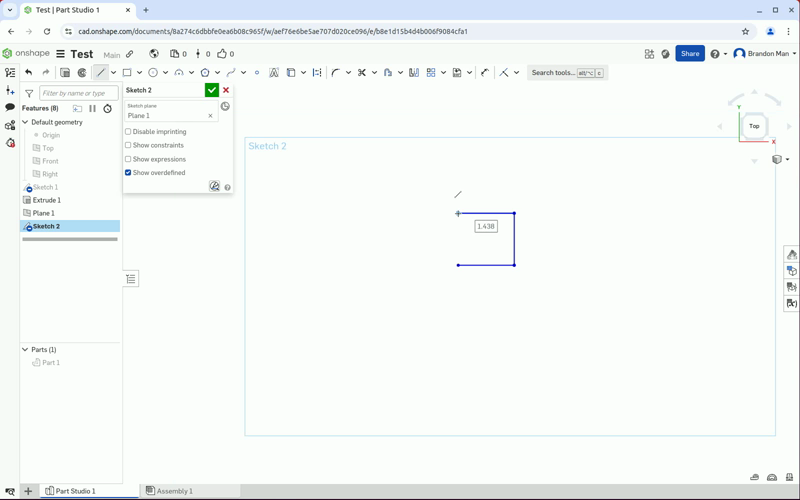
scroll(-6)
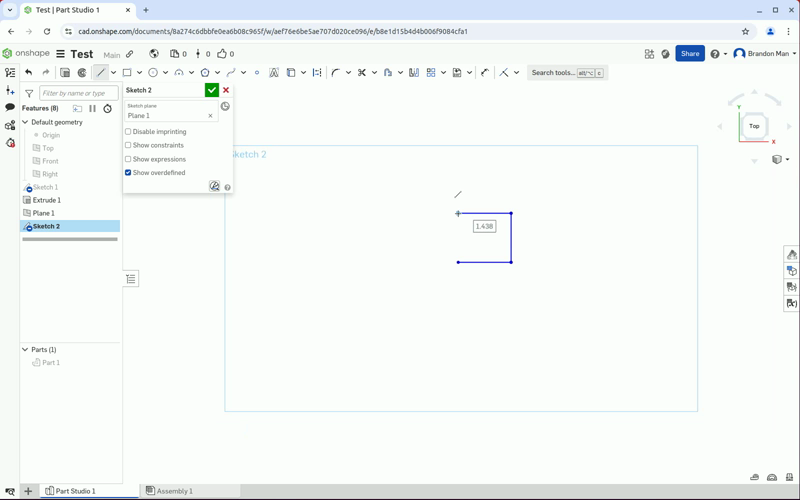
scroll(-6)
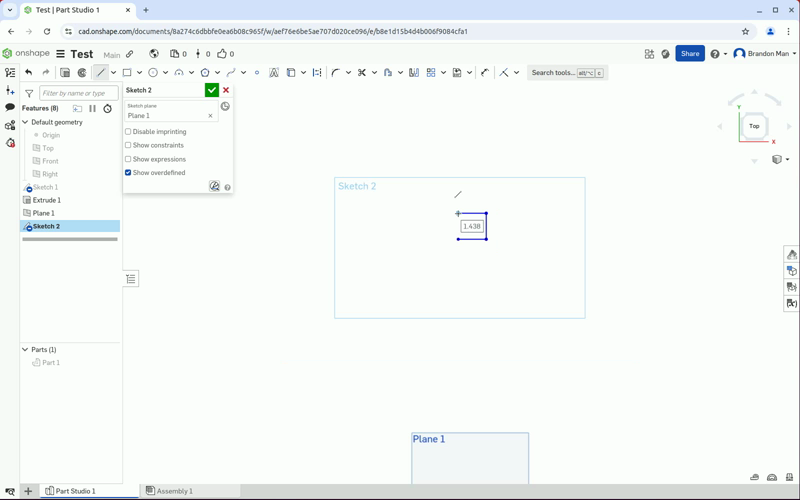
scroll(-6)
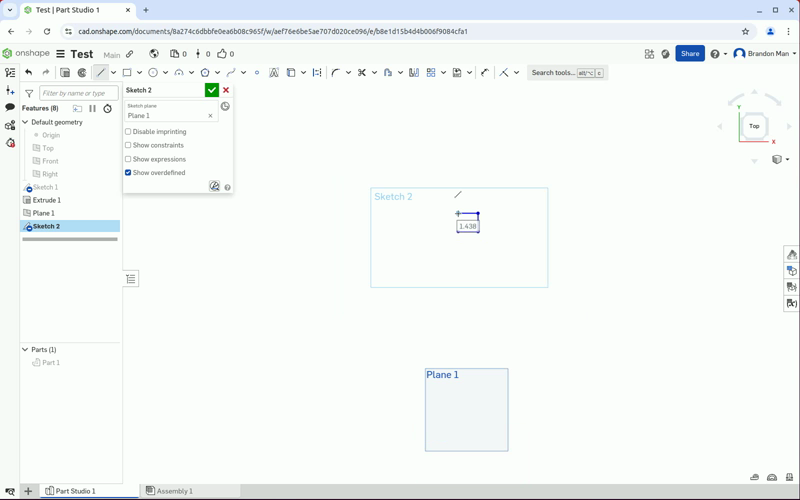
scroll(-6)
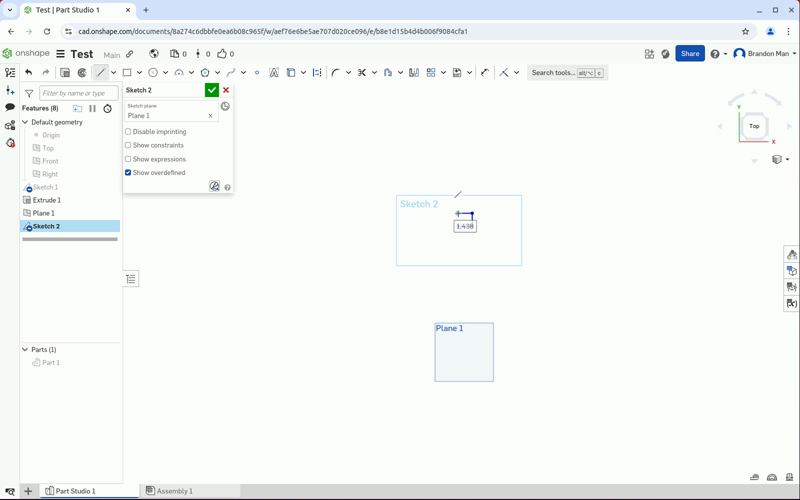
scroll(-6)
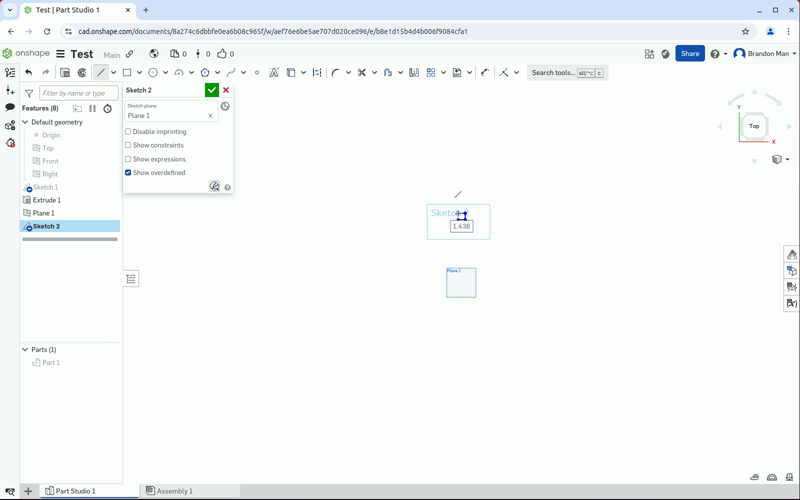
key_up(shift)
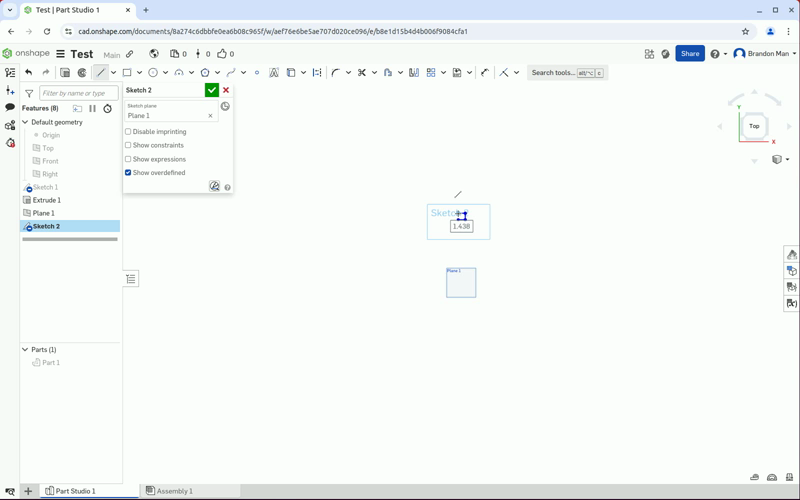
mouse_move(488, 213)
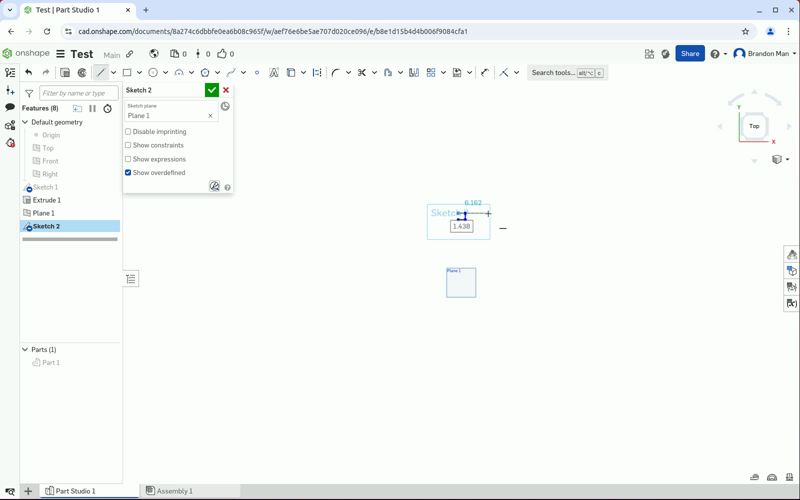
key_down(shift)
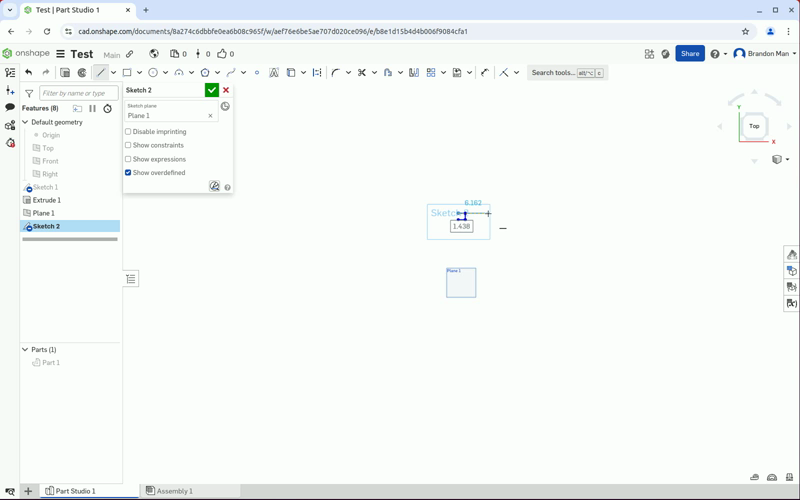
mouse_move(458, 219)
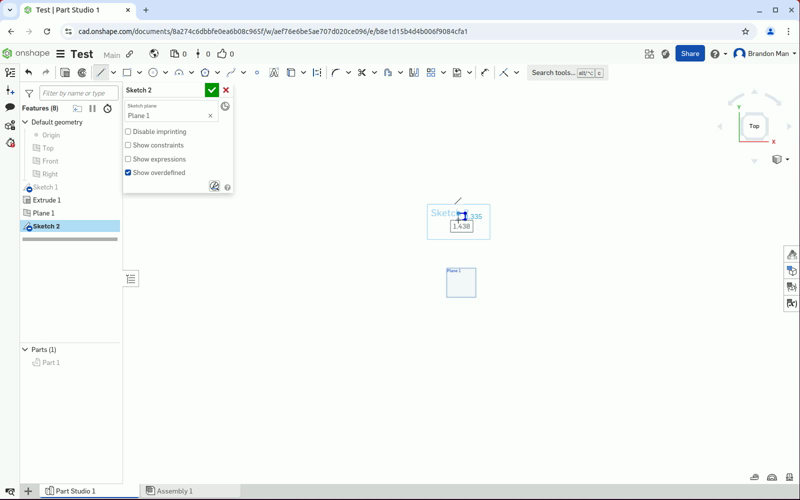
scroll(6)
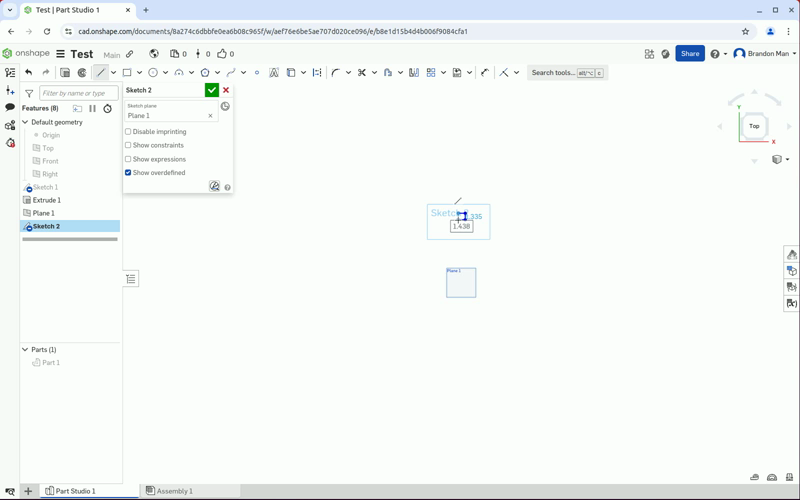
scroll(6)
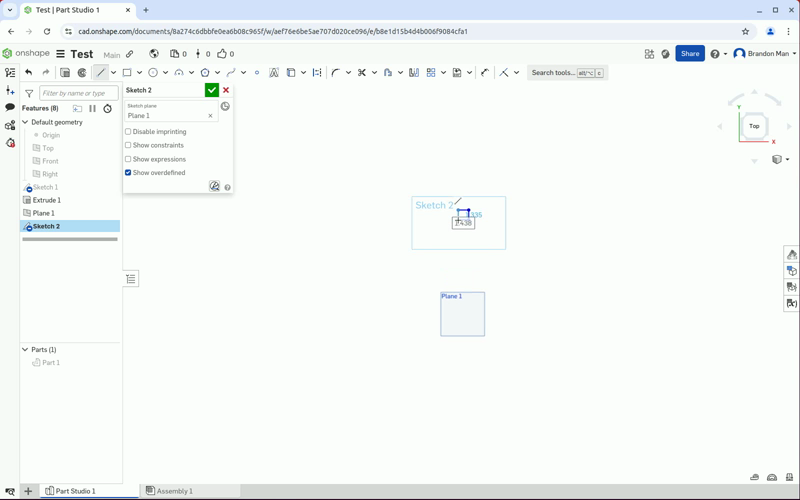
scroll(6)
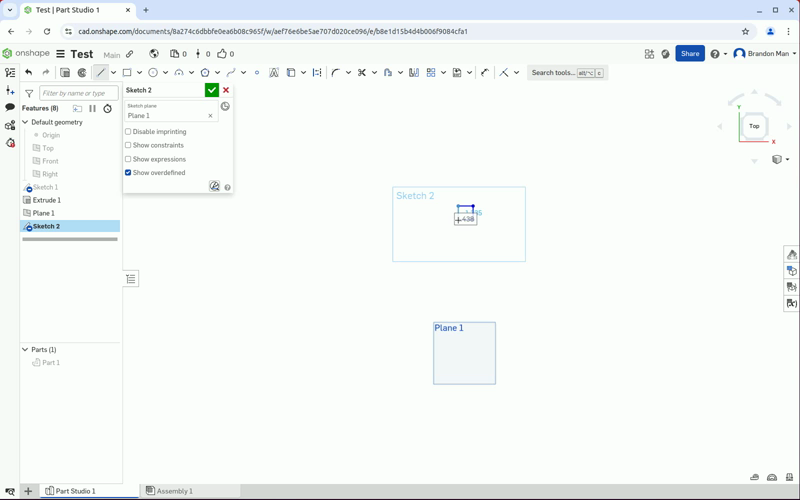
scroll(6)
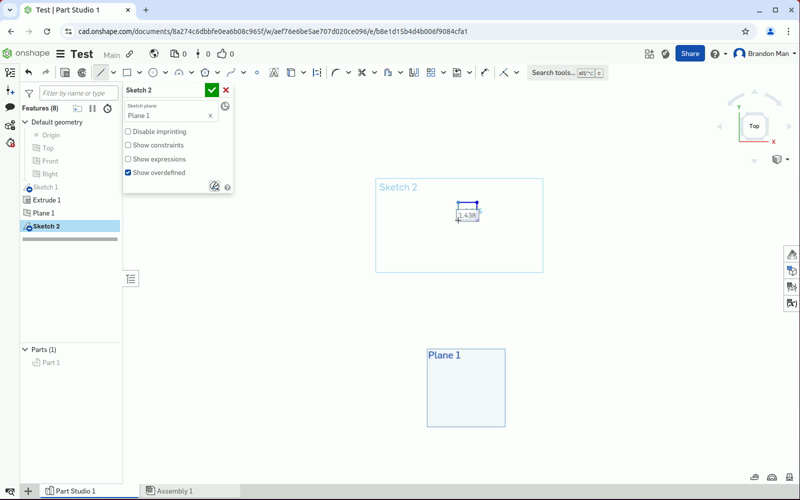
scroll(6)
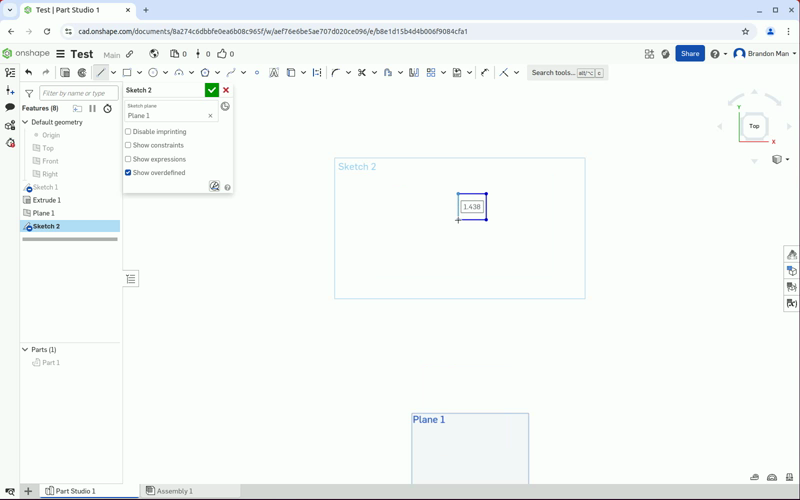
scroll(6)
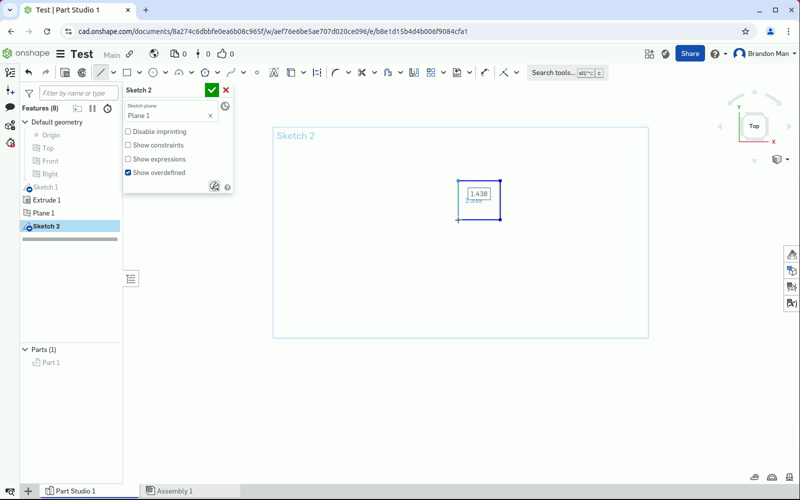
scroll(6)
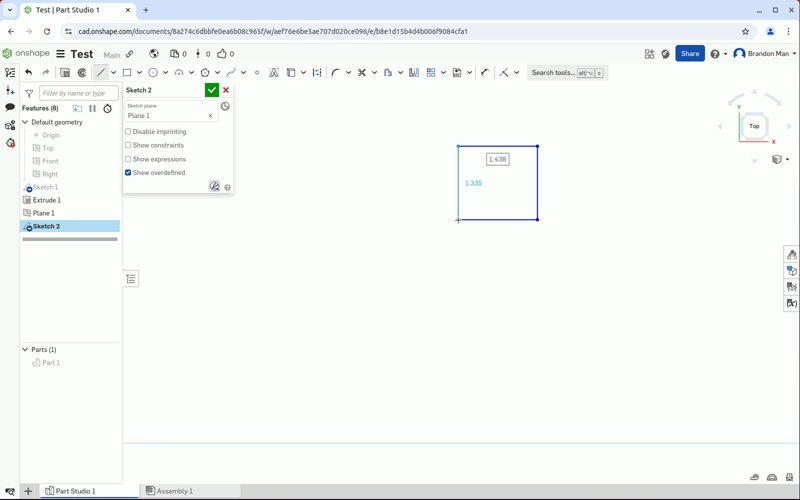
key_up(shift)
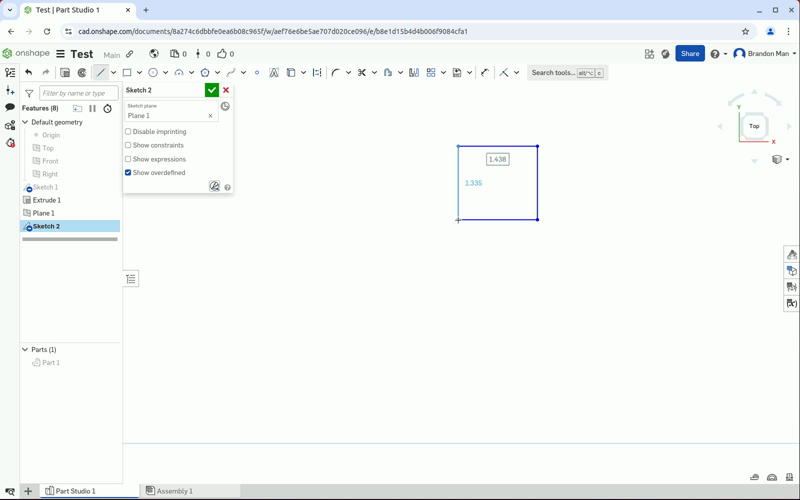
click(458, 219)
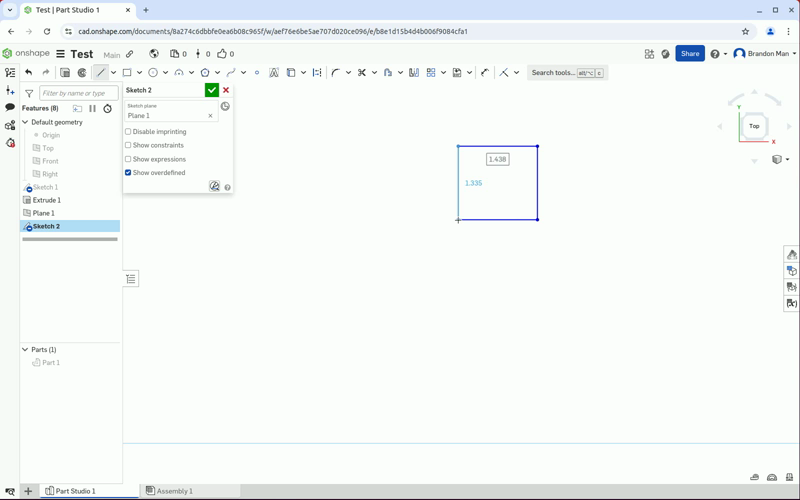
scroll(-6)
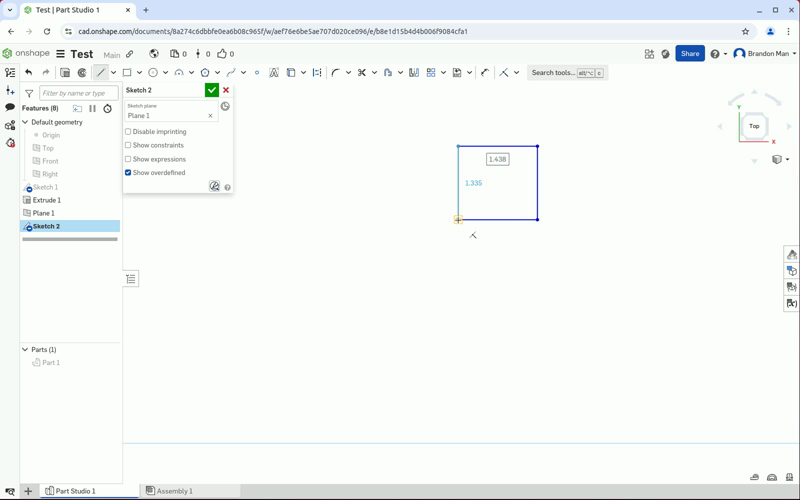
scroll(-6)
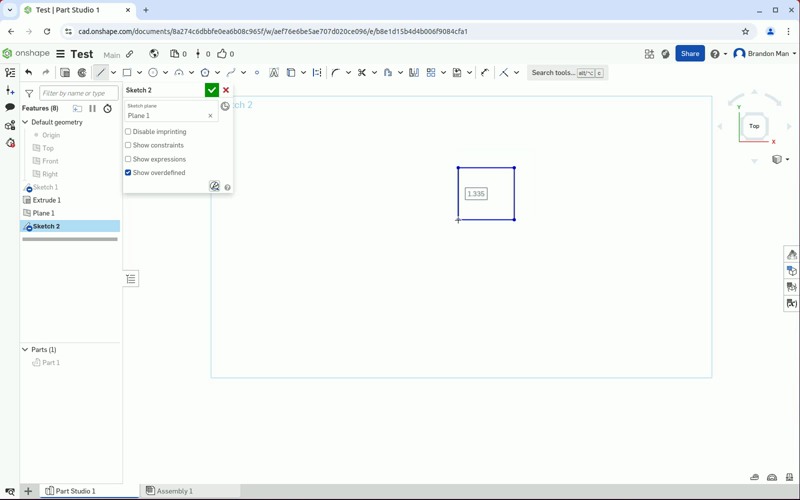
scroll(-6)
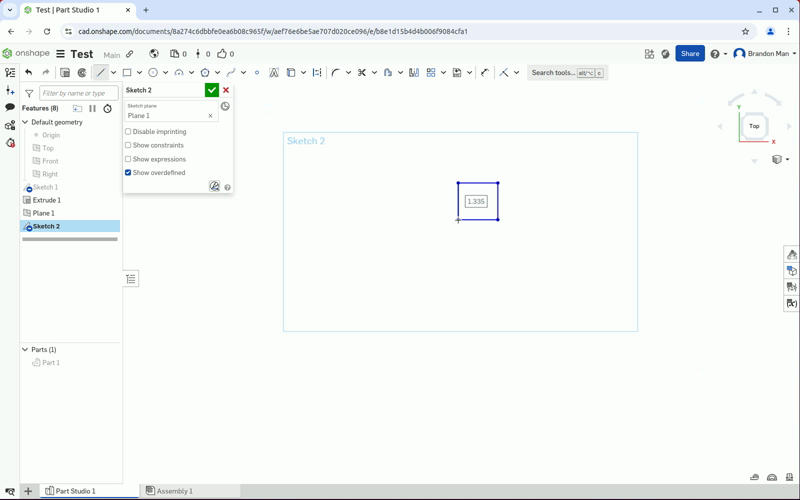
scroll(-6)
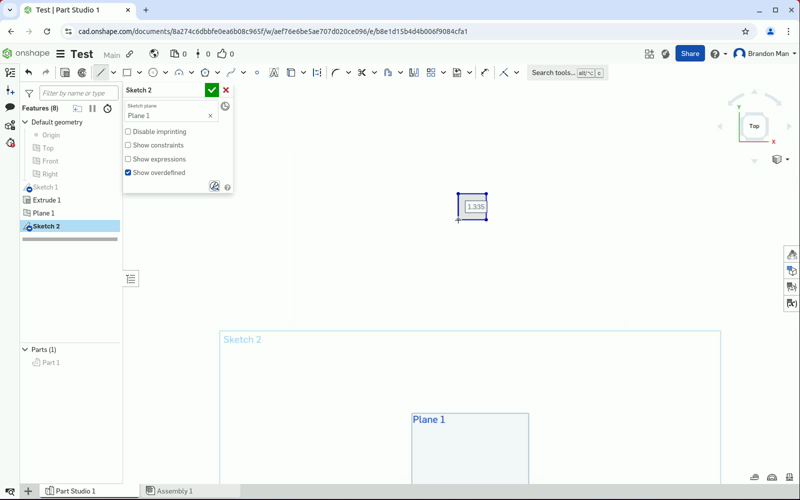
scroll(-6)
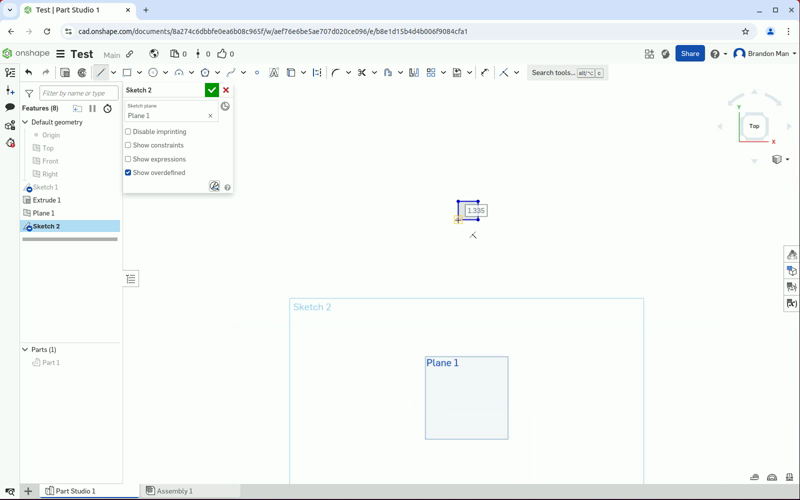
scroll(-6)
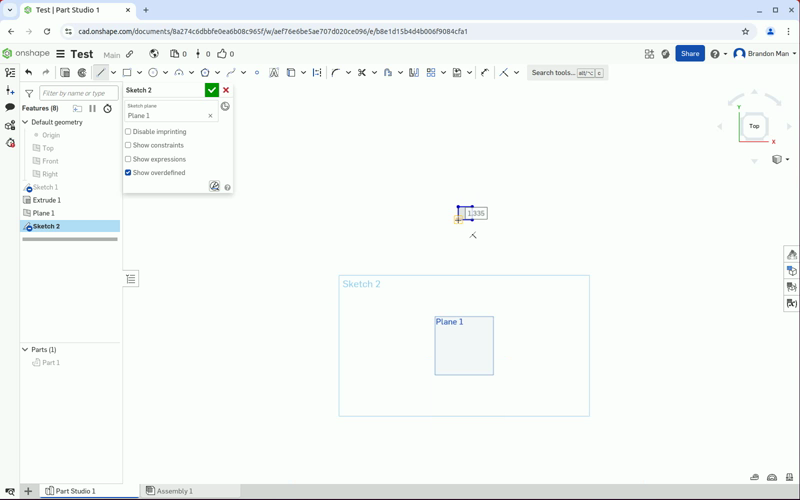
scroll(-6)
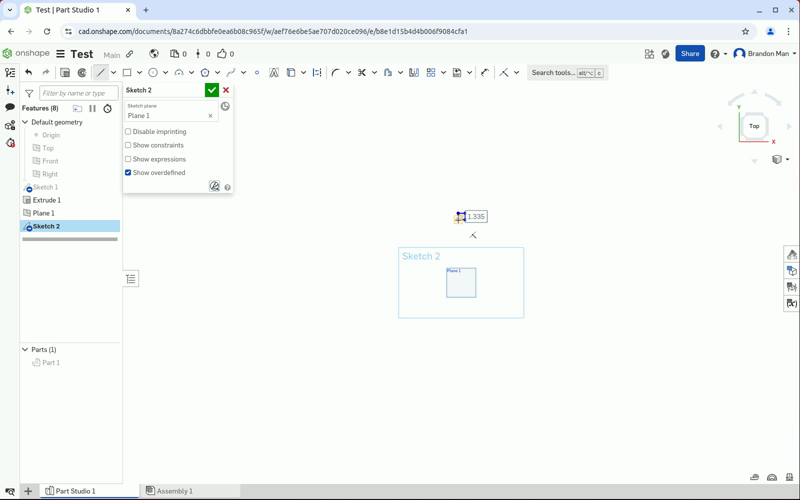
key(esc)
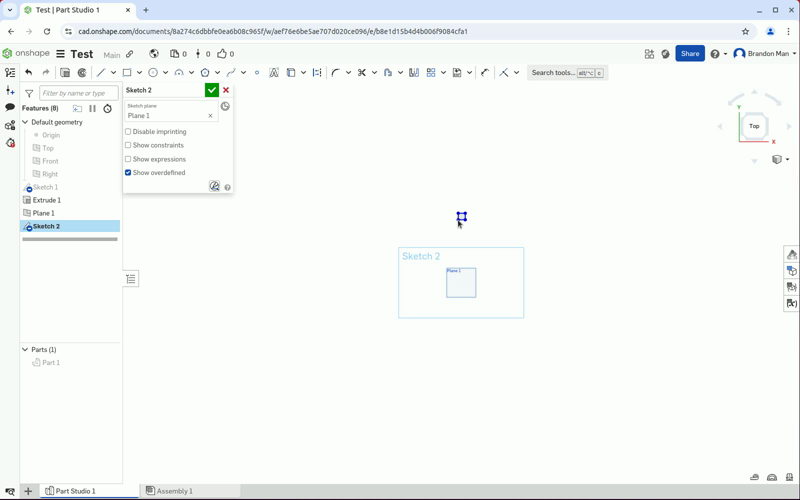
mouse_move(462, 217)
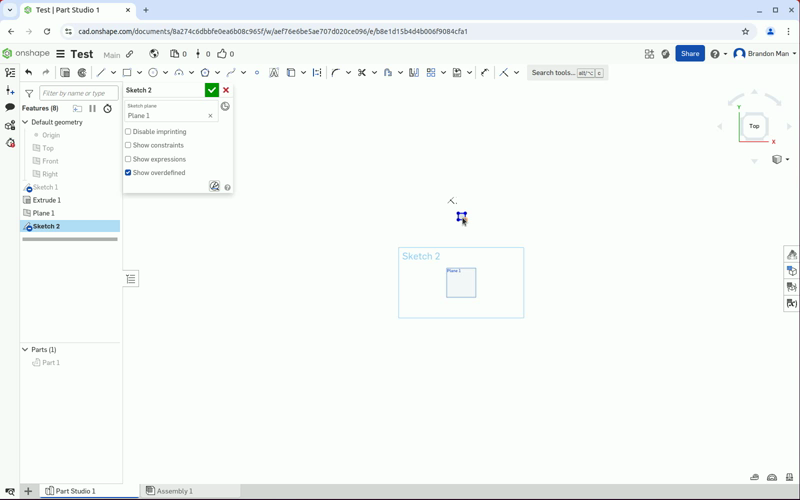
scroll(6)
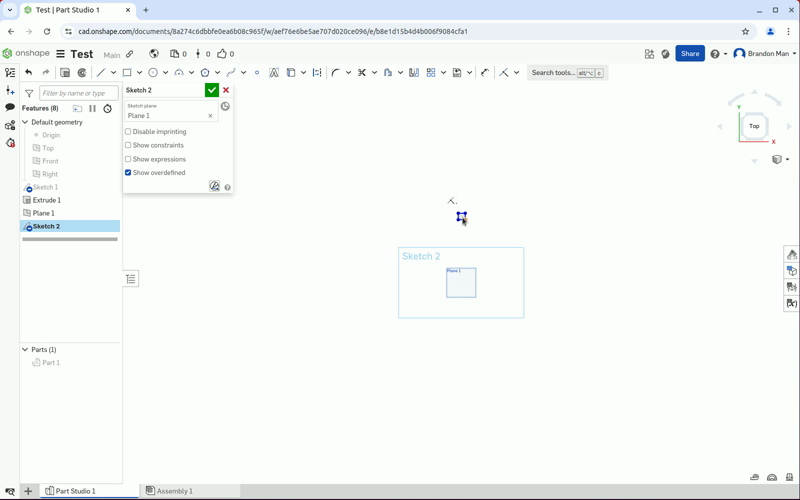
scroll(6)
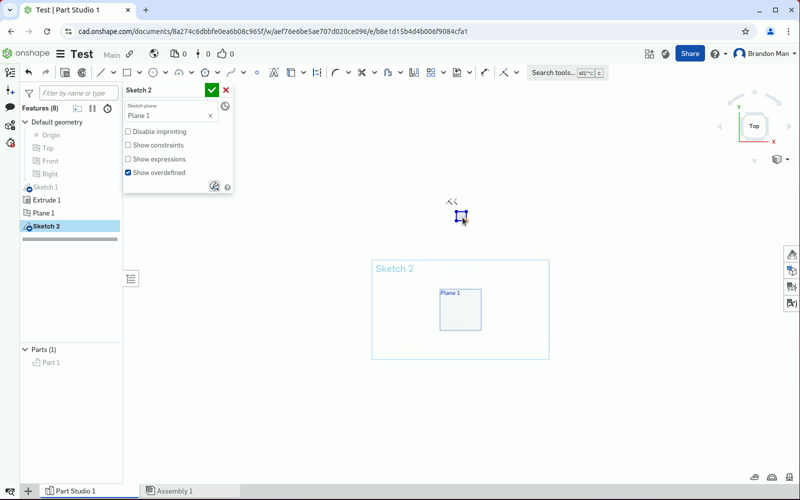
scroll(6)
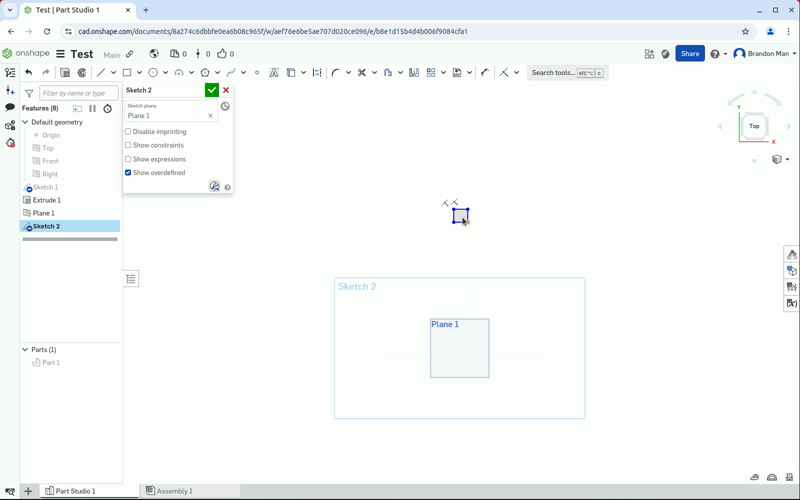
scroll(6)
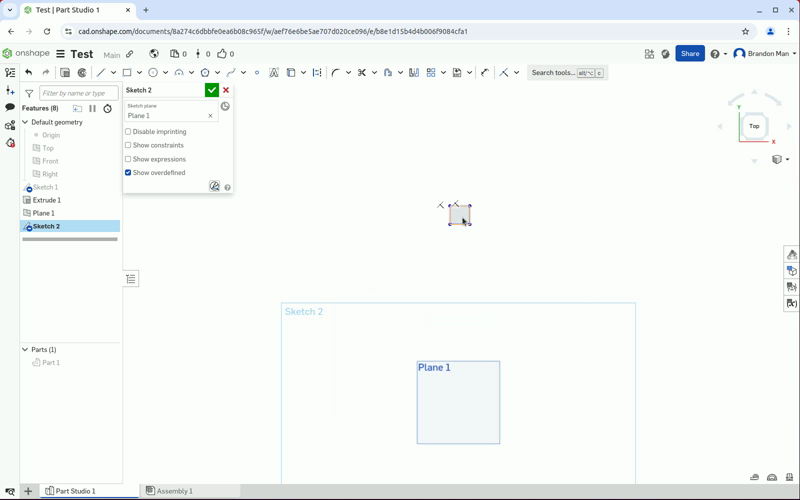
scroll(6)
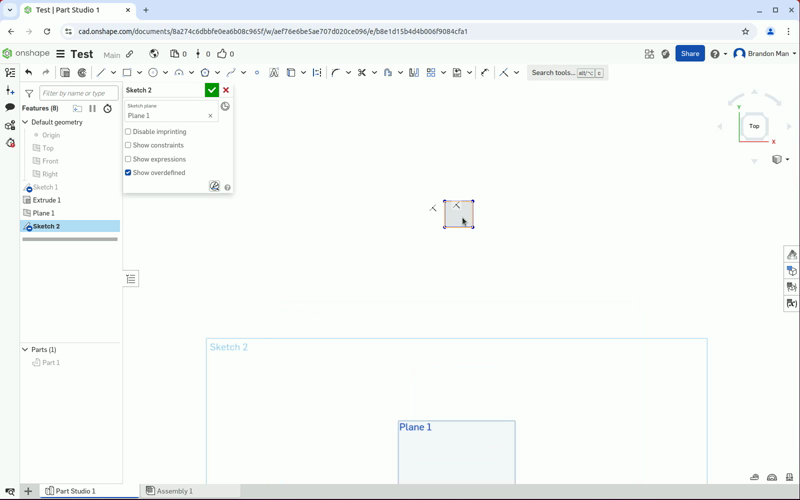
scroll(6)
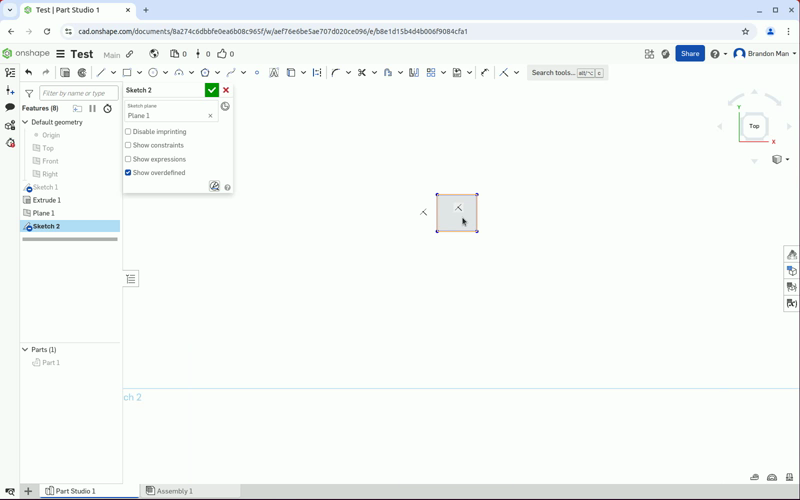
scroll(6)
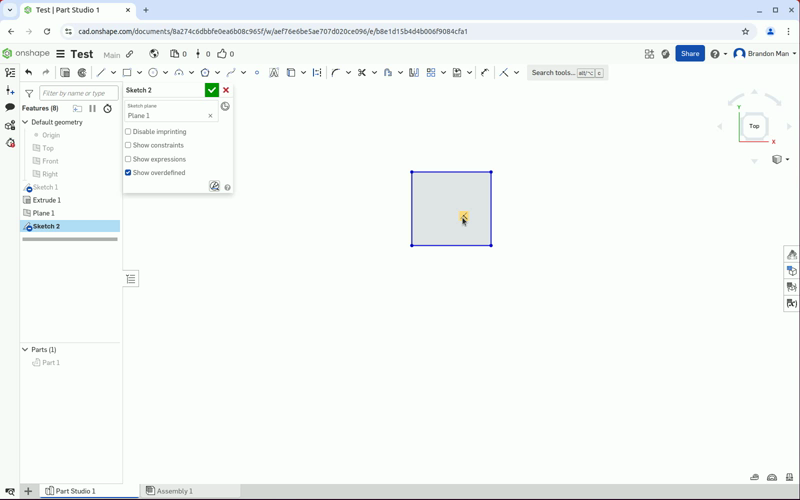
click(462, 217)
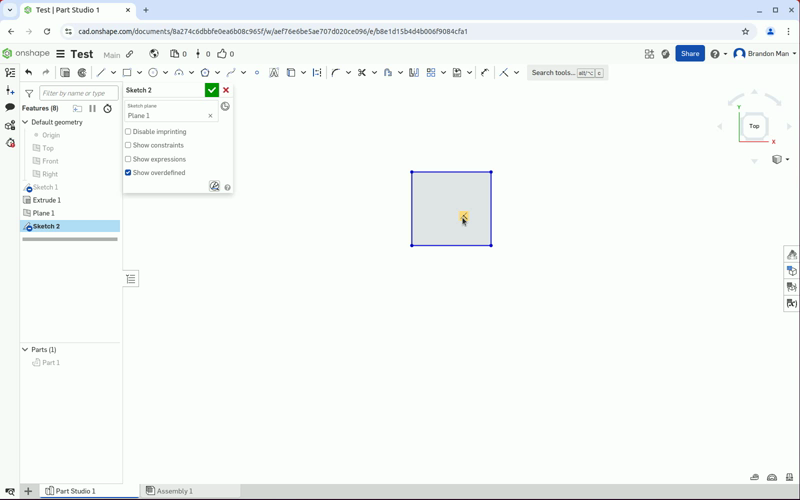
scroll(-6)
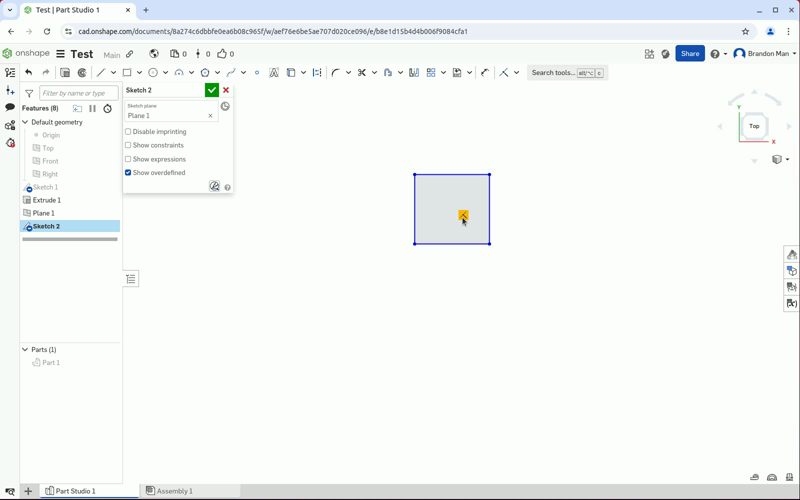
scroll(-6)
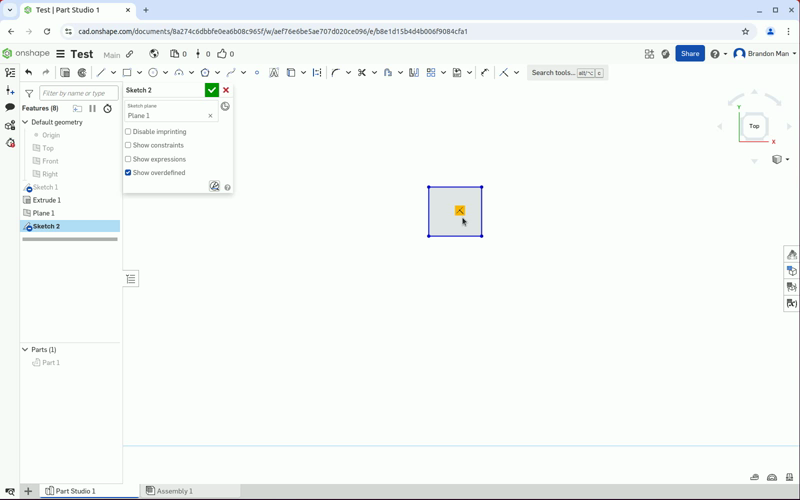
scroll(-6)
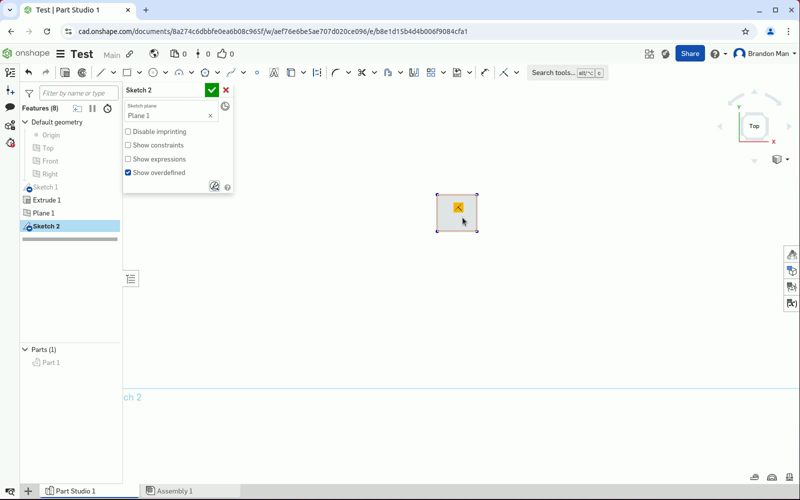
scroll(-6)
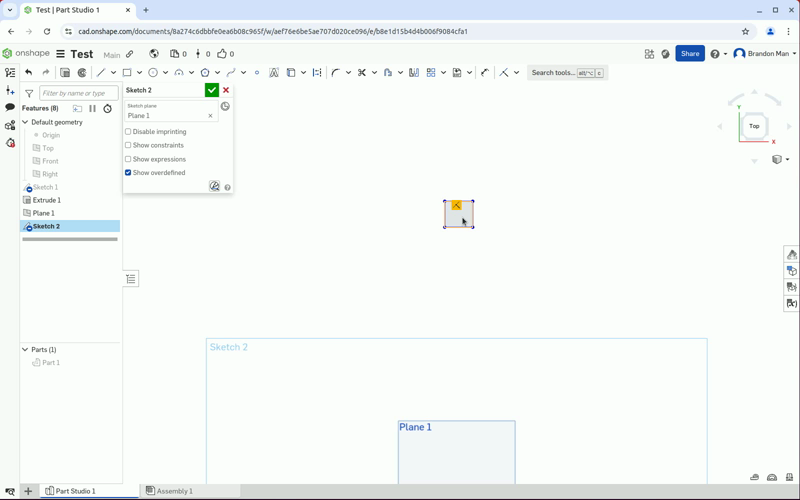
scroll(-6)
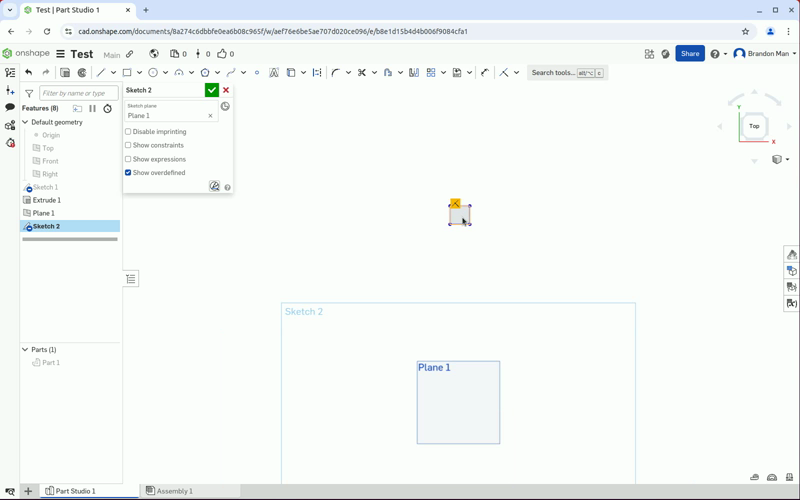
scroll(-6)
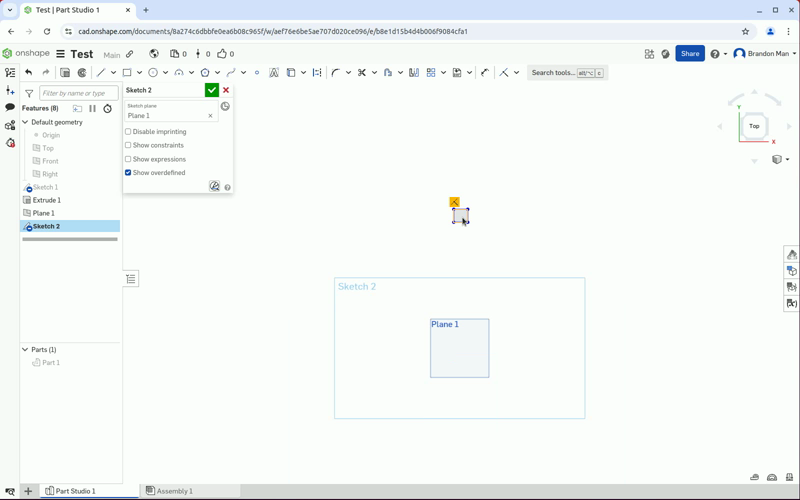
scroll(-6)
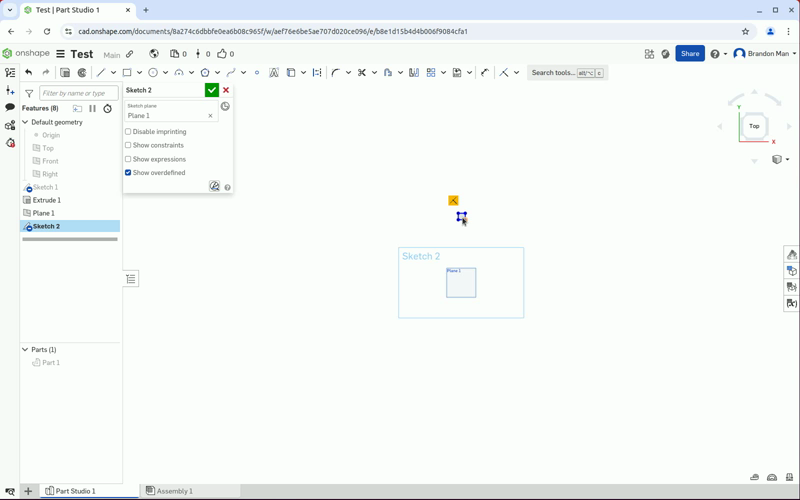
mouse_move(73, 352)
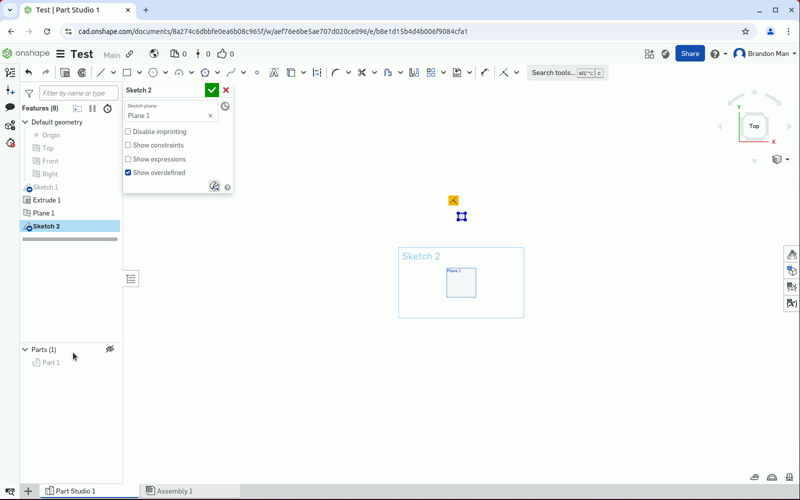
key(shift+y)
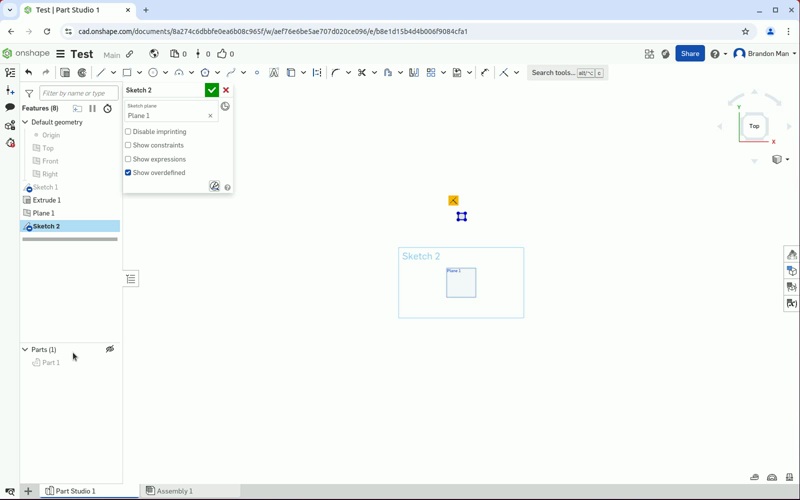
key(shift+e)
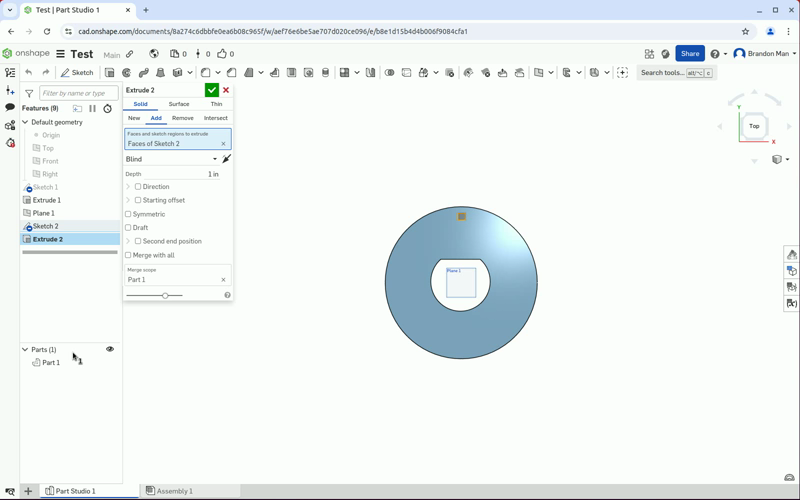
mouse_move(143, 106)
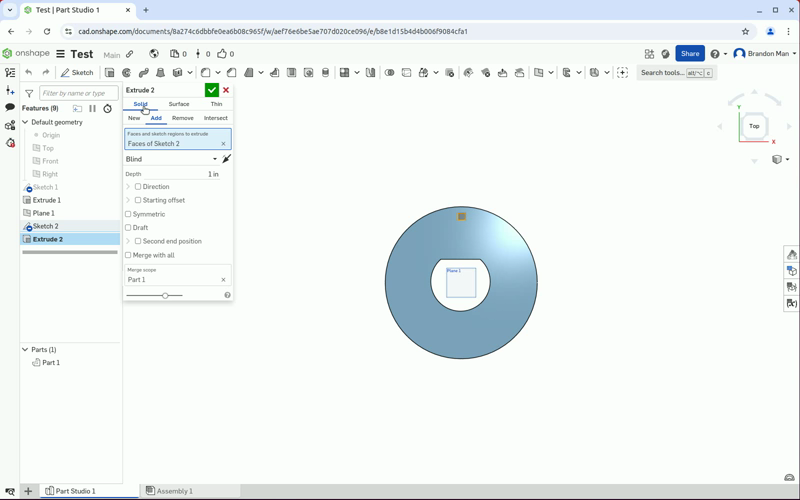
click(143, 106)
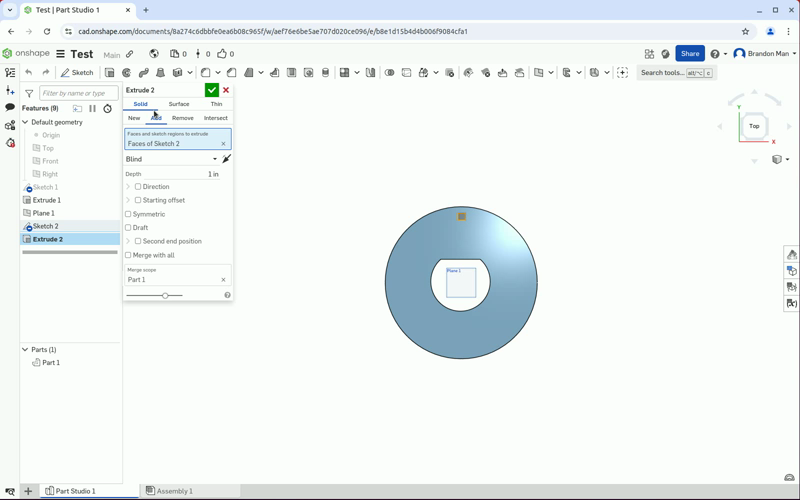
mouse_move(186, 120)
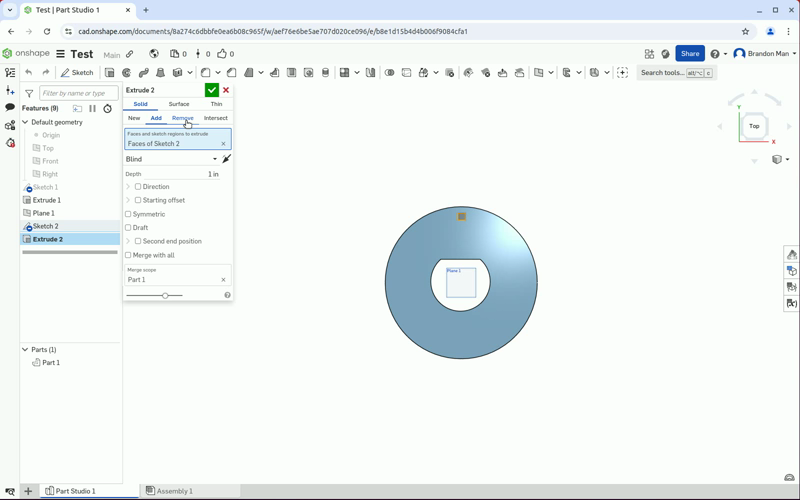
click(186, 120)
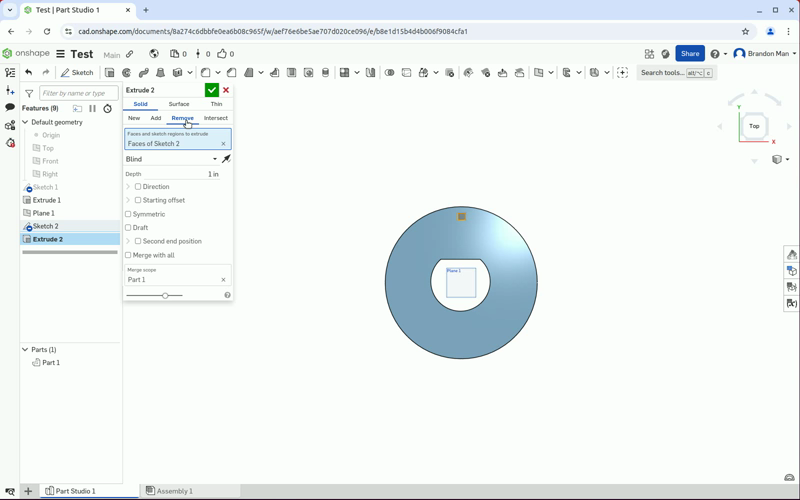
key(tab, 4)
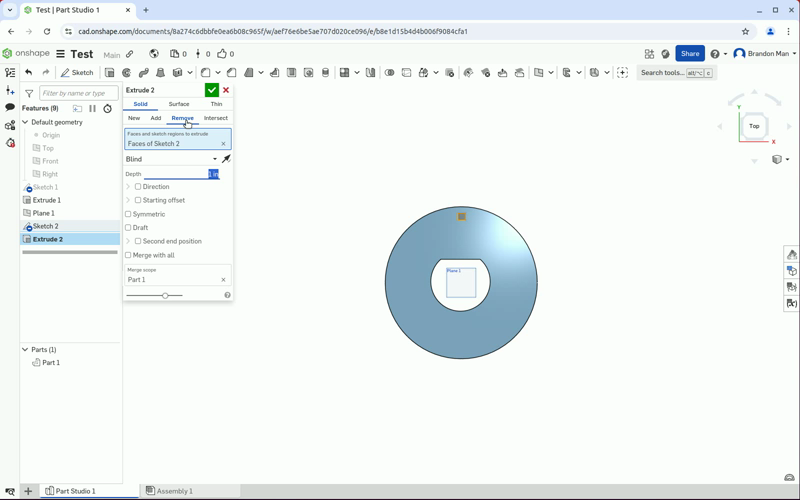
text(1.444)
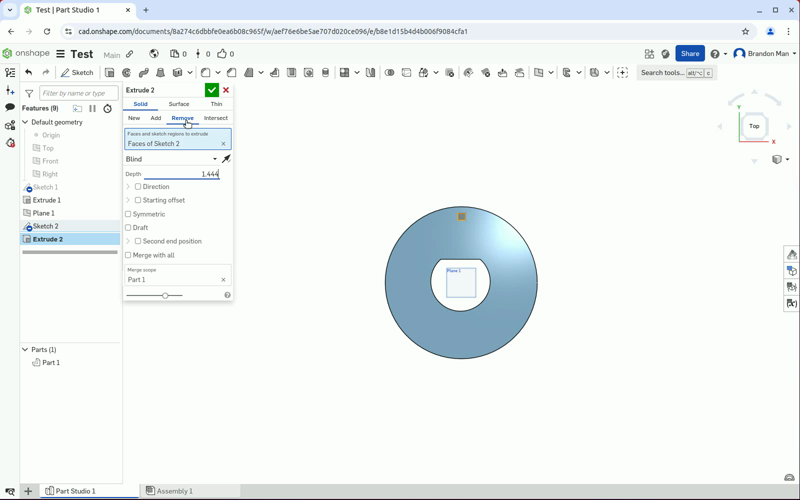
key(tab, 6)
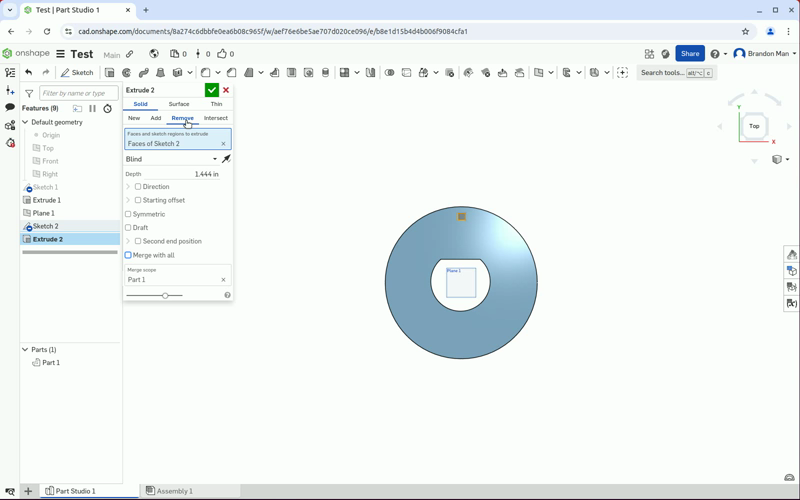
key(space)
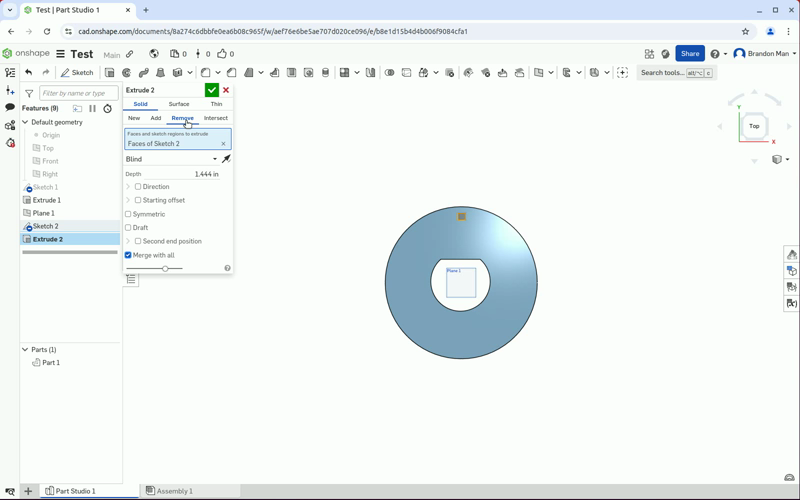
key(enter)
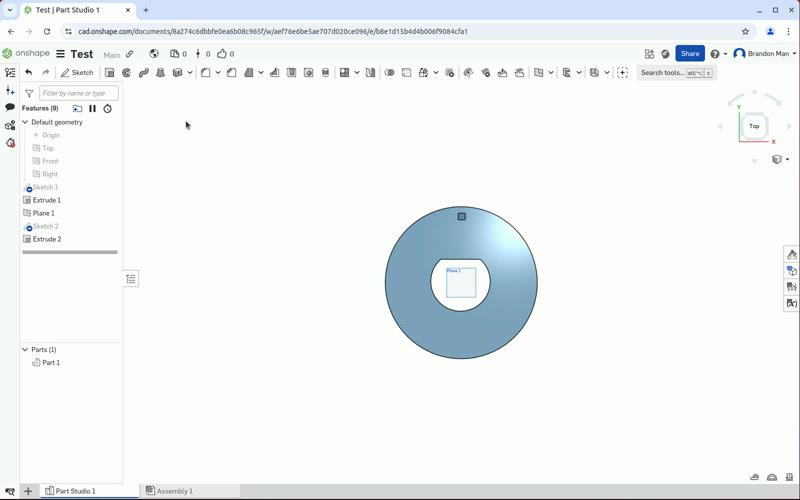
key(shift+h)
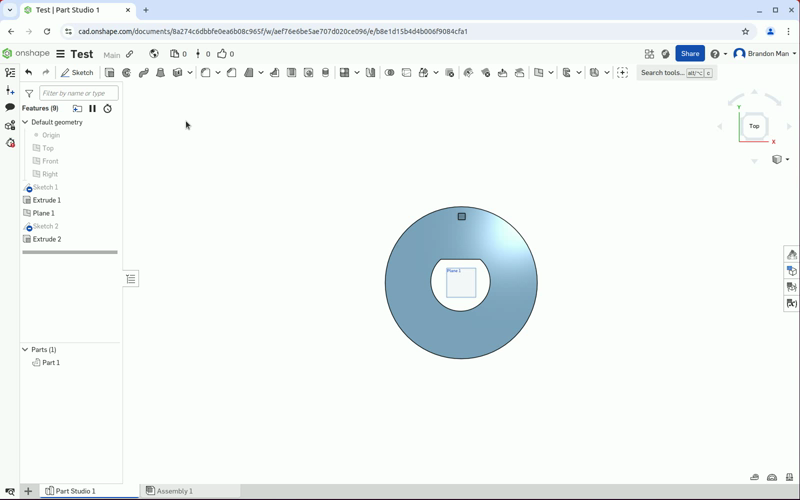
key(shift+h)
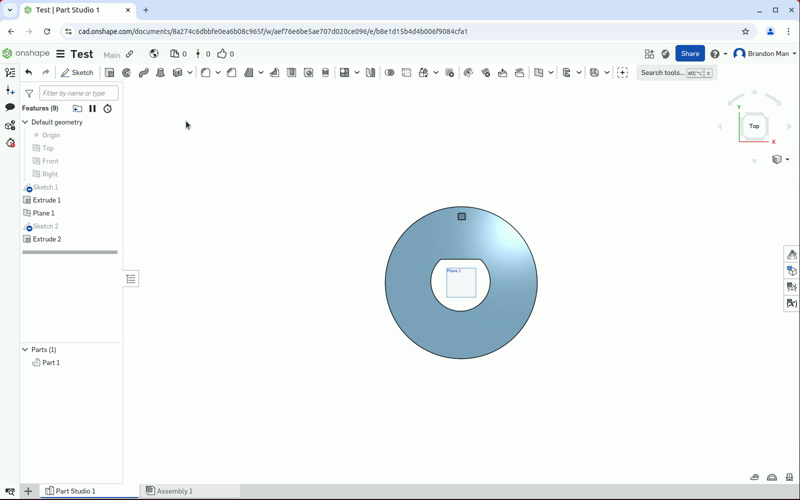
mouse_move(73, 189)
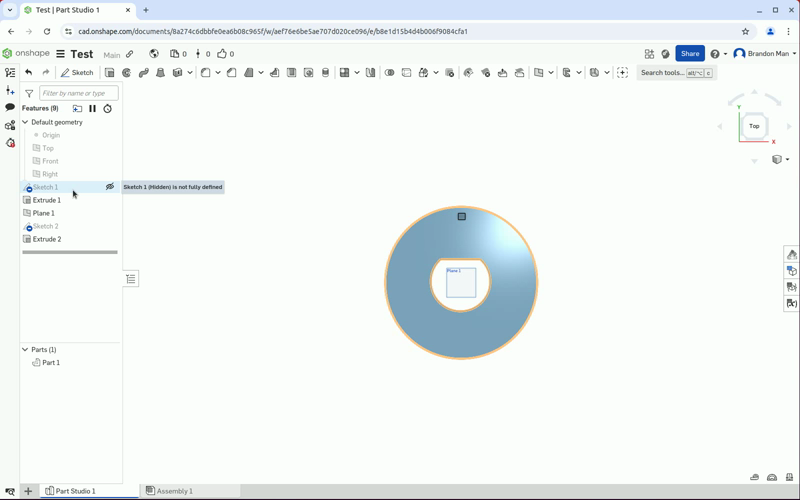
click(73, 189)
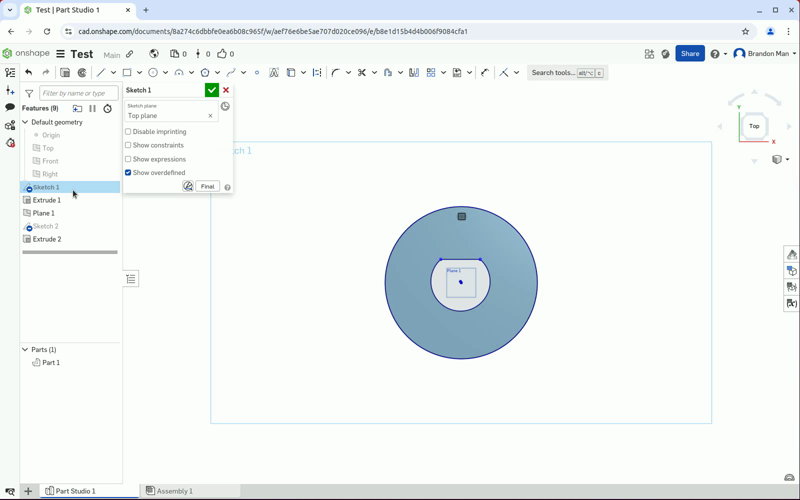
mouse_move(229, 92)
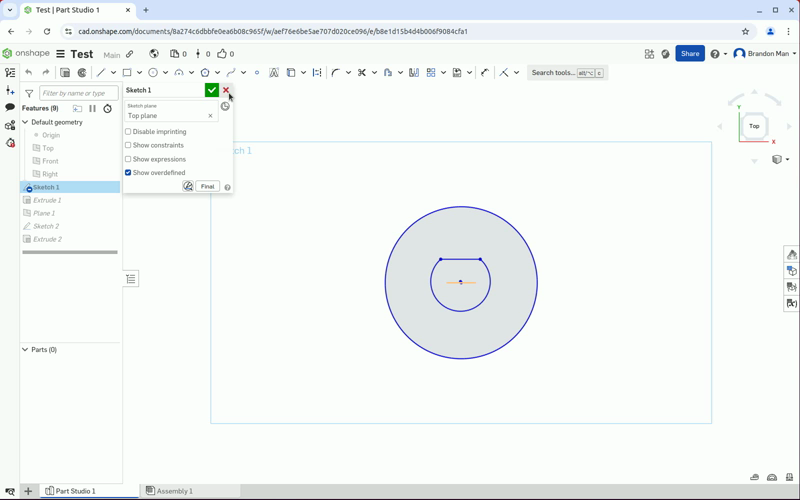
click(229, 92)
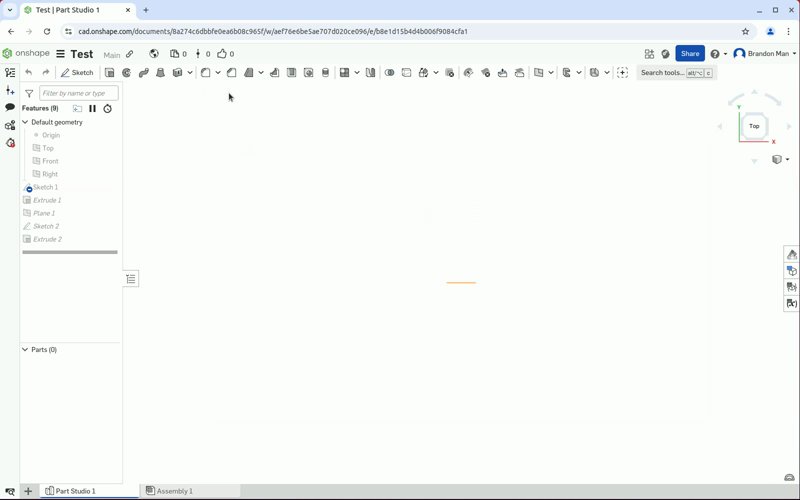
key(shift+s)
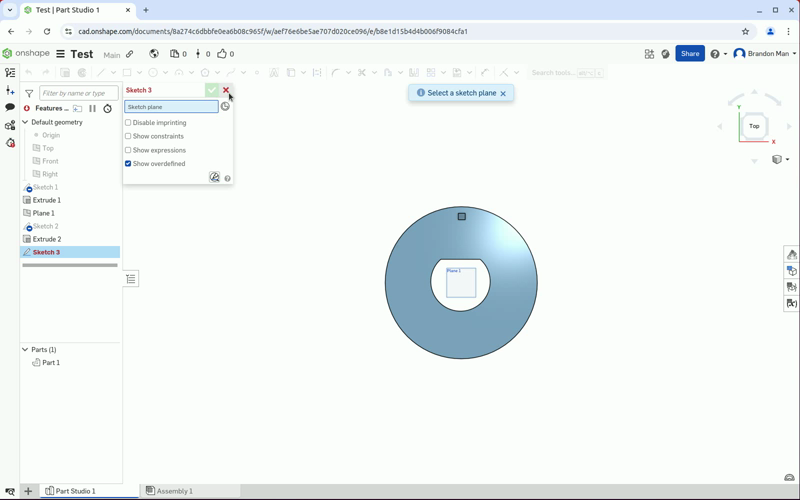
mouse_move(73, 215)
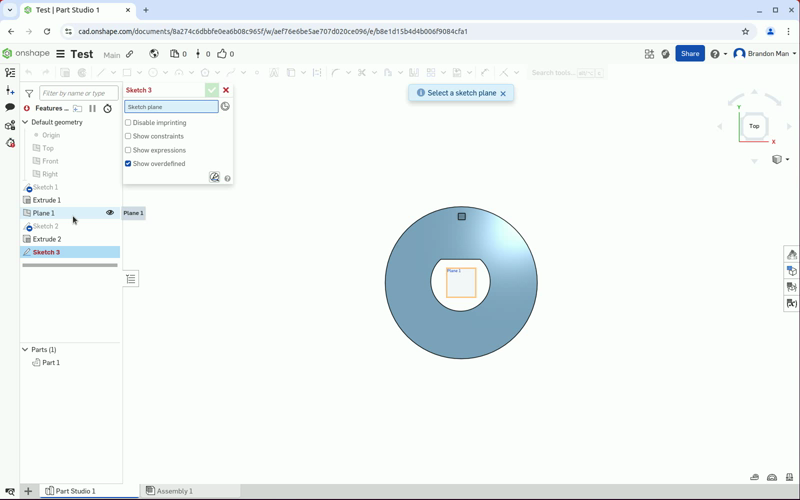
click(73, 215)
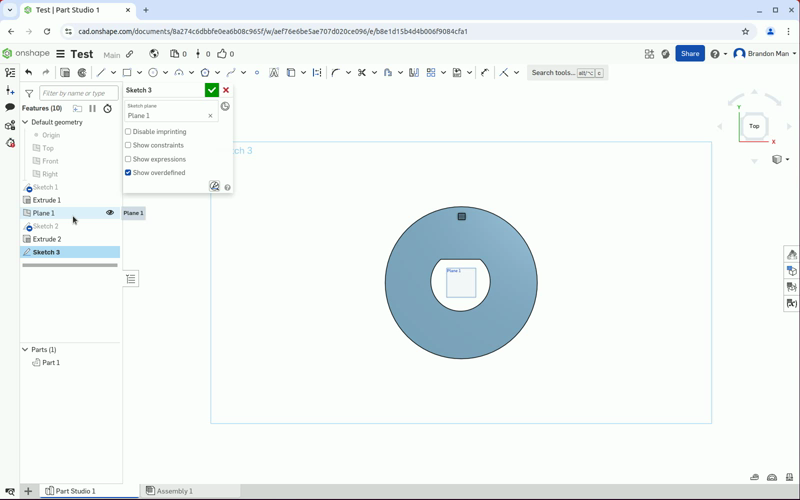
mouse_move(73, 352)
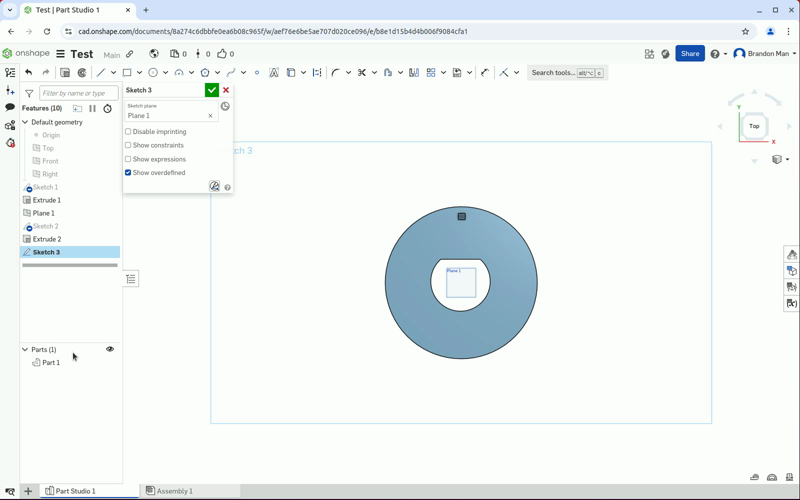
key(y)
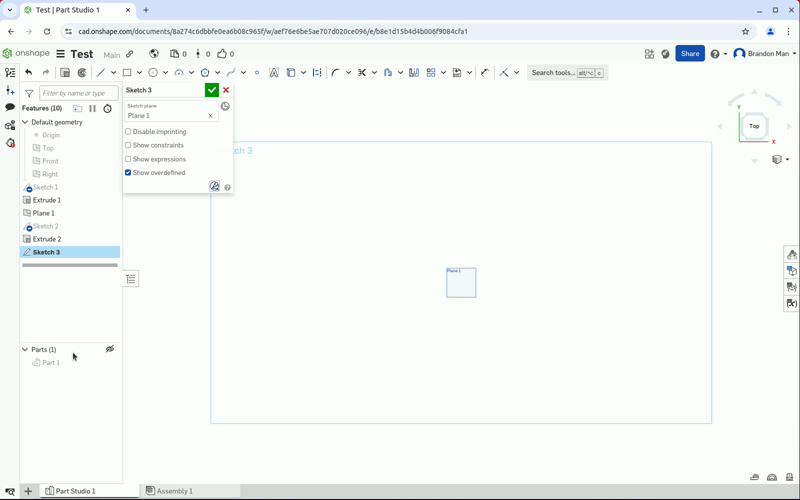
key(l)
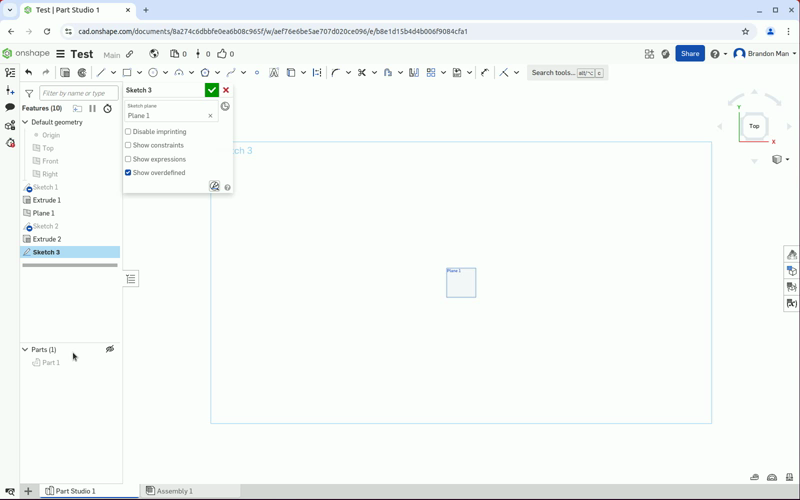
key_down(shift)
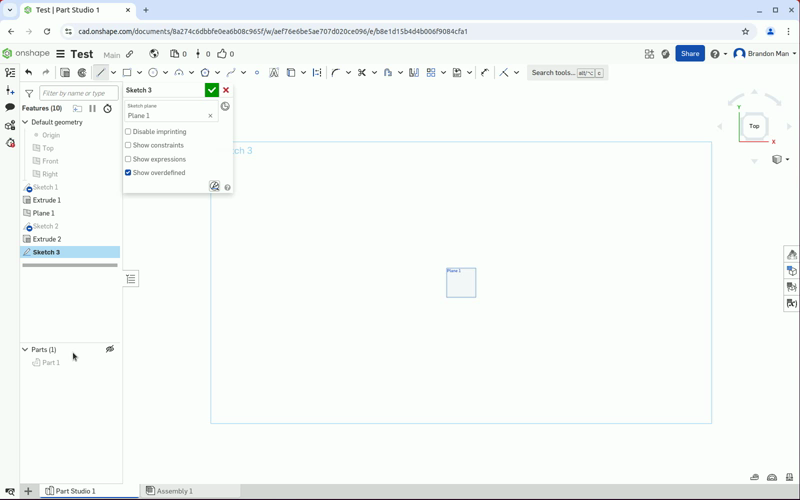
mouse_move(458, 230)
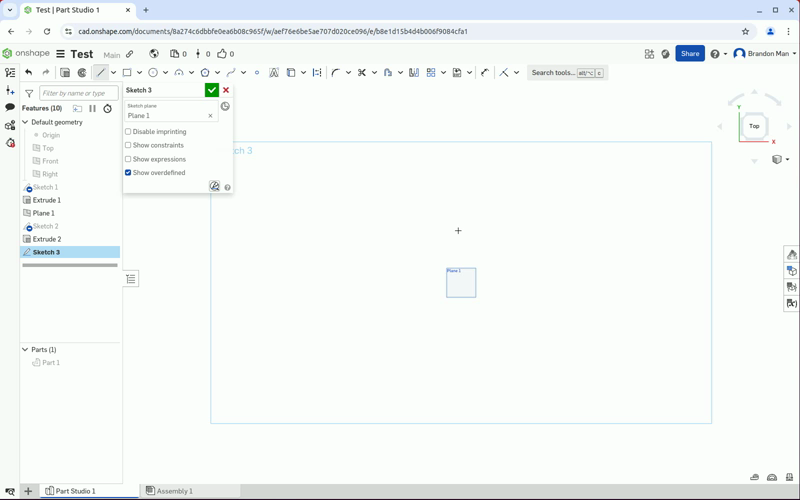
click(458, 230)
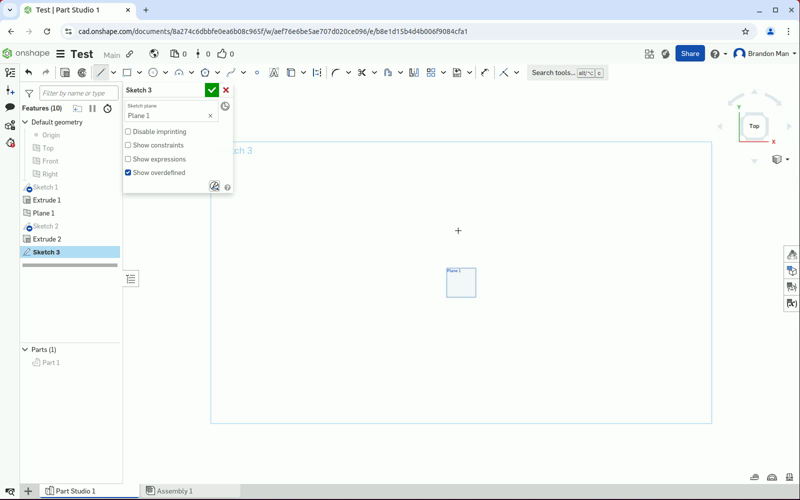
key_up(shift)
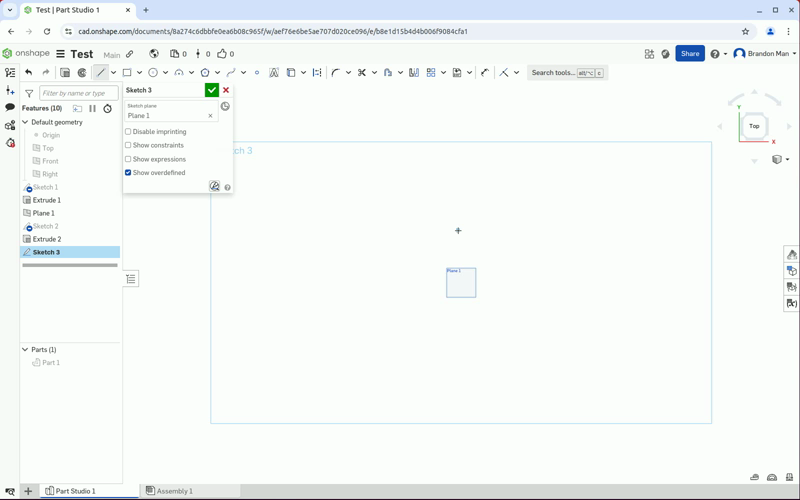
key_down(shift)
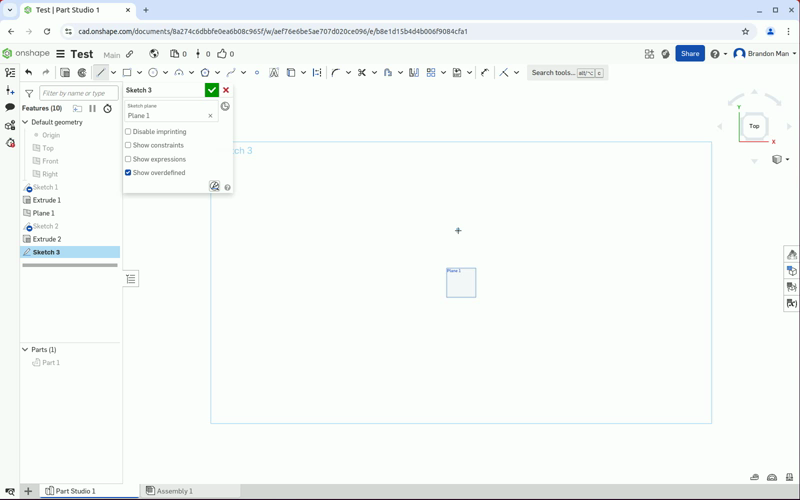
mouse_move(488, 230)
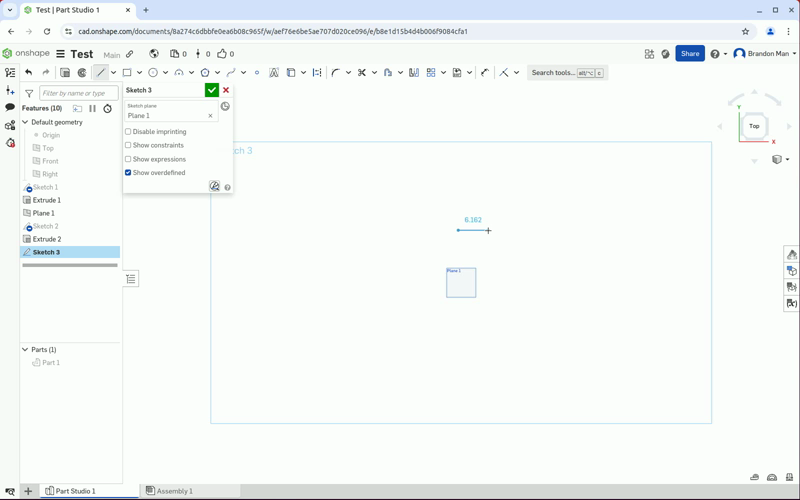
mouse_move(465, 230)
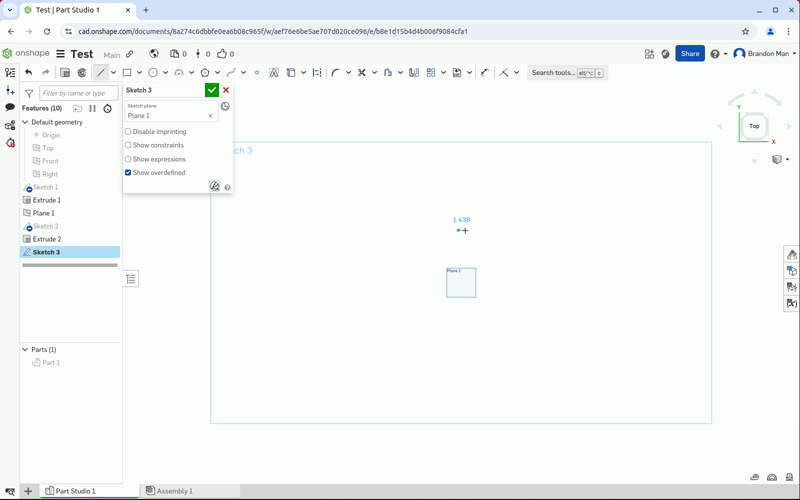
scroll(6)
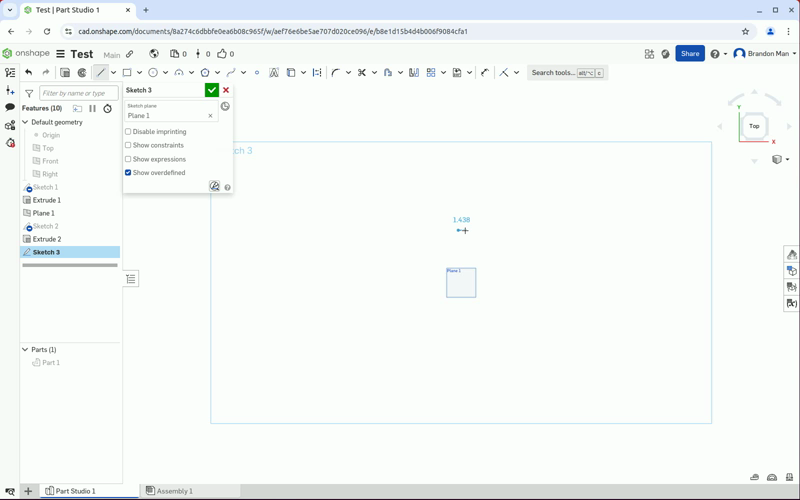
scroll(6)
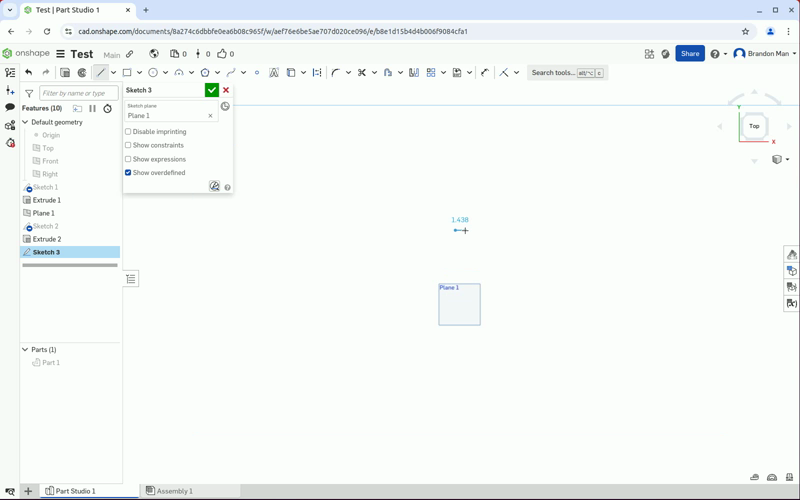
scroll(6)
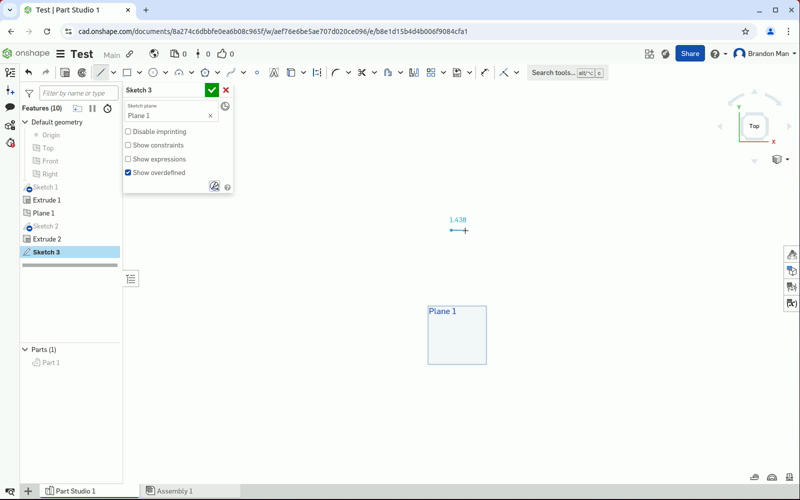
scroll(6)
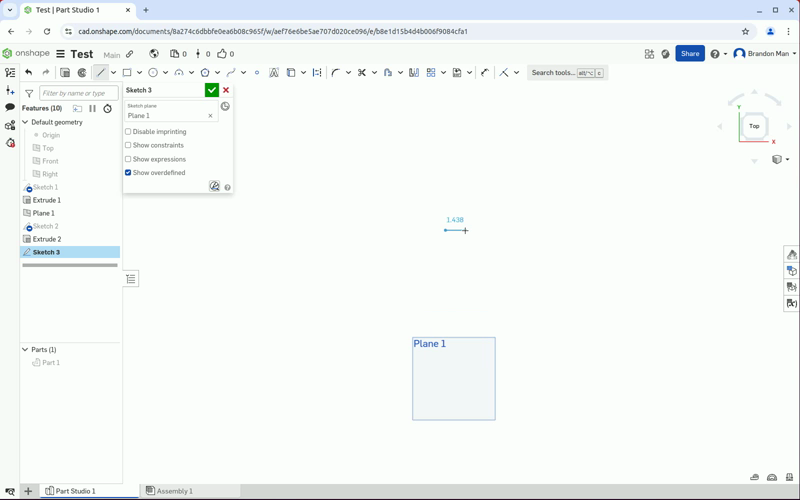
scroll(6)
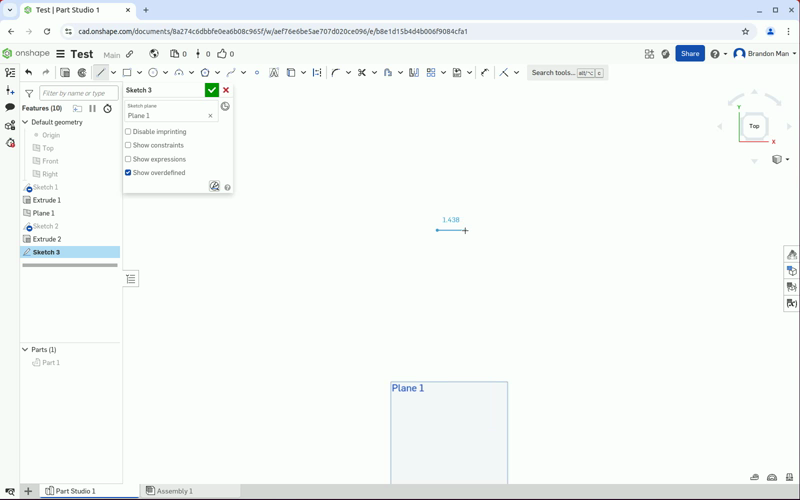
scroll(6)
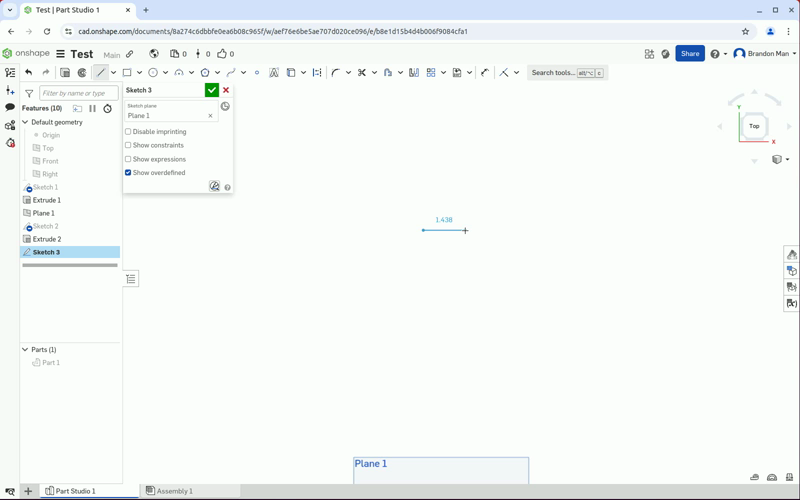
scroll(6)
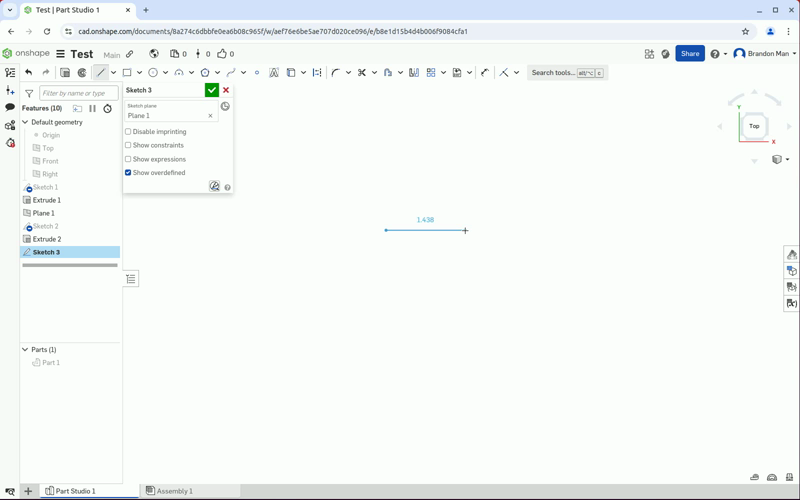
click(465, 230)
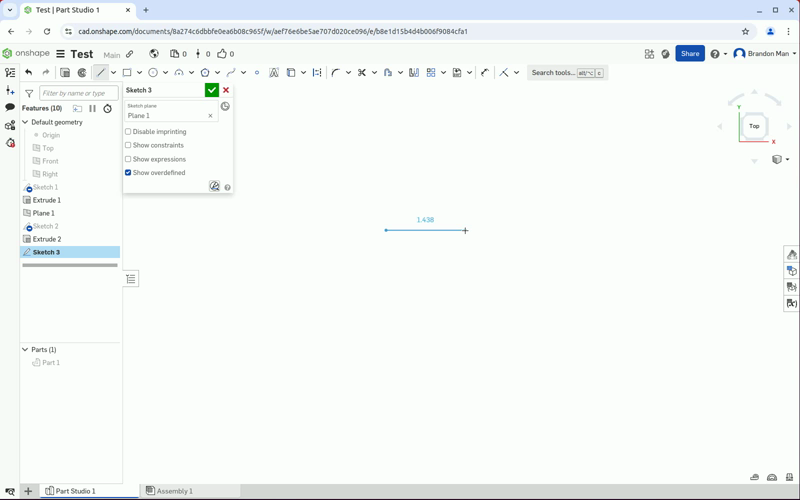
scroll(-6)
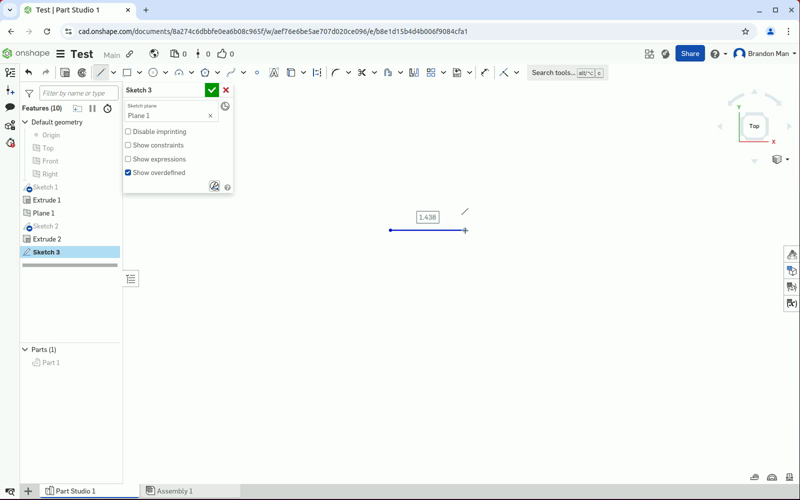
scroll(-6)
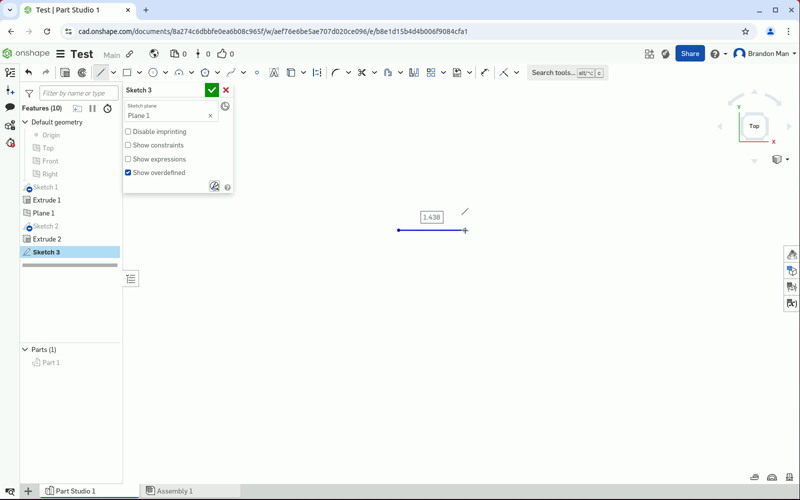
scroll(-6)
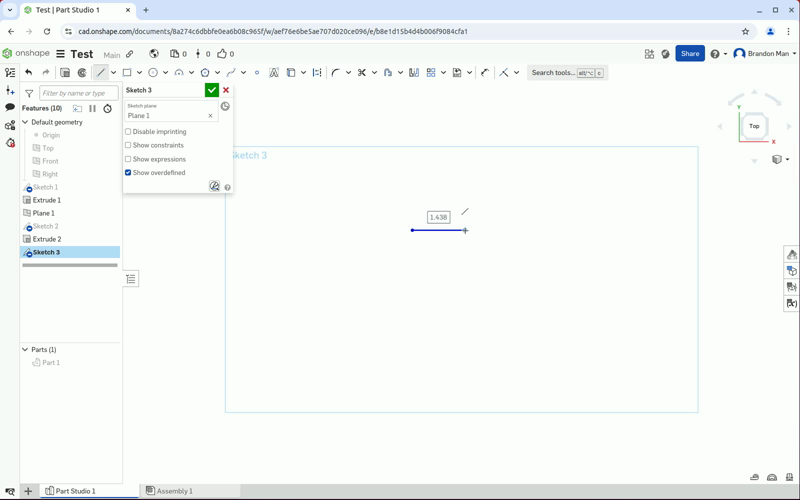
scroll(-6)
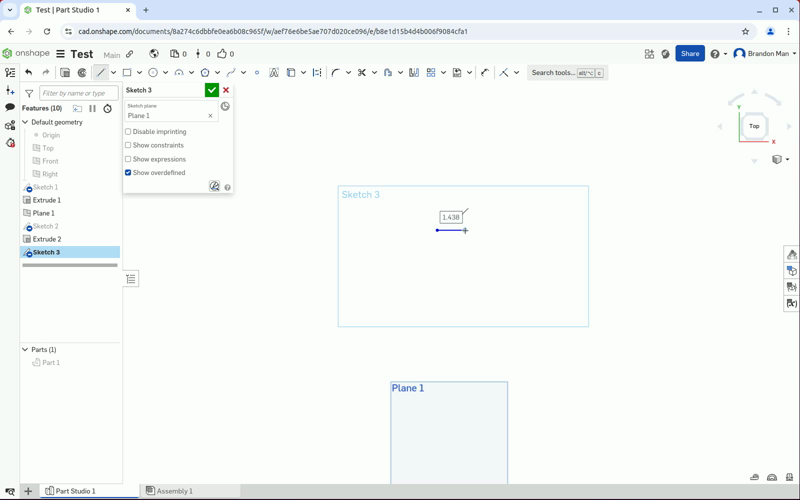
scroll(-6)
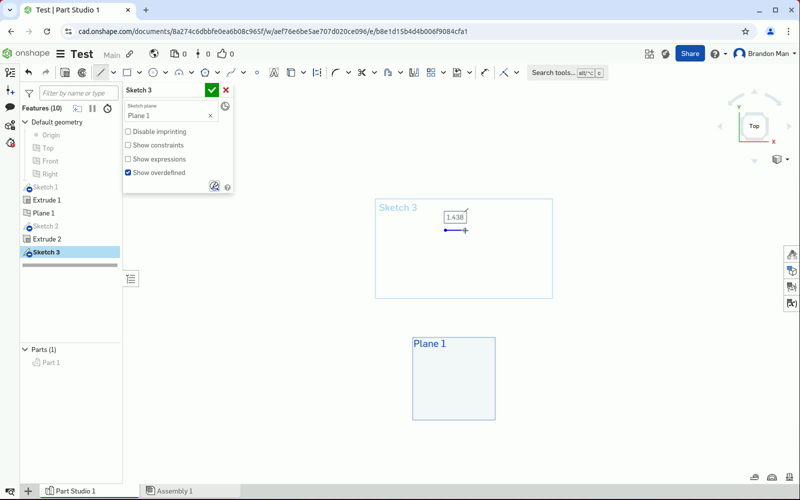
scroll(-6)
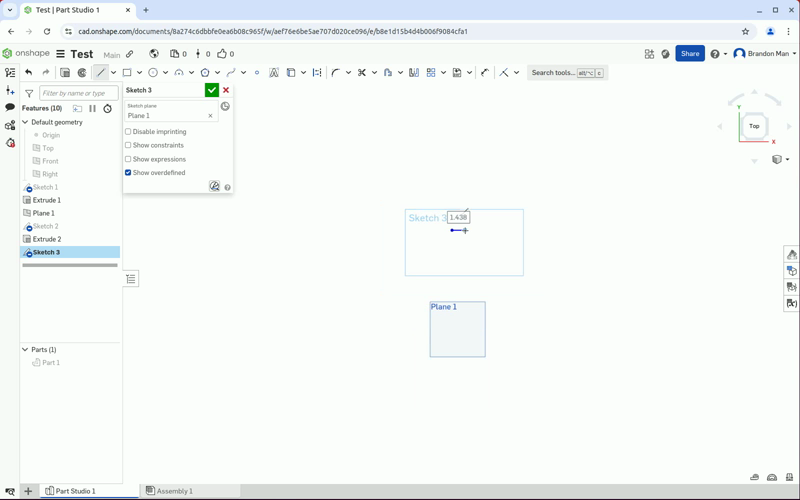
scroll(-6)
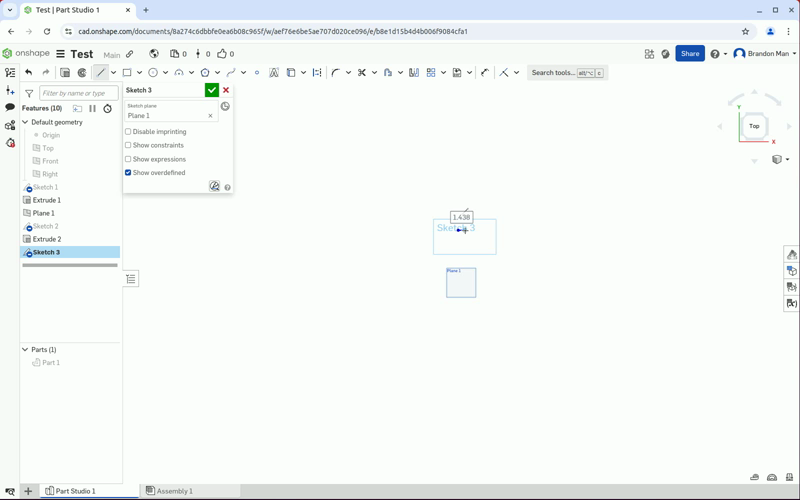
key_up(shift)
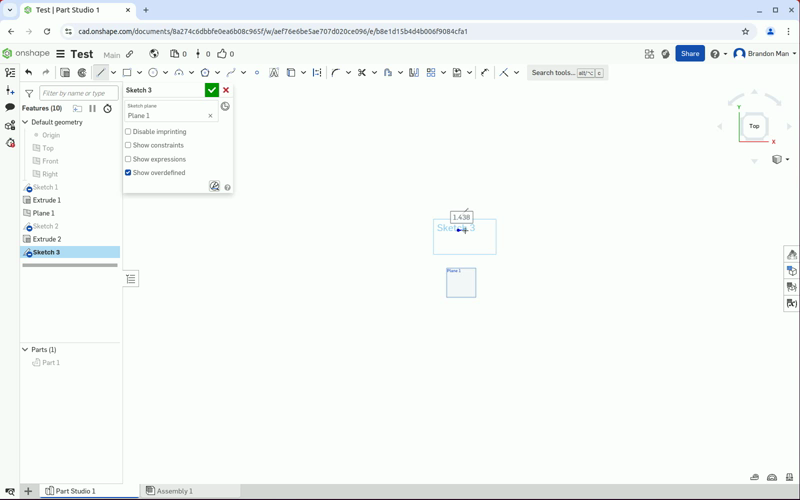
key_down(shift)
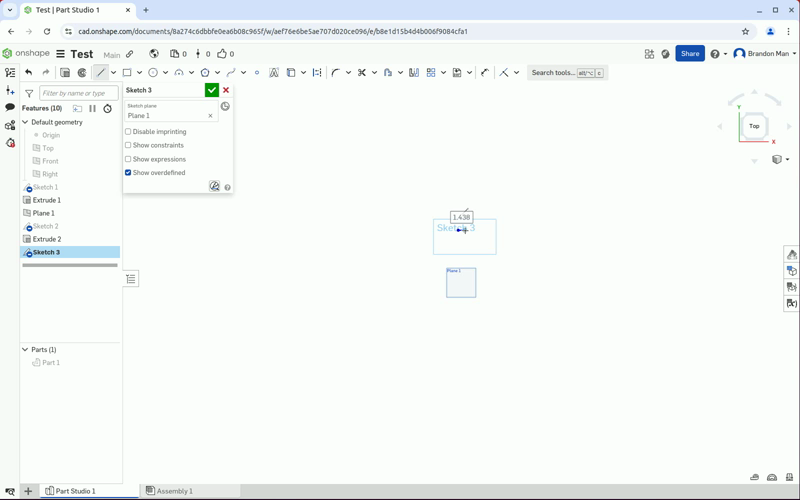
mouse_move(495, 230)
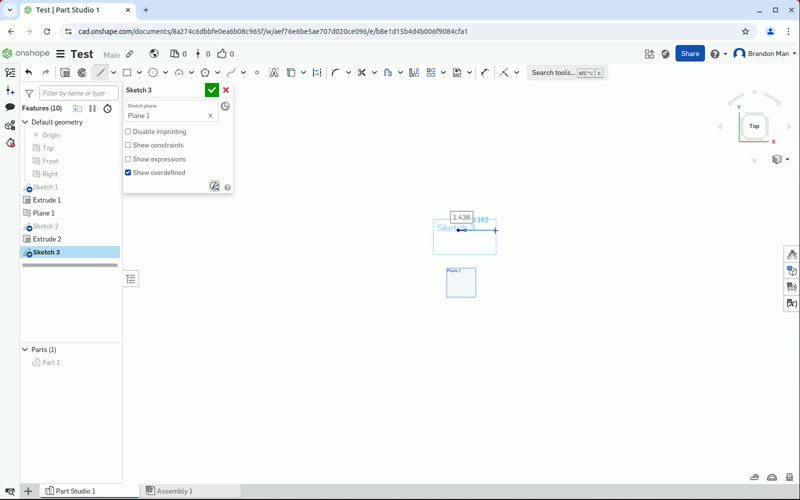
mouse_move(465, 223)
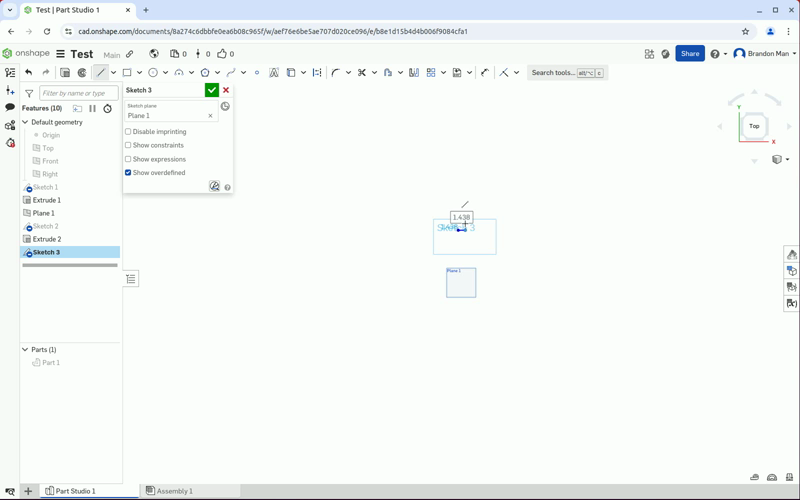
scroll(6)
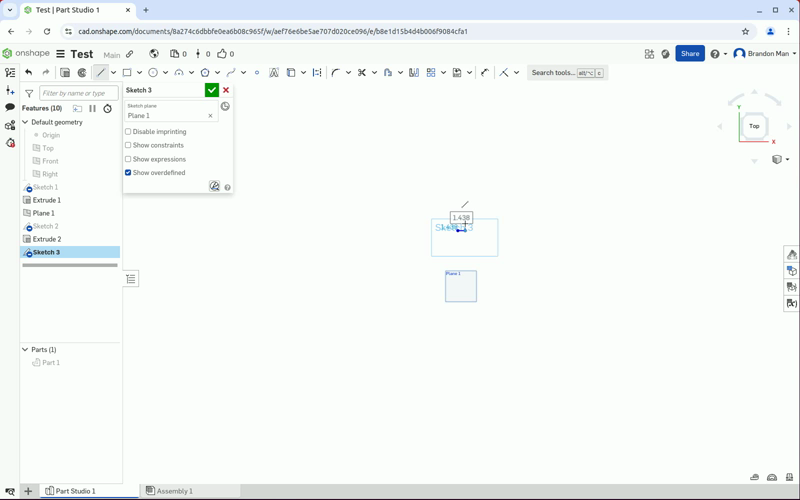
scroll(6)
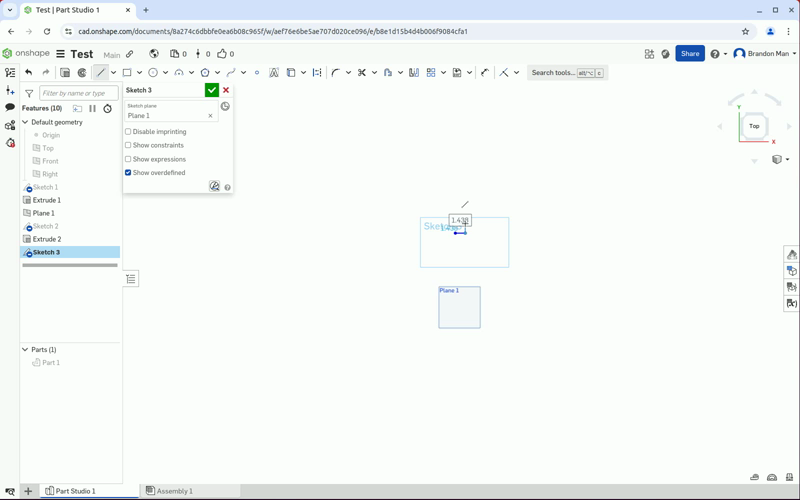
scroll(6)
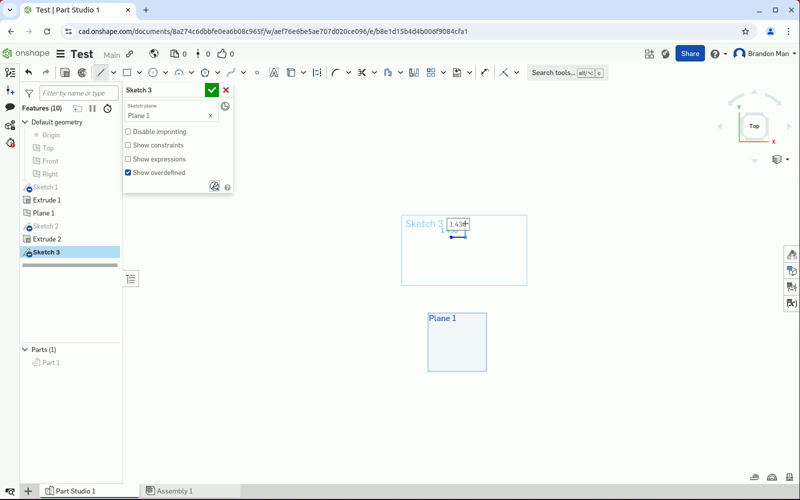
scroll(6)
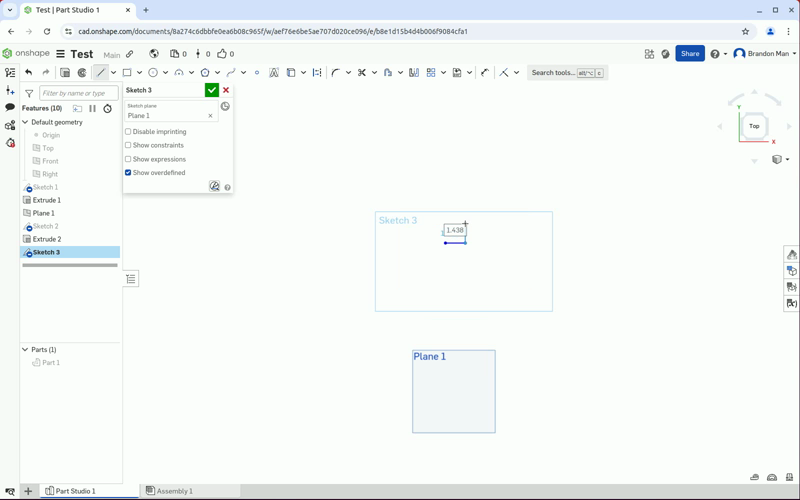
scroll(6)
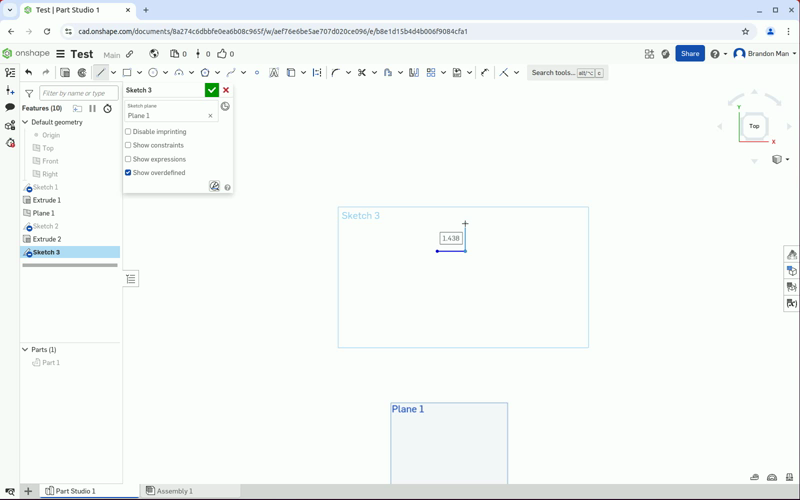
scroll(6)
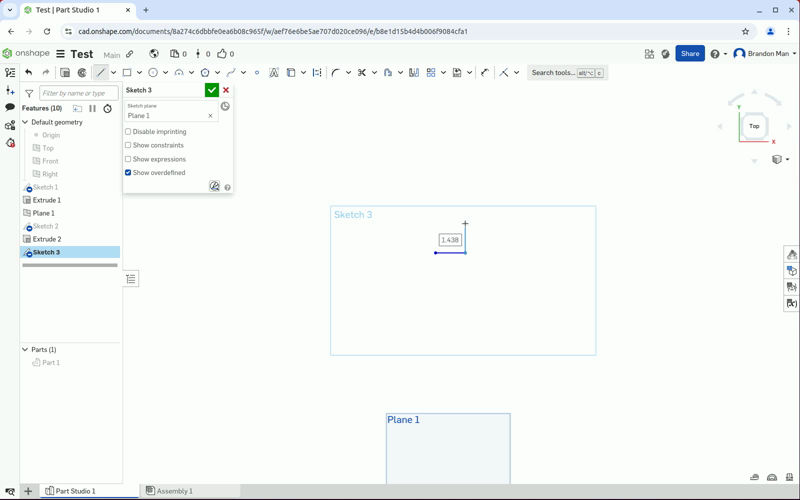
scroll(6)
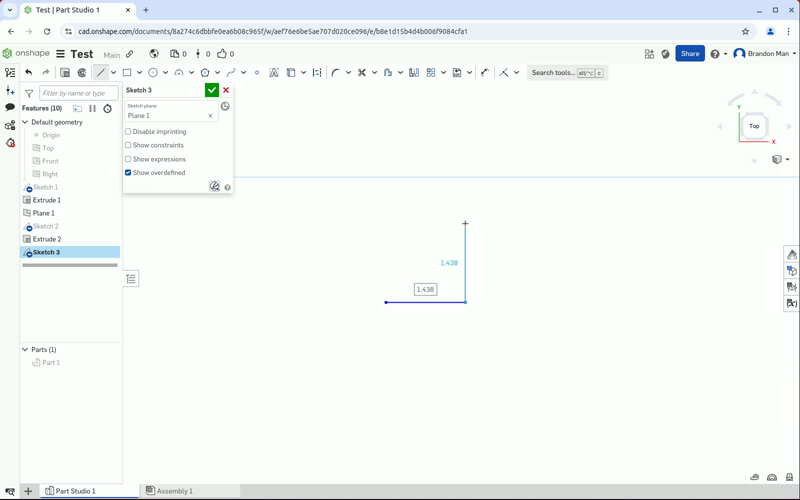
click(465, 223)
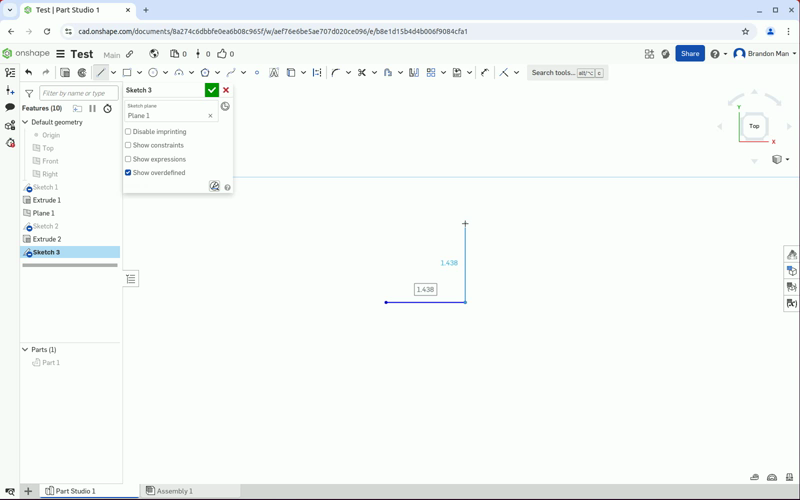
scroll(-6)
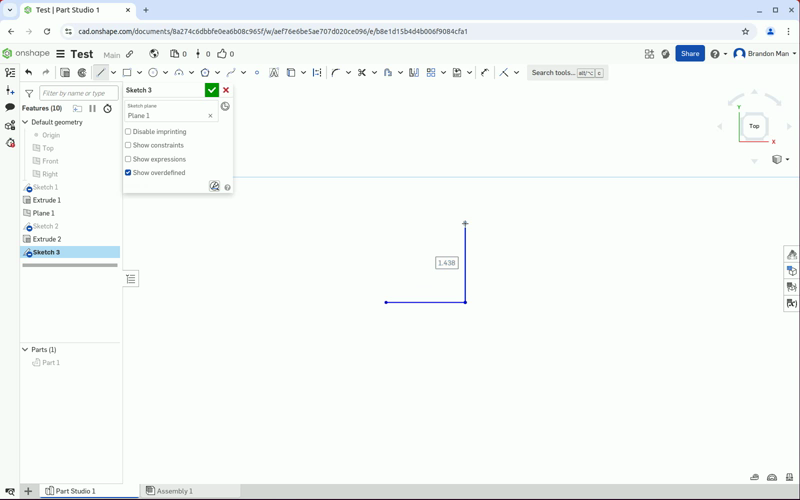
scroll(-6)
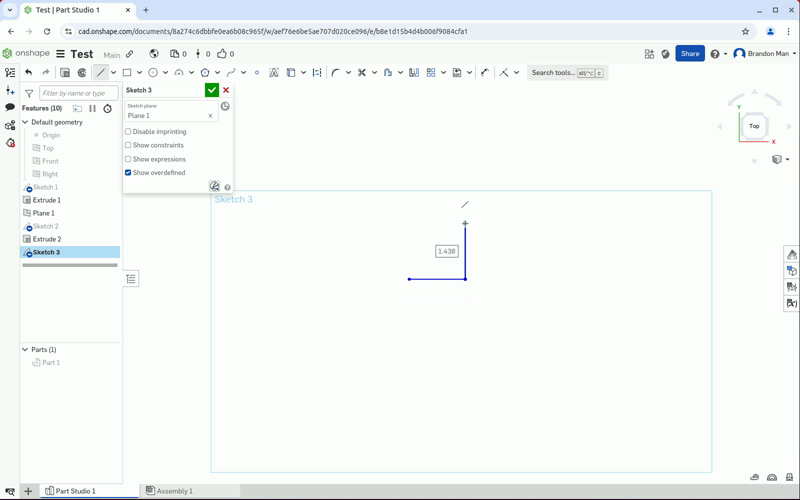
scroll(-6)
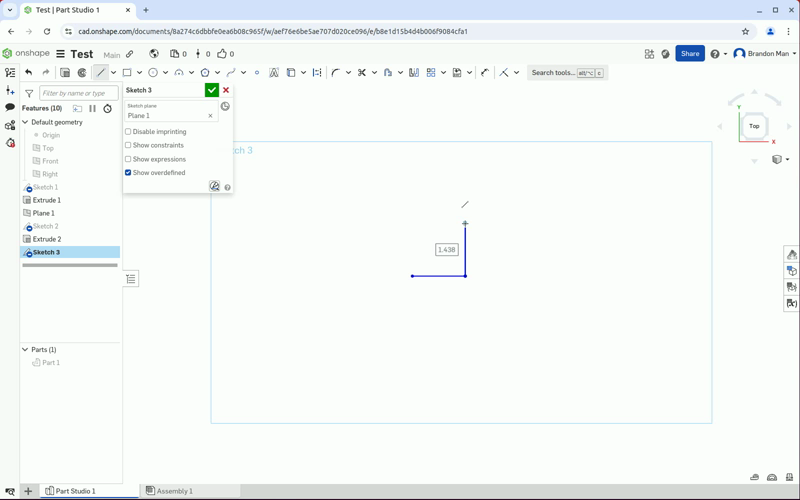
scroll(-6)
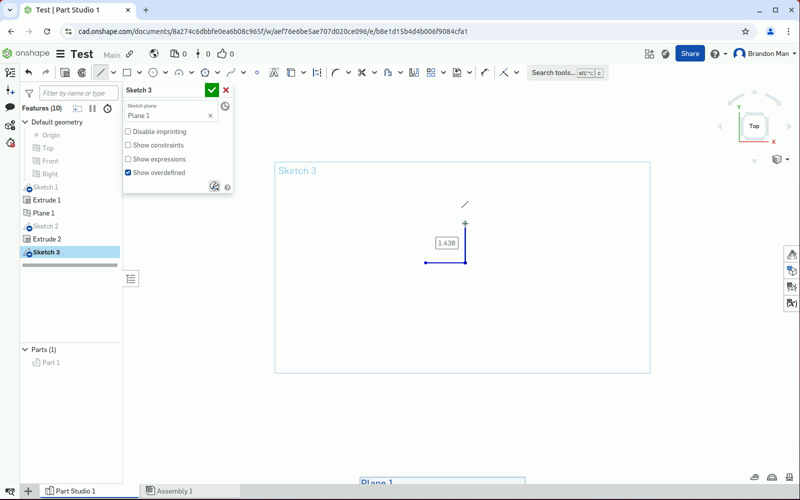
scroll(-6)
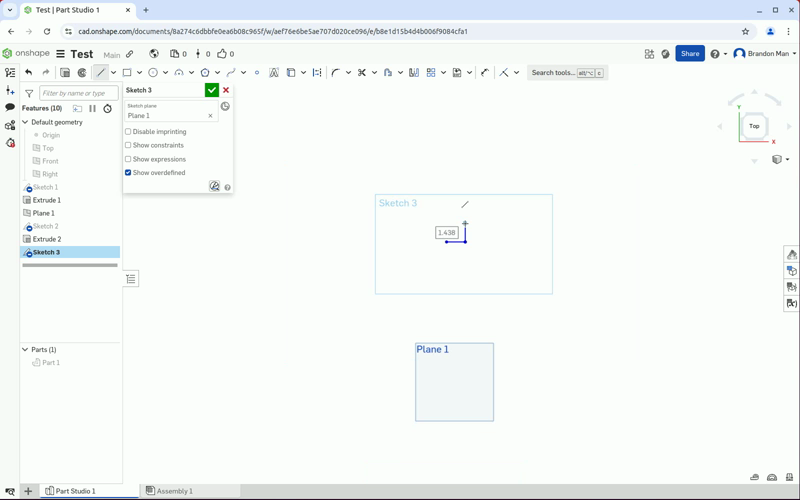
scroll(-6)
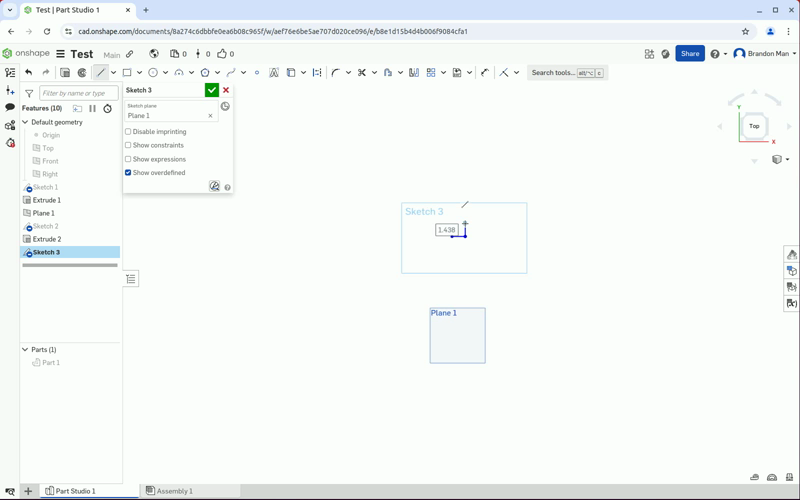
scroll(-6)
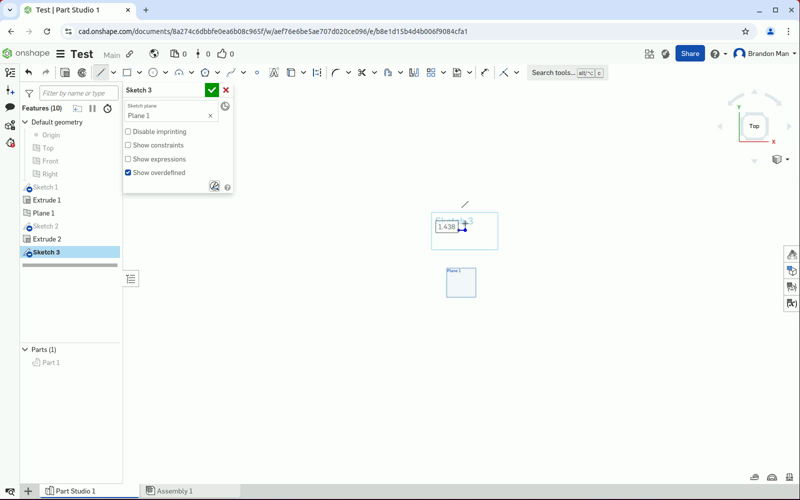
key_up(shift)
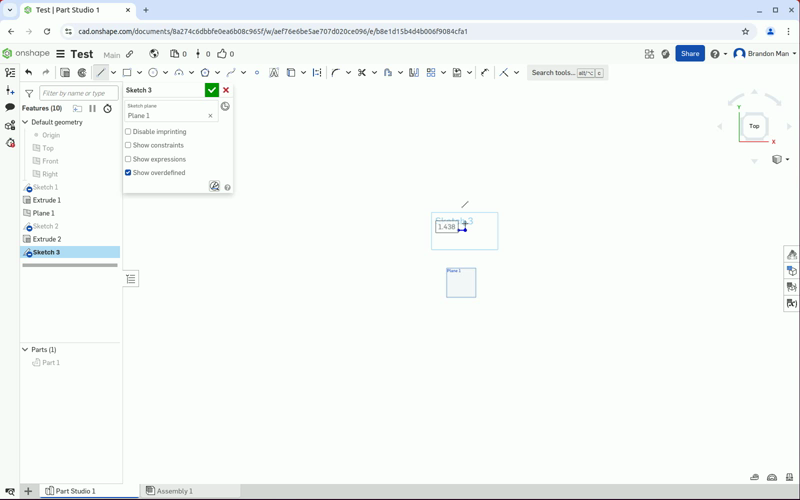
key_down(shift)
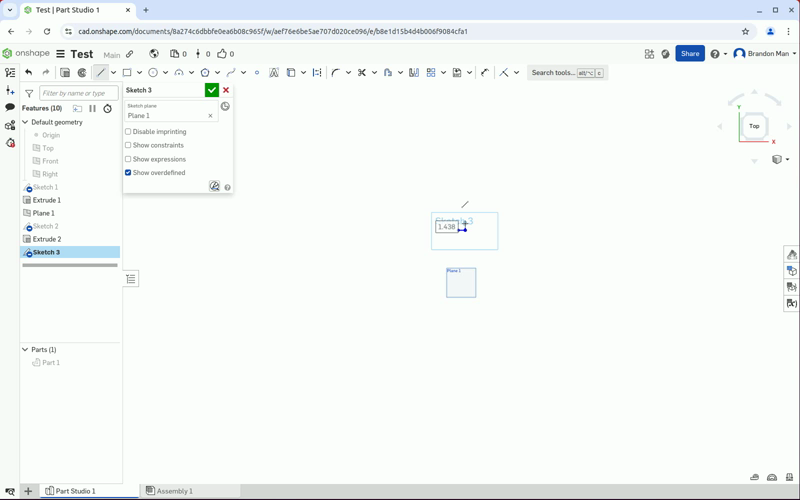
mouse_move(495, 223)
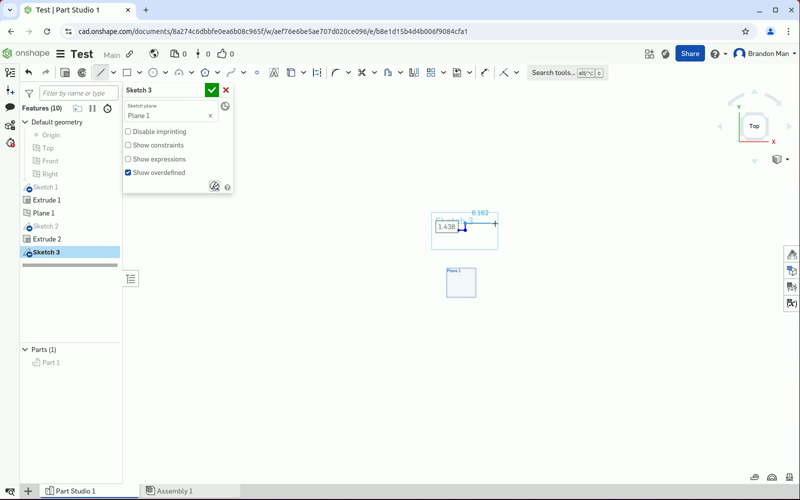
mouse_move(458, 223)
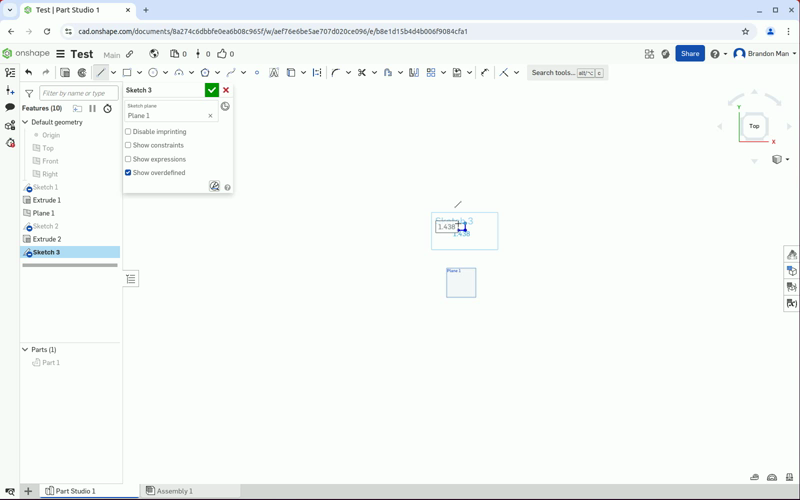
scroll(6)
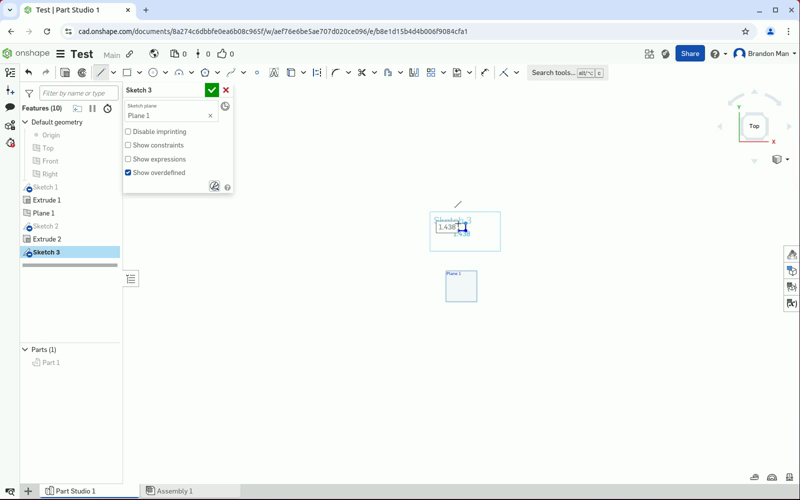
scroll(6)
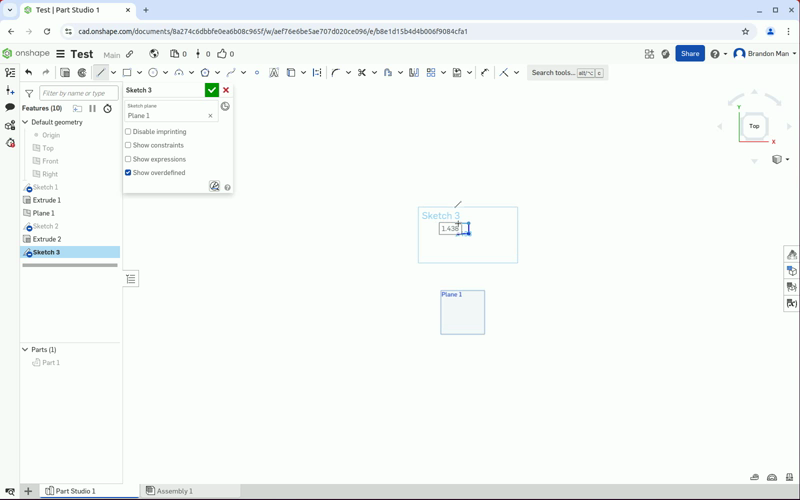
scroll(6)
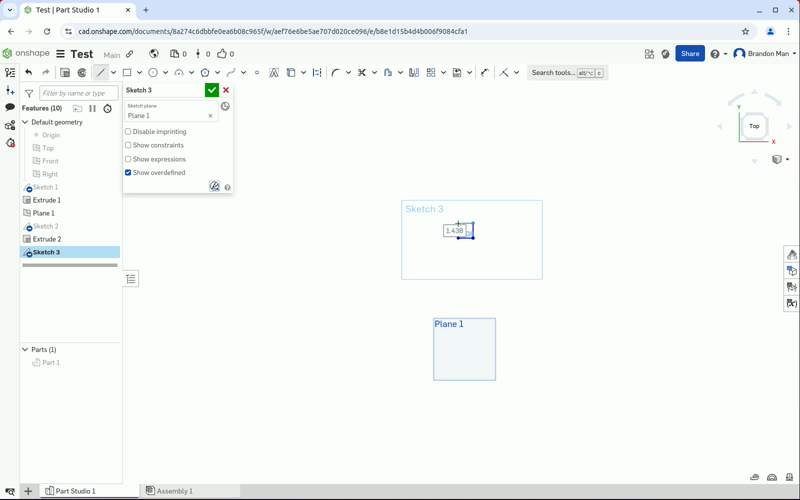
scroll(6)
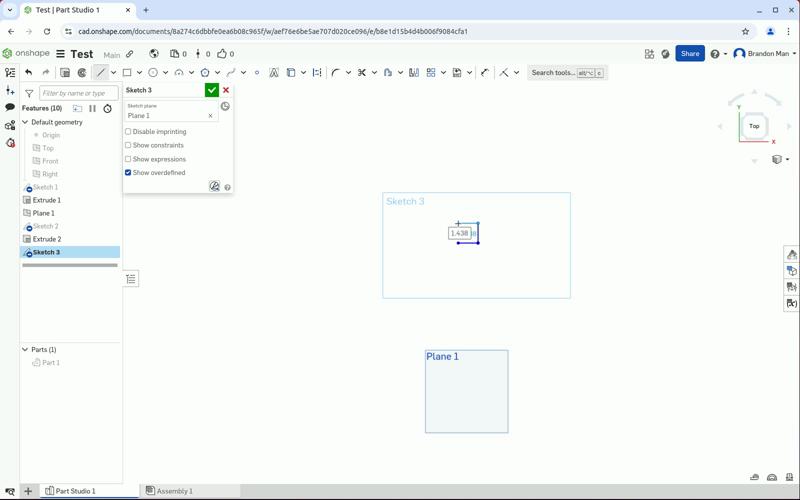
scroll(6)
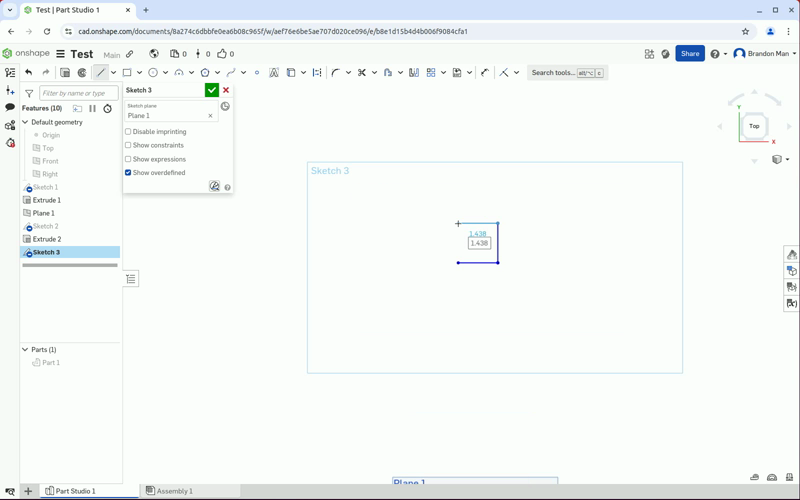
scroll(6)
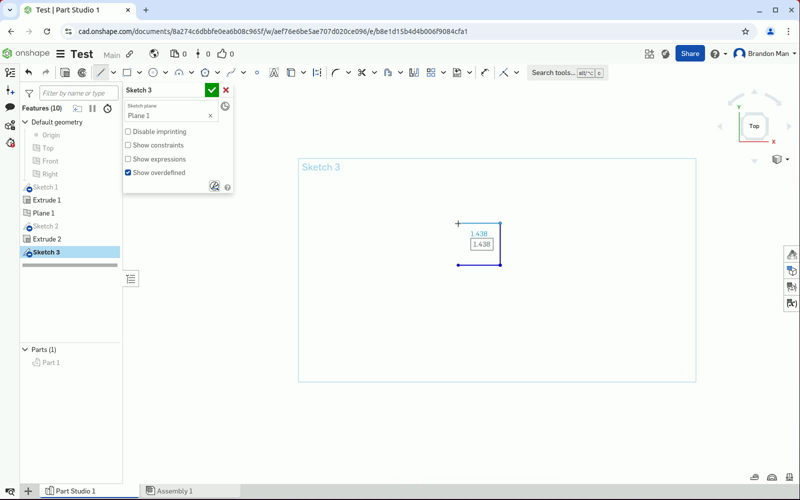
scroll(6)
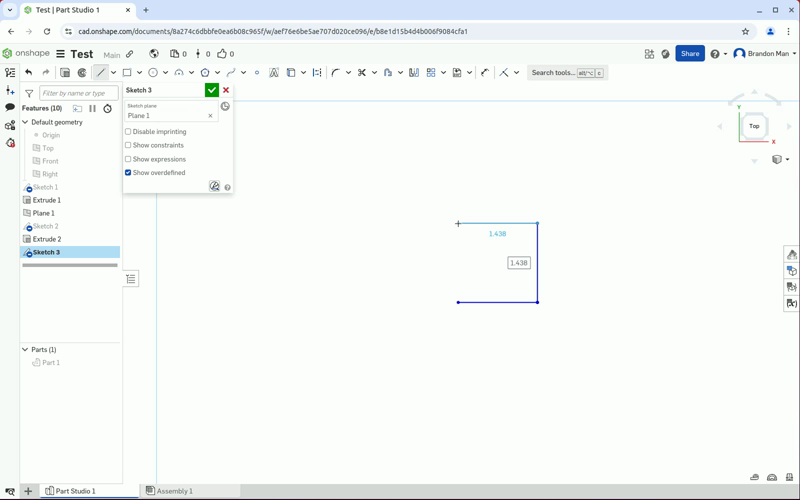
click(458, 223)
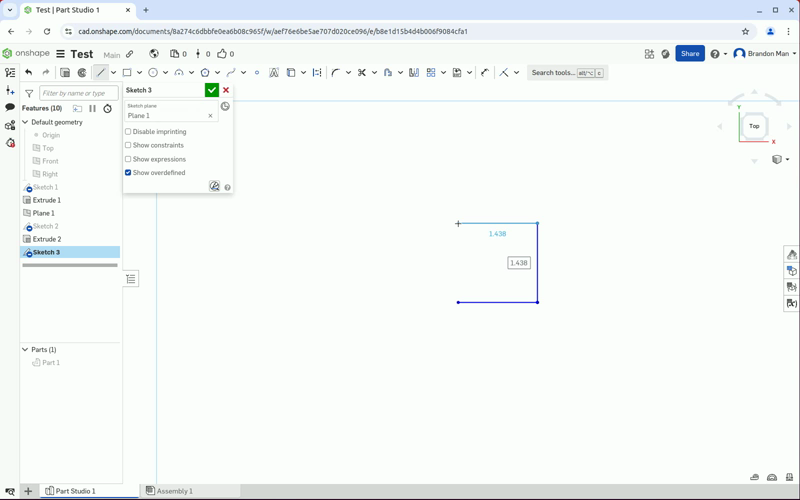
scroll(-6)
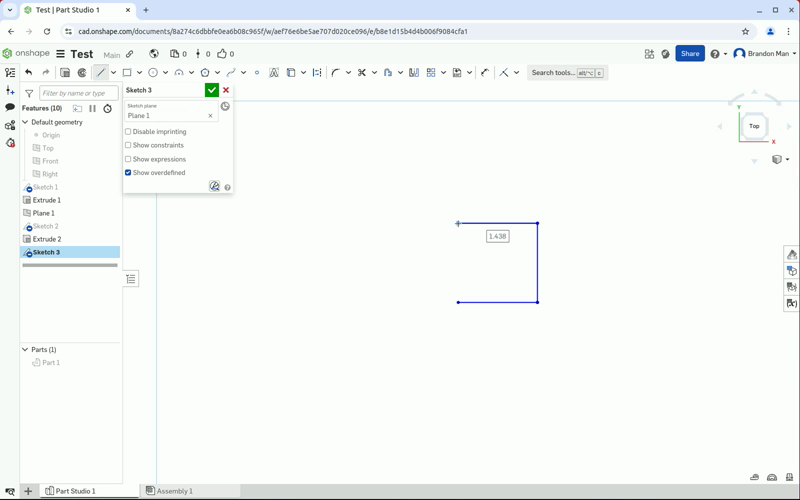
scroll(-6)
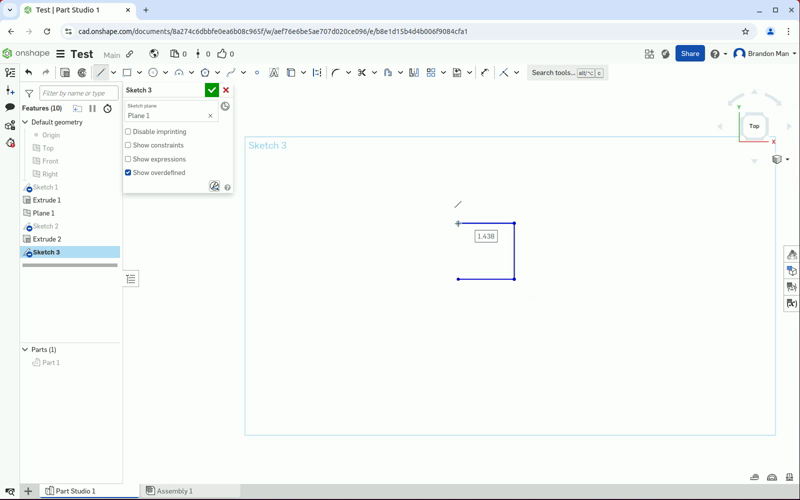
scroll(-6)
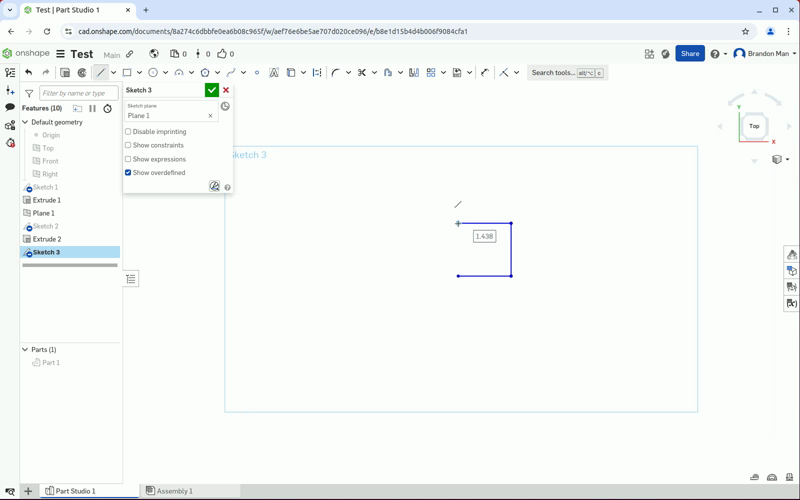
scroll(-6)
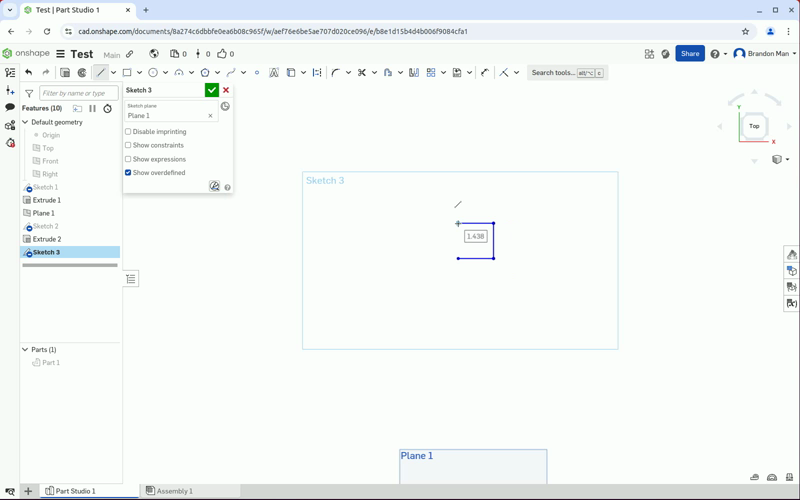
scroll(-6)
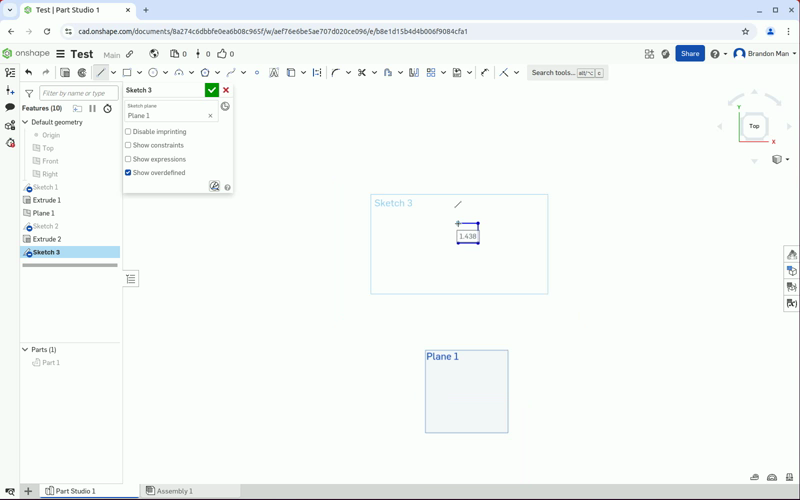
scroll(-6)
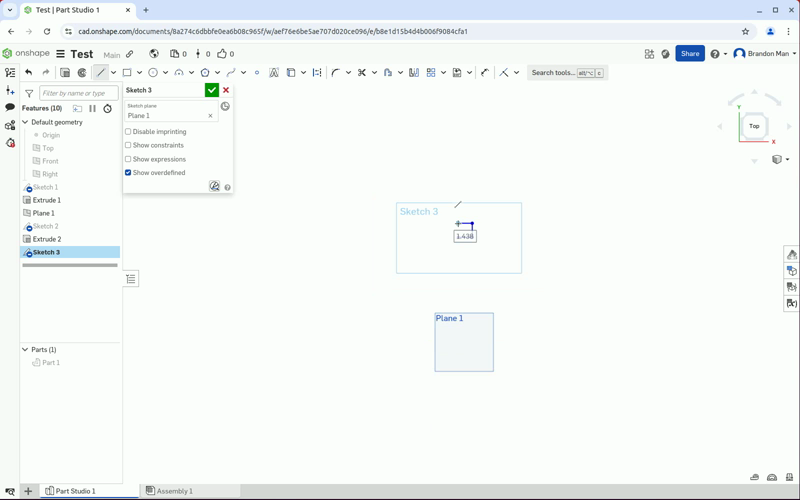
scroll(-6)
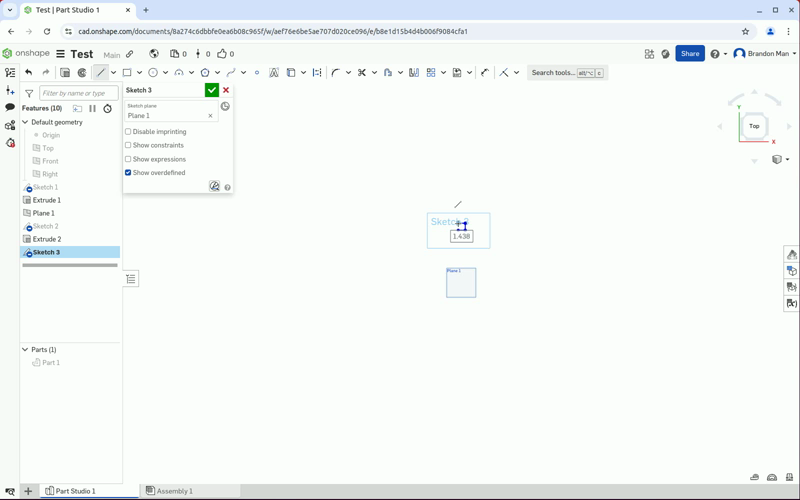
key_up(shift)
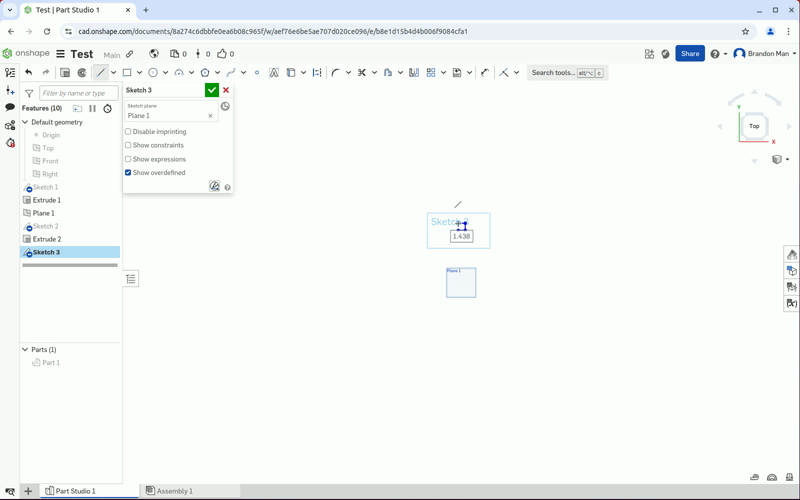
mouse_move(488, 223)
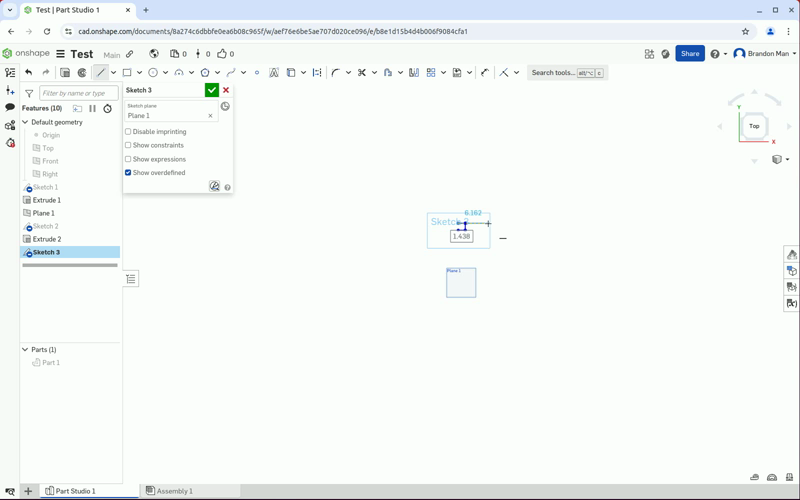
key_down(shift)
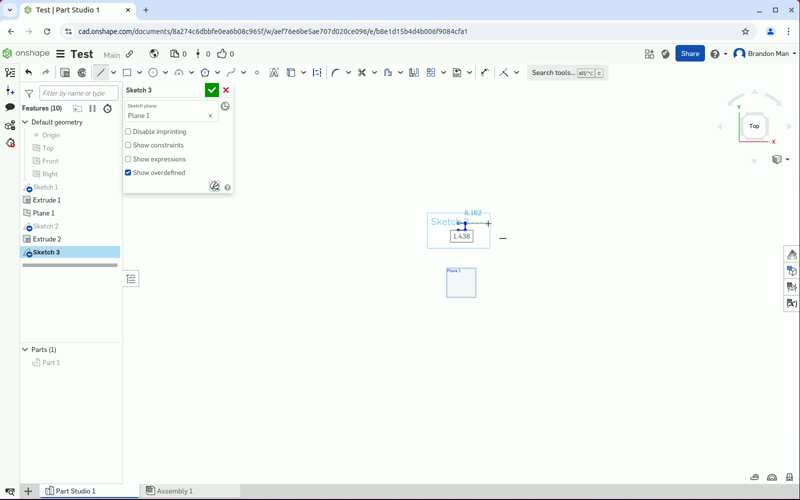
mouse_move(458, 230)
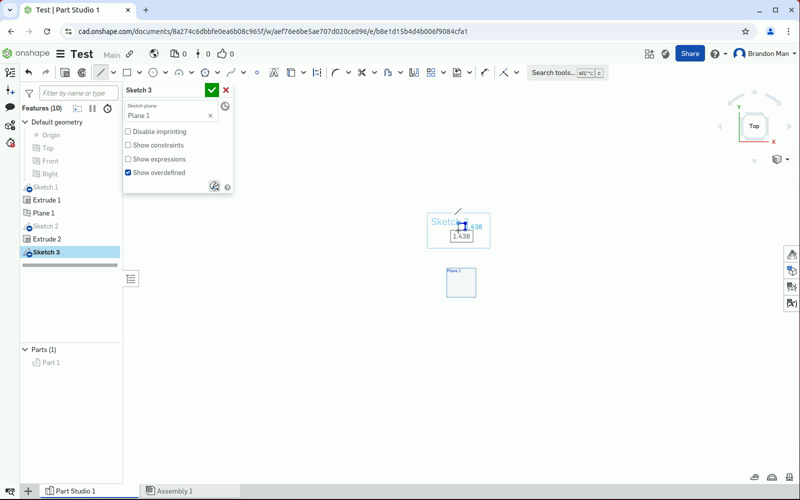
scroll(6)
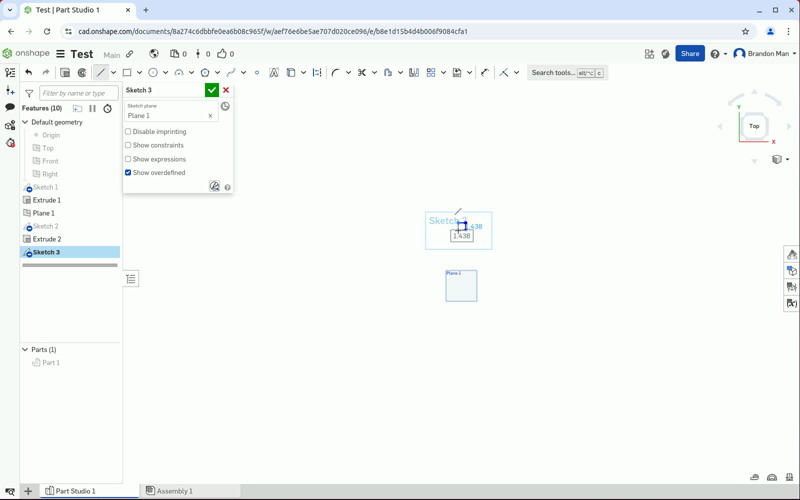
scroll(6)
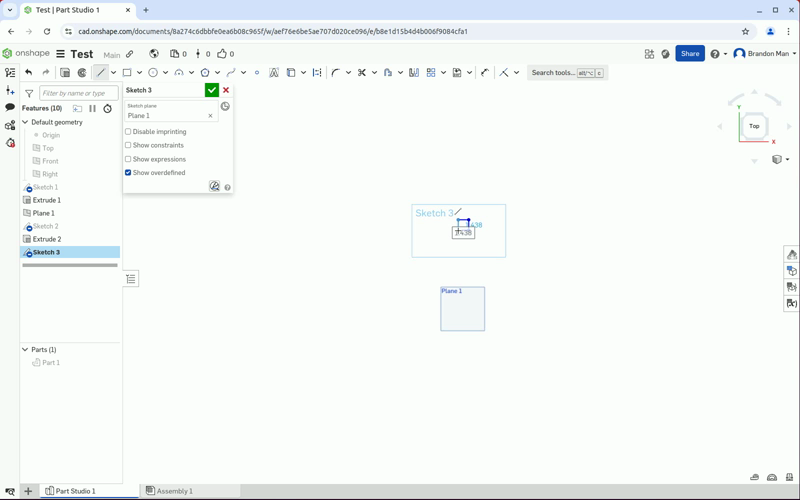
scroll(6)
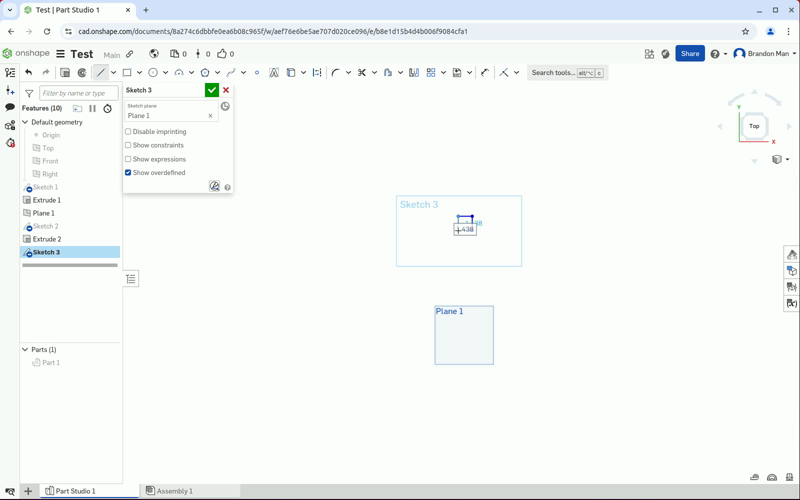
scroll(6)
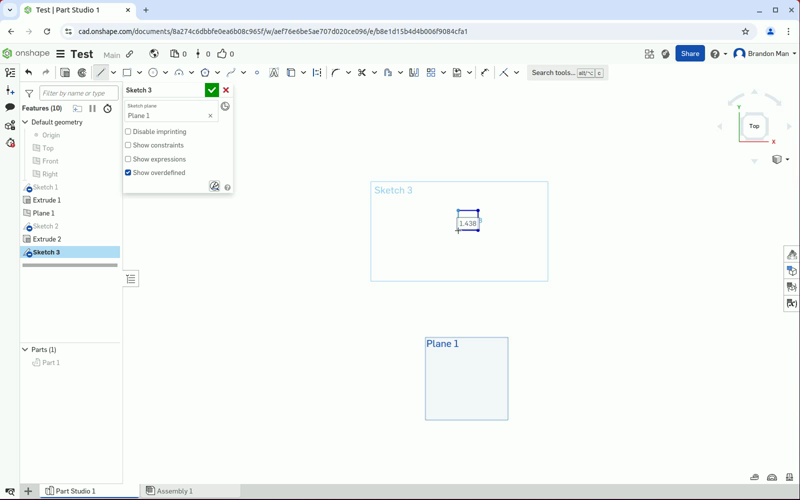
scroll(6)
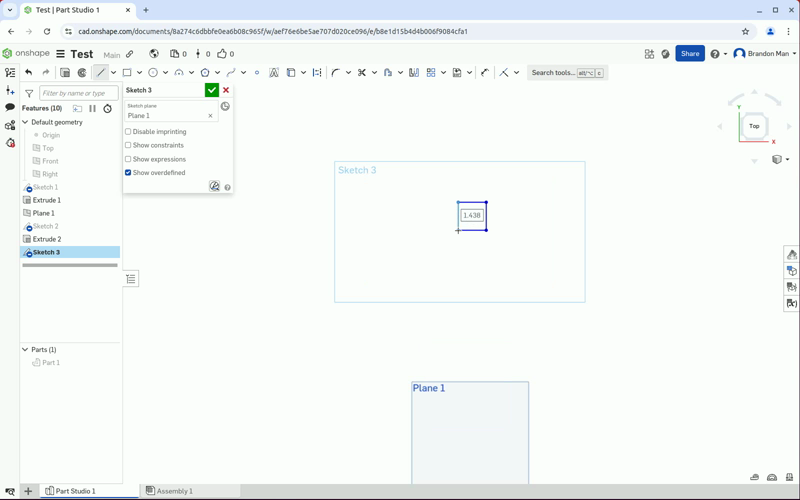
scroll(6)
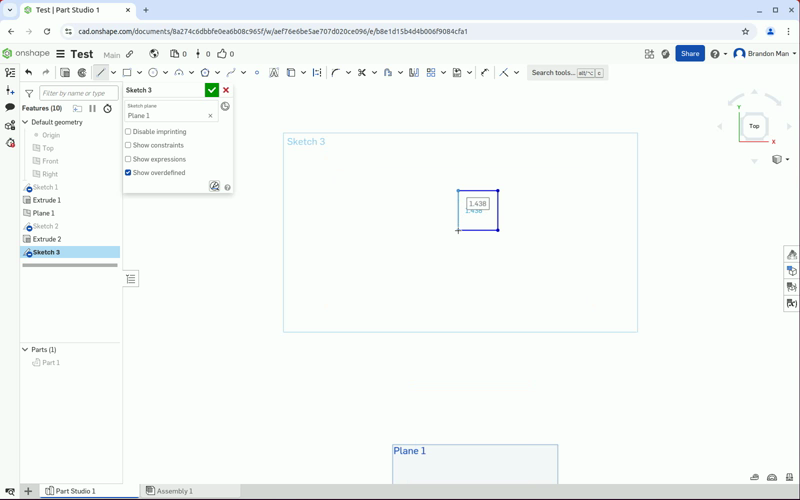
scroll(6)
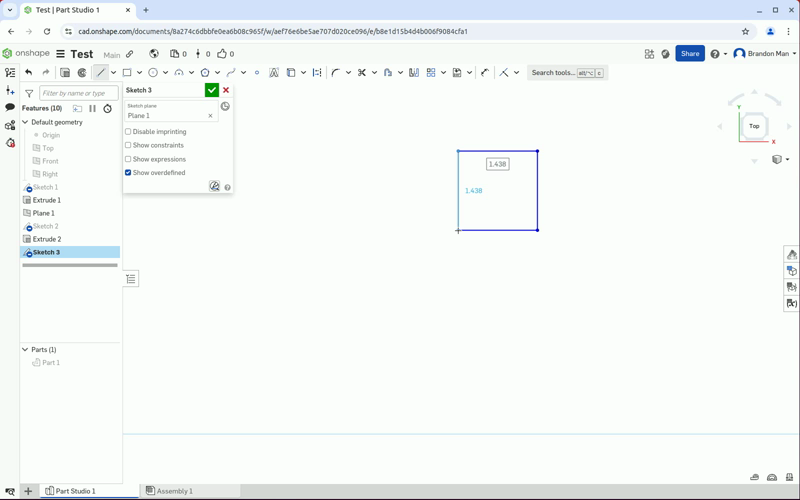
key_up(shift)
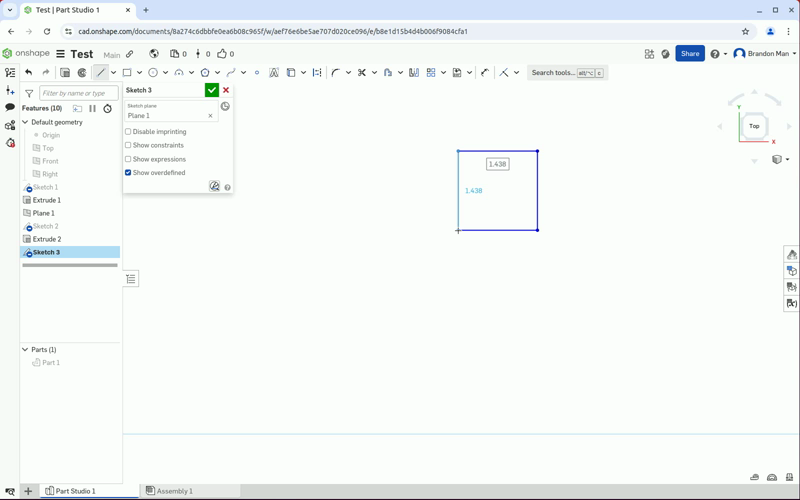
click(458, 230)
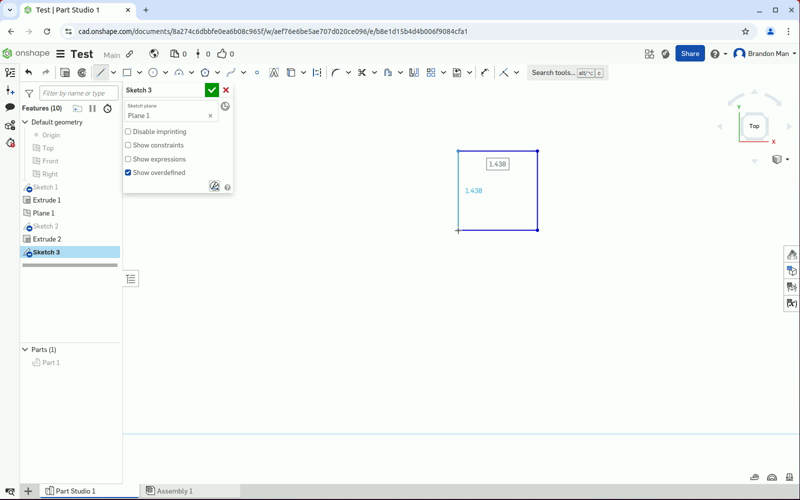
scroll(-6)
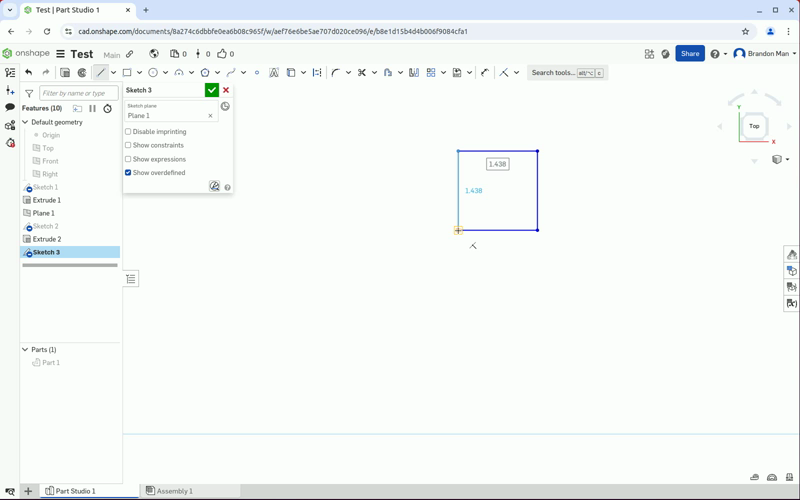
scroll(-6)
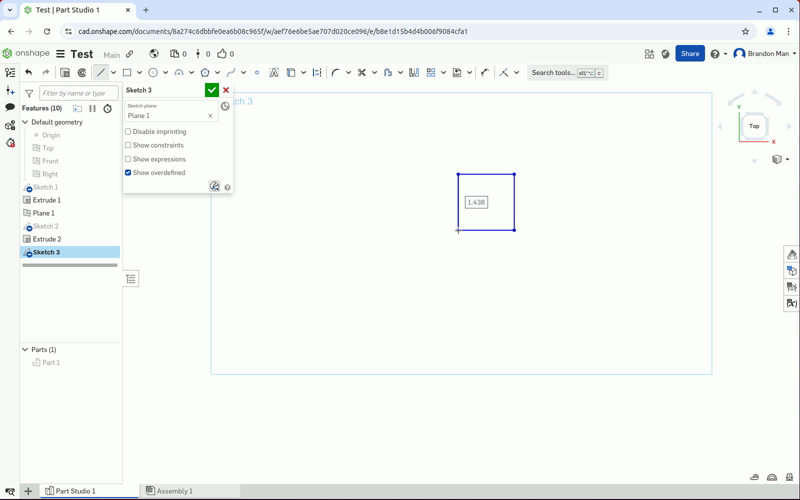
scroll(-6)
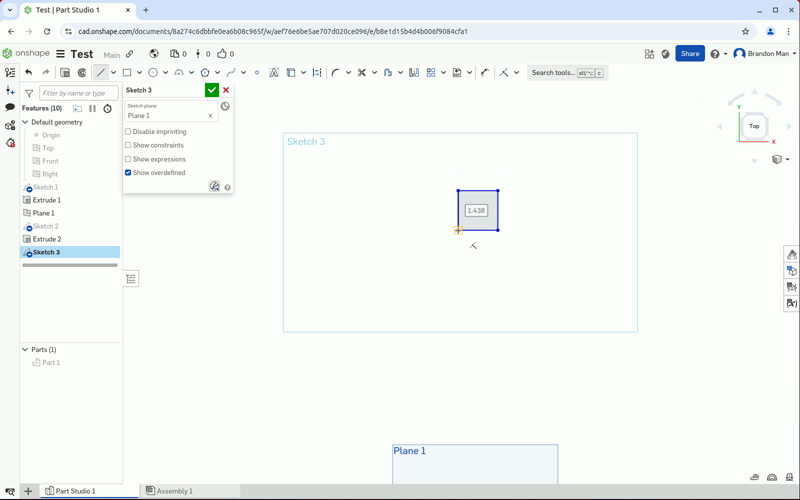
scroll(-6)
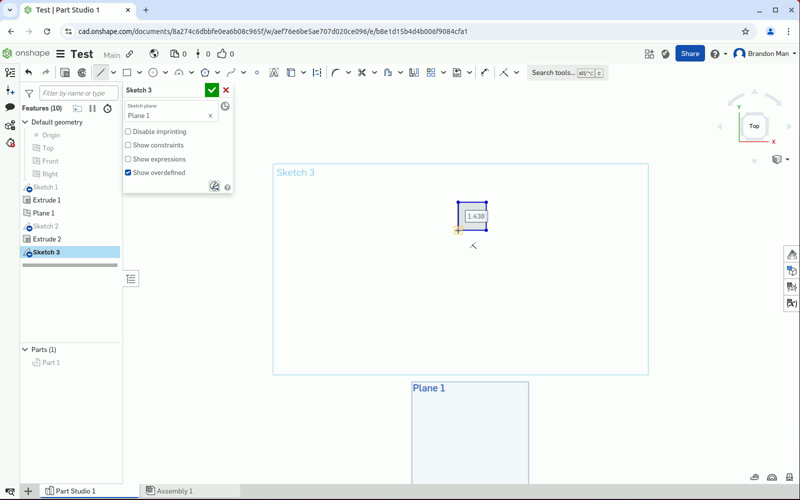
scroll(-6)
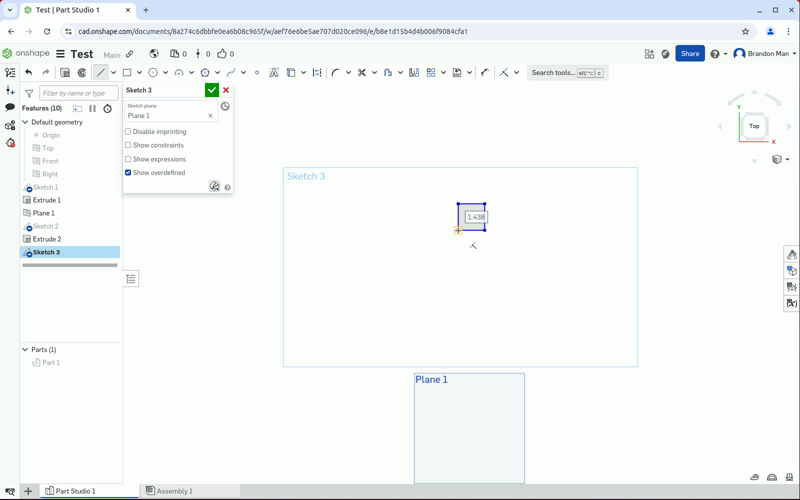
scroll(-6)
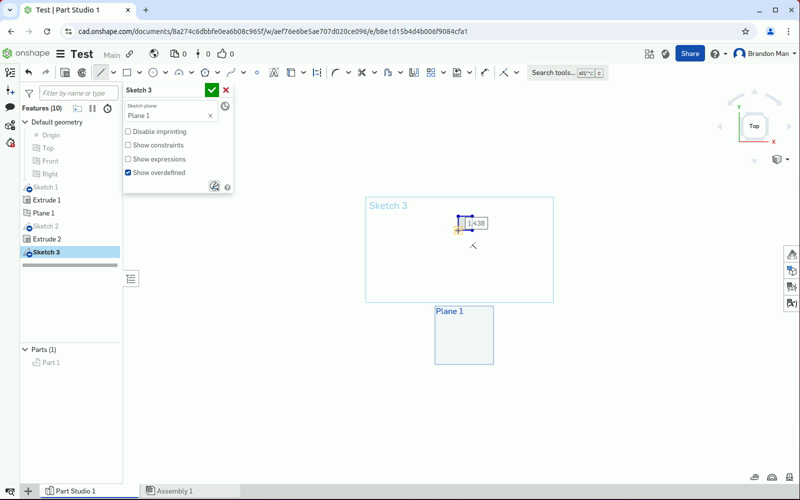
scroll(-6)
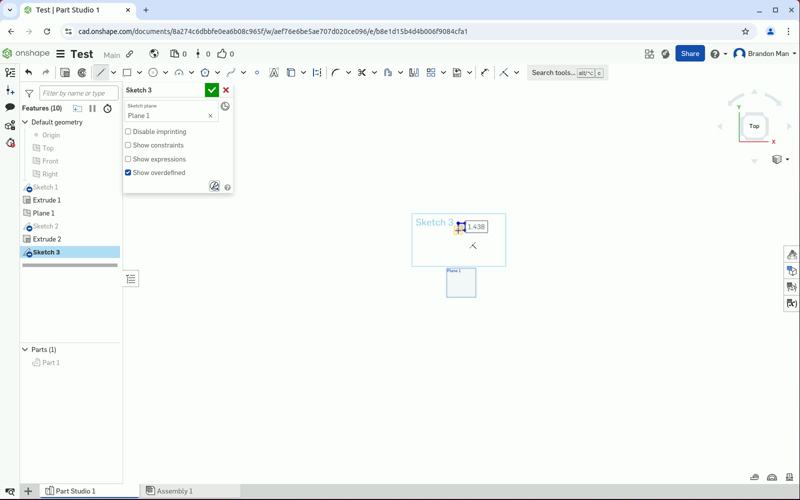
key(esc)
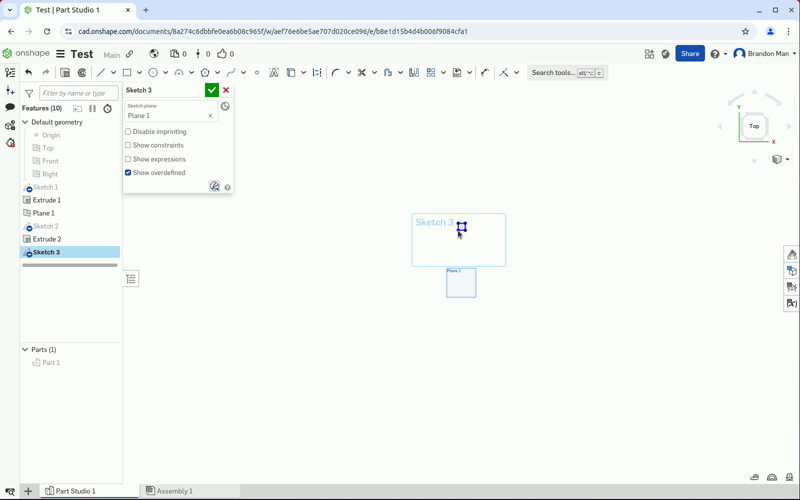
mouse_move(461, 227)
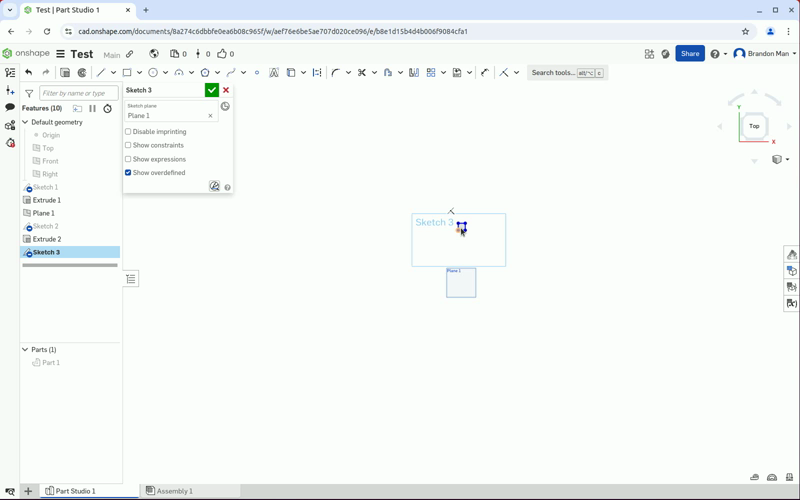
scroll(6)
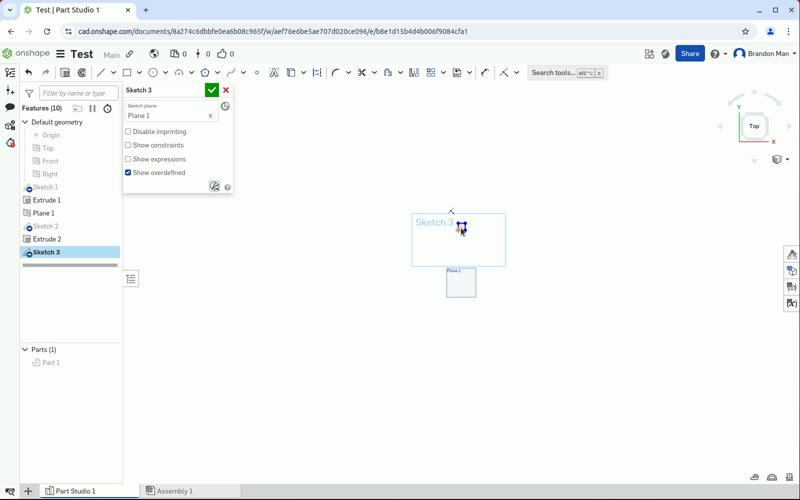
scroll(6)
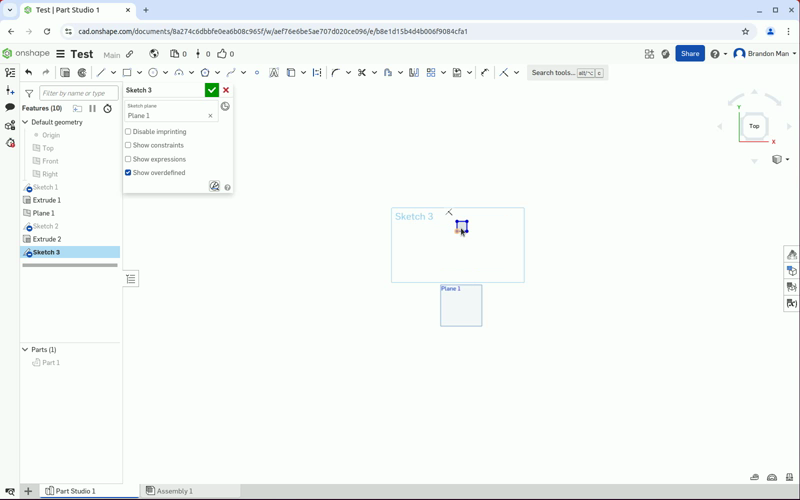
scroll(6)
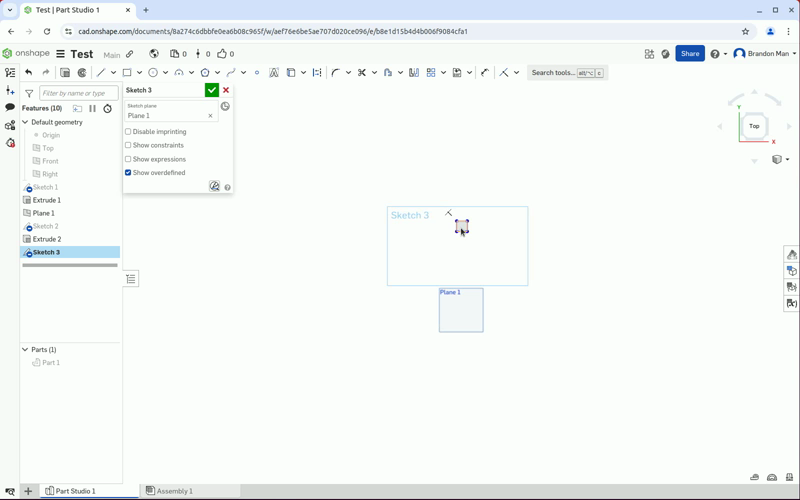
scroll(6)
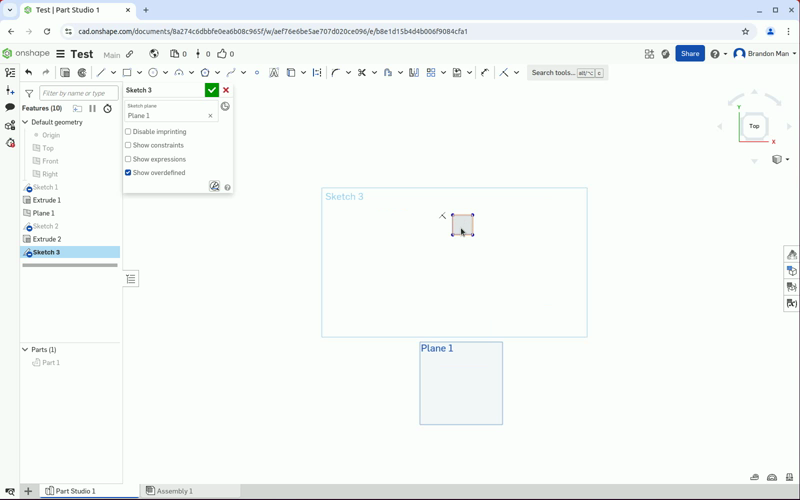
scroll(6)
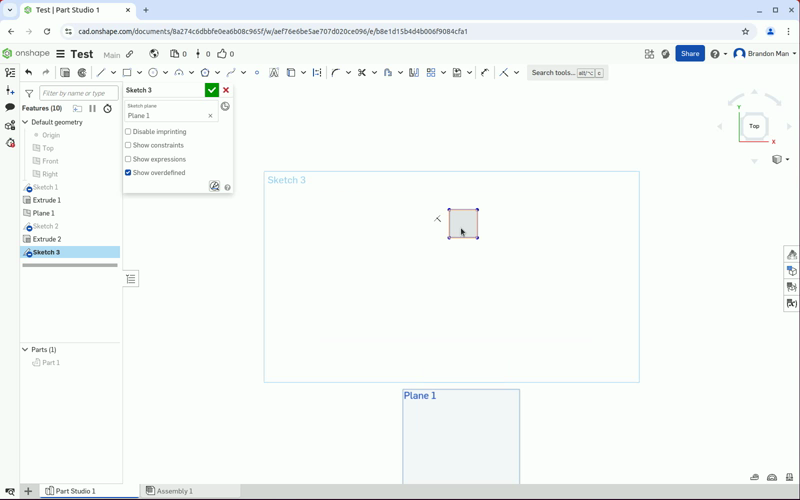
scroll(6)
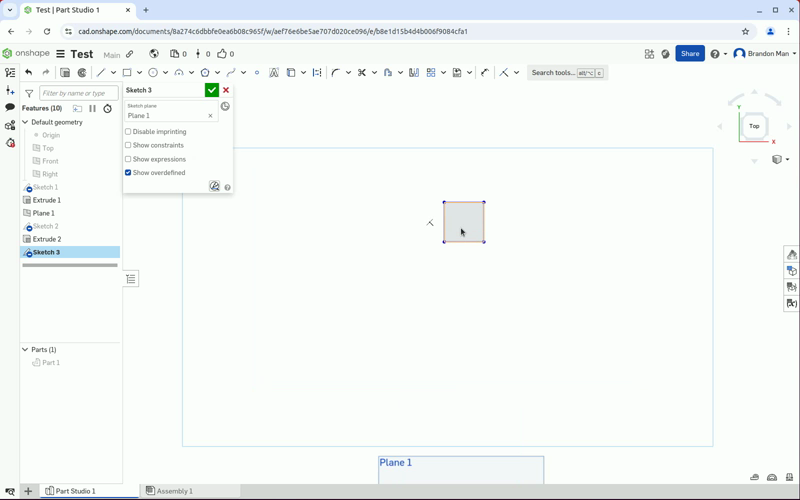
scroll(6)
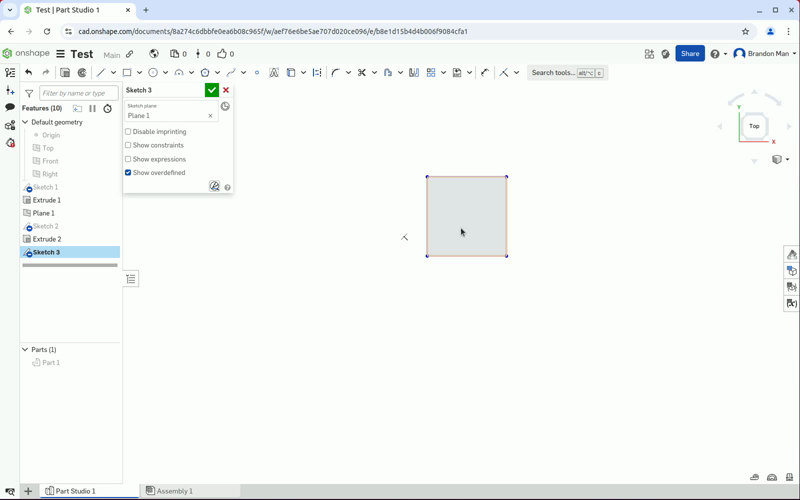
click(461, 227)
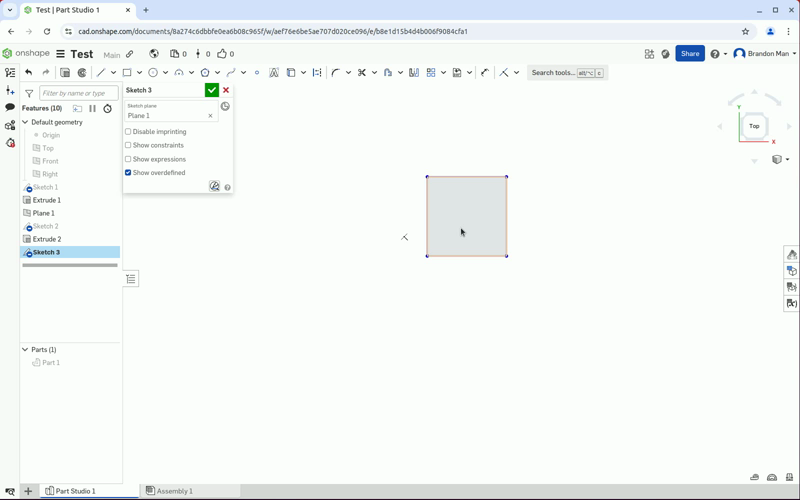
scroll(-6)
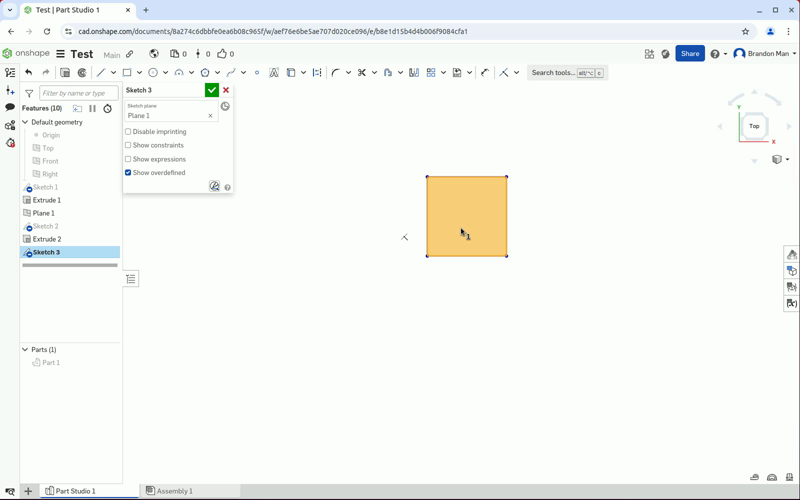
scroll(-6)
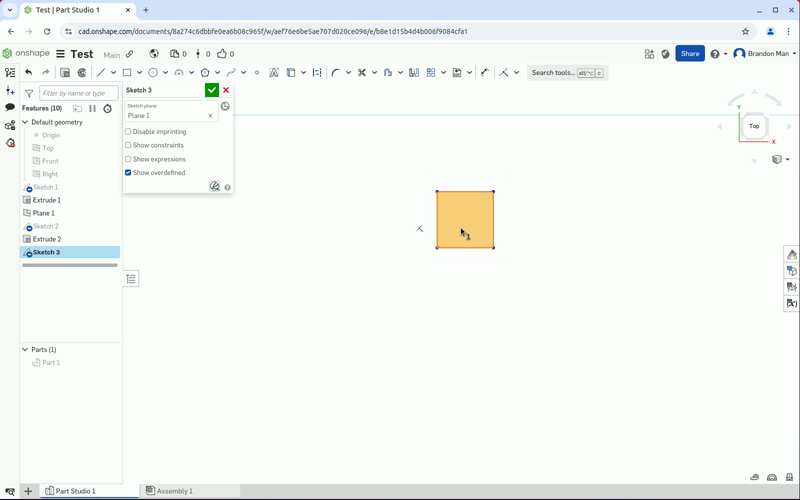
scroll(-6)
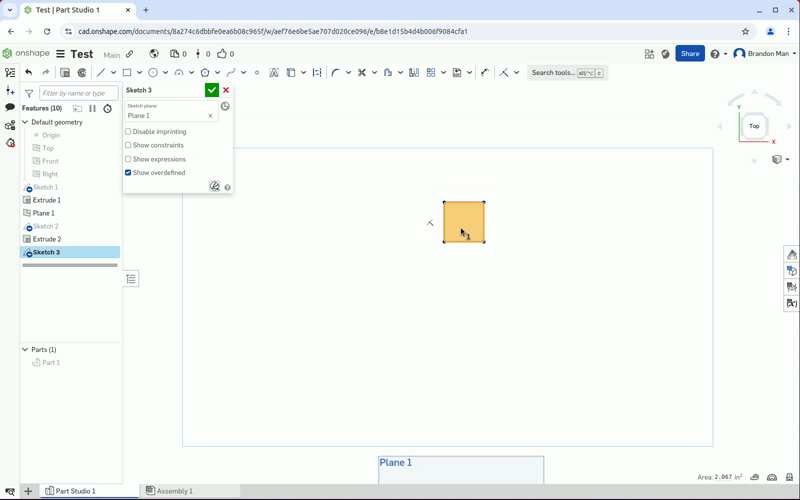
scroll(-6)
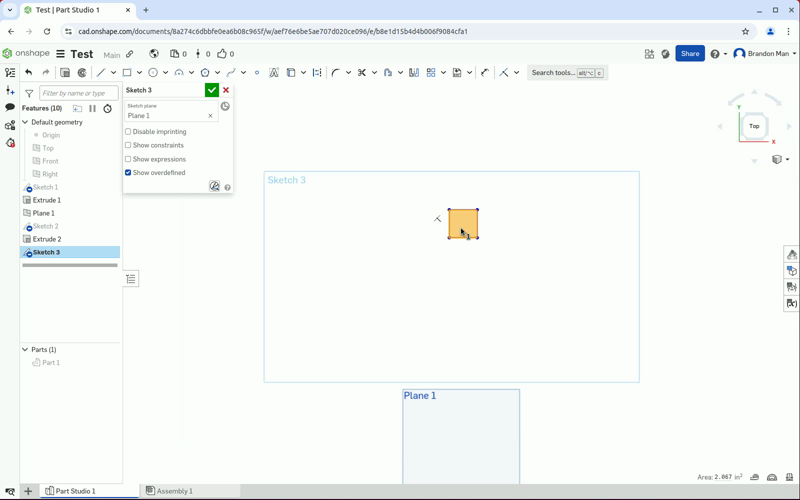
scroll(-6)
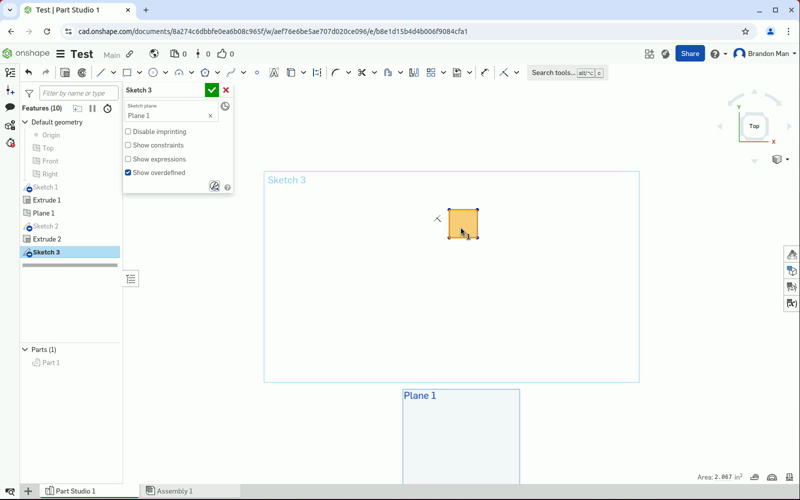
scroll(-6)
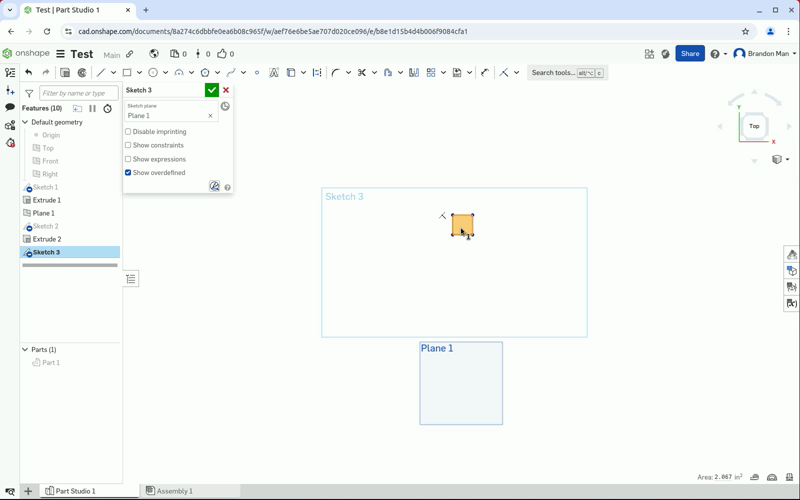
scroll(-6)
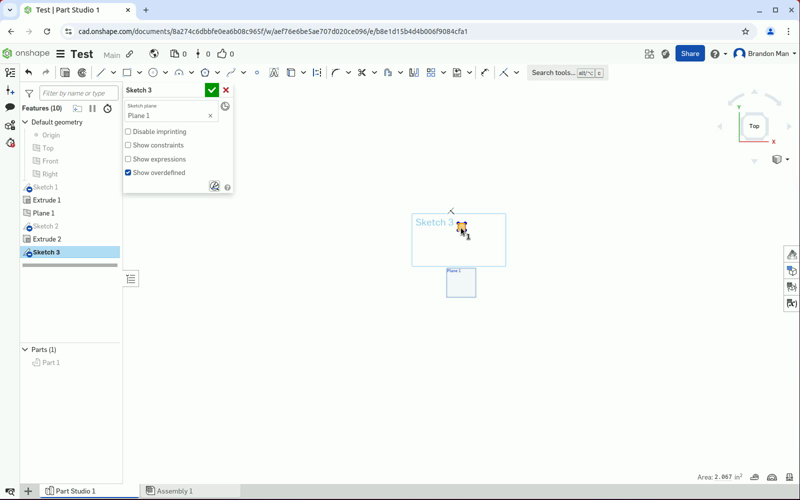
mouse_move(73, 352)
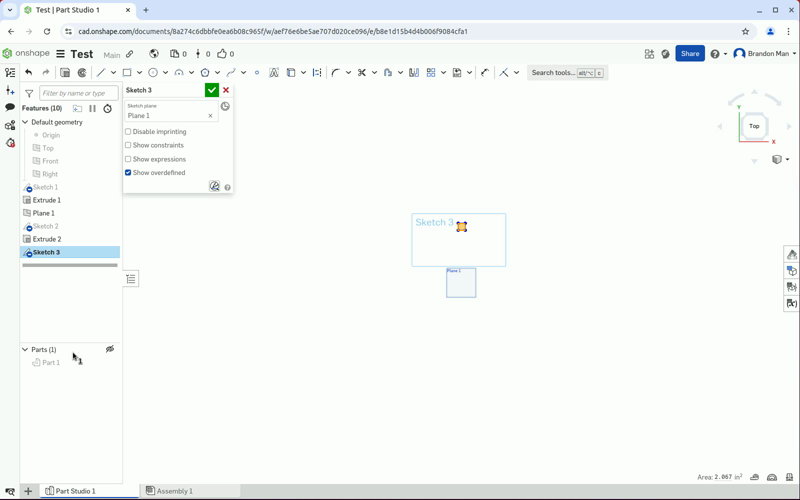
key(shift+y)
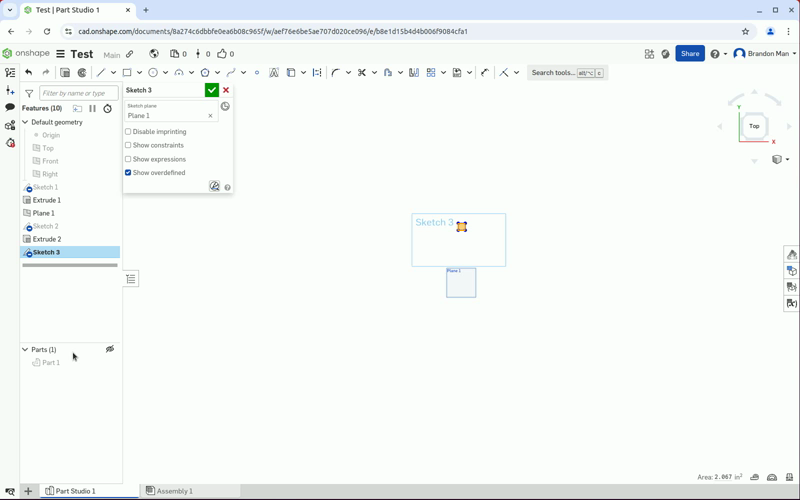
key(shift+e)
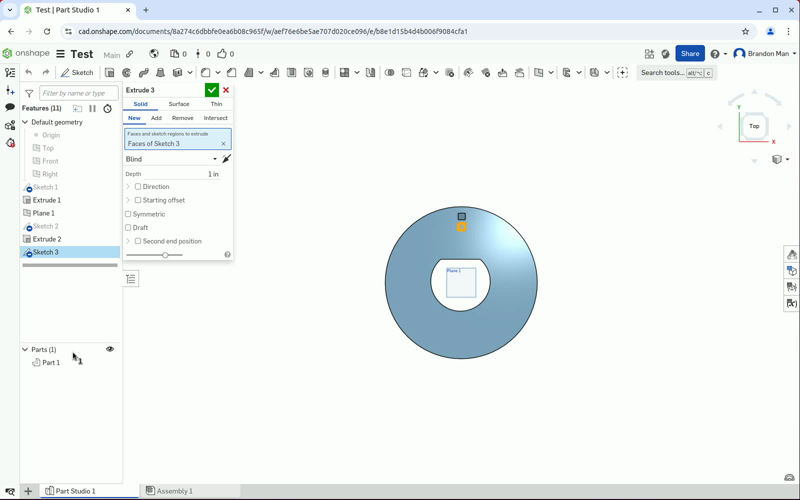
mouse_move(143, 106)
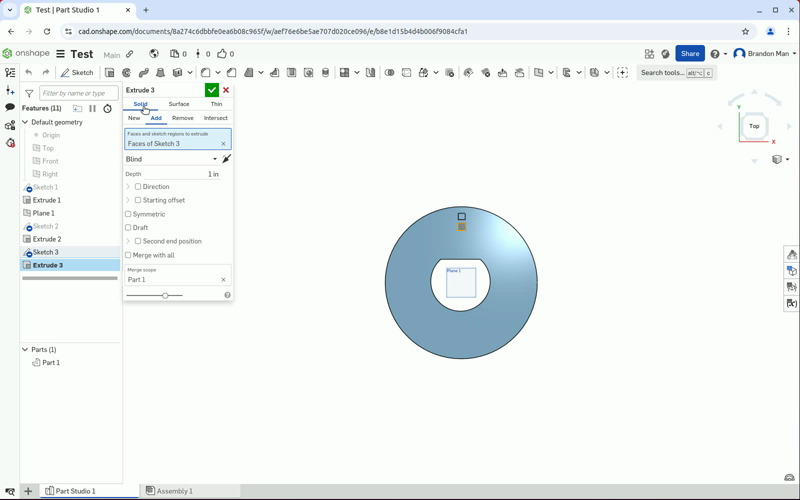
click(143, 106)
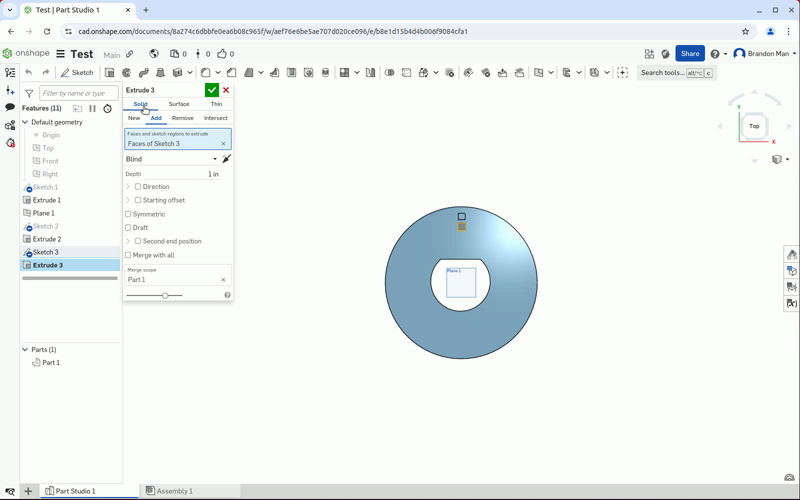
mouse_move(186, 120)
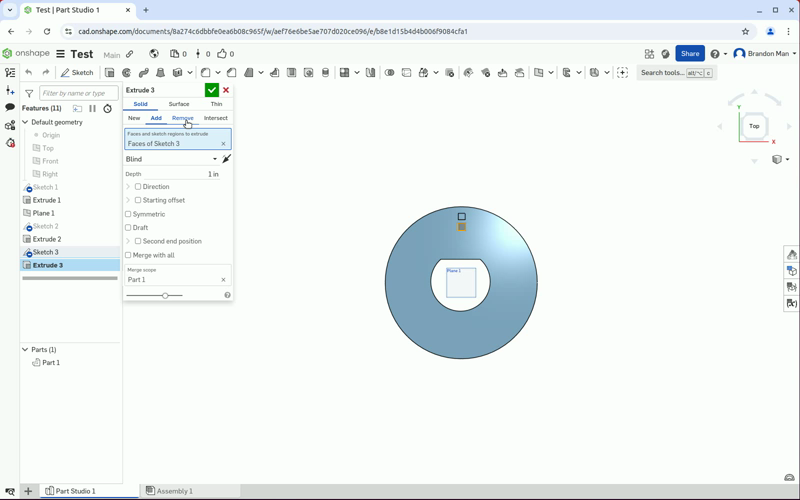
click(186, 120)
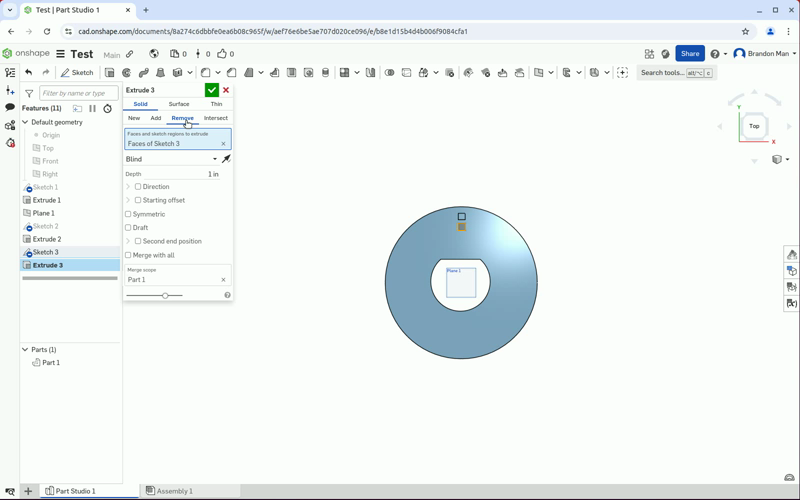
key(tab, 4)
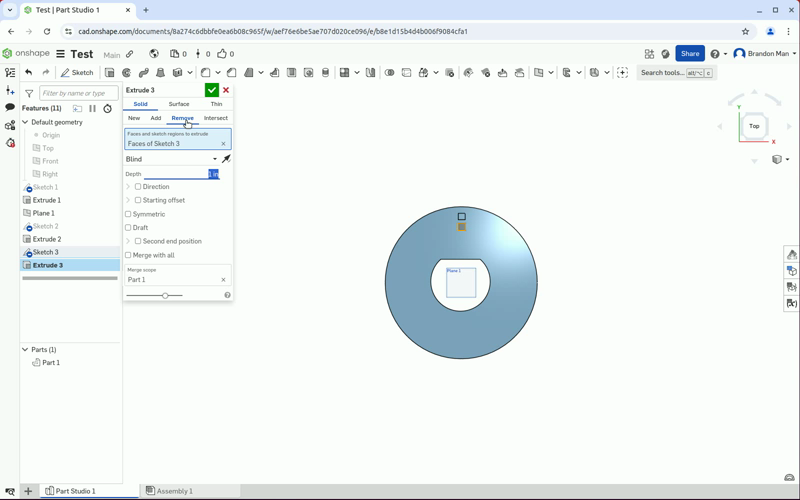
text(1.444)
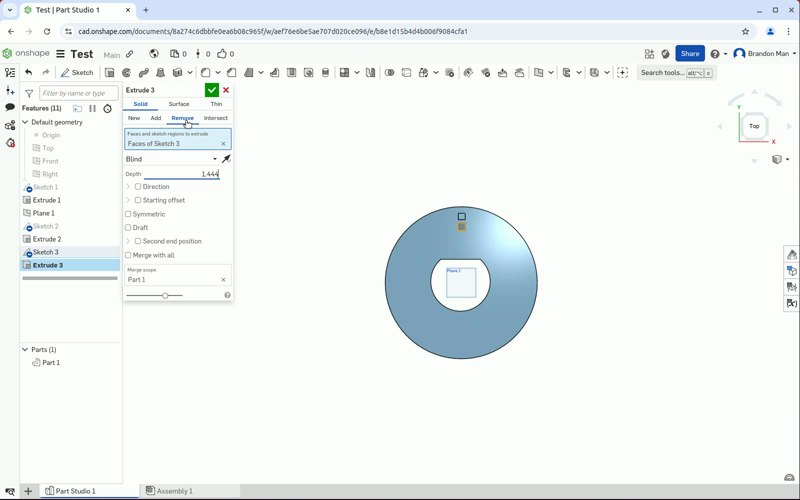
key(tab, 6)
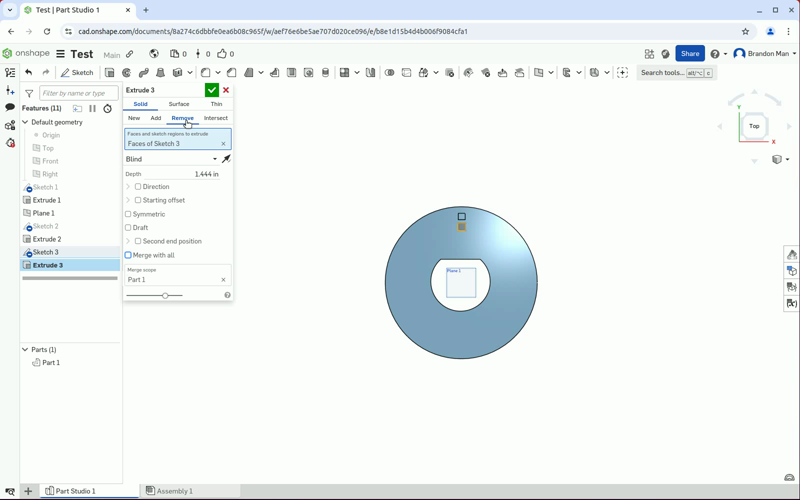
key(space)
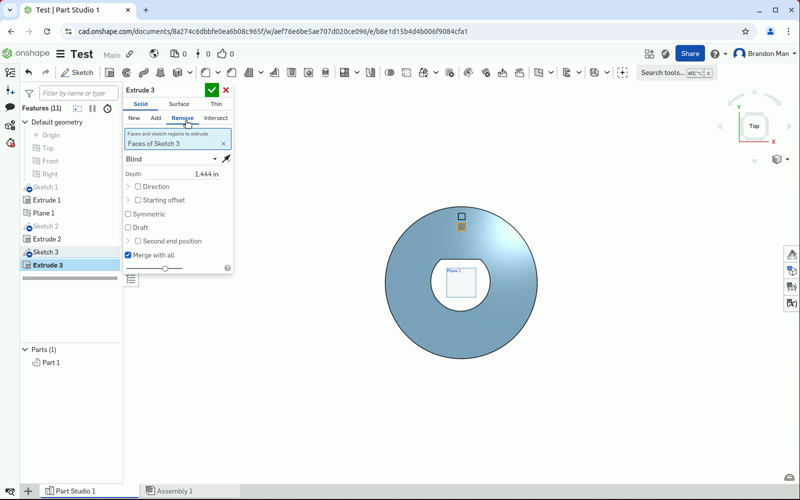
key(enter)
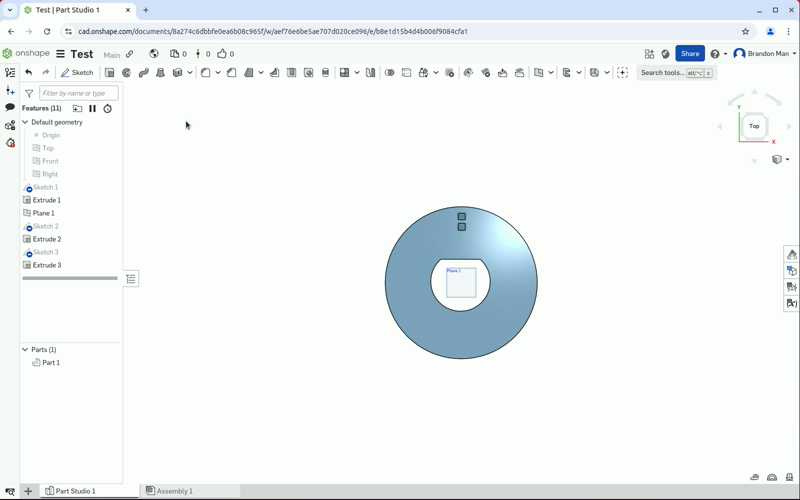
key(shift+h)
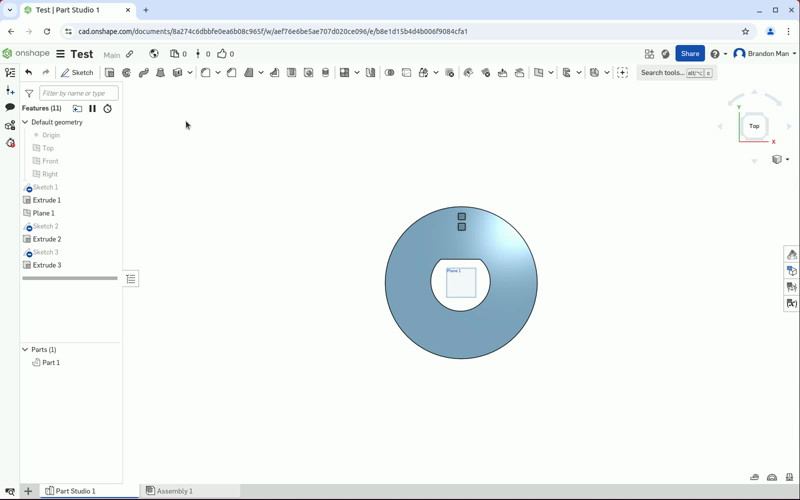
key(shift+h)
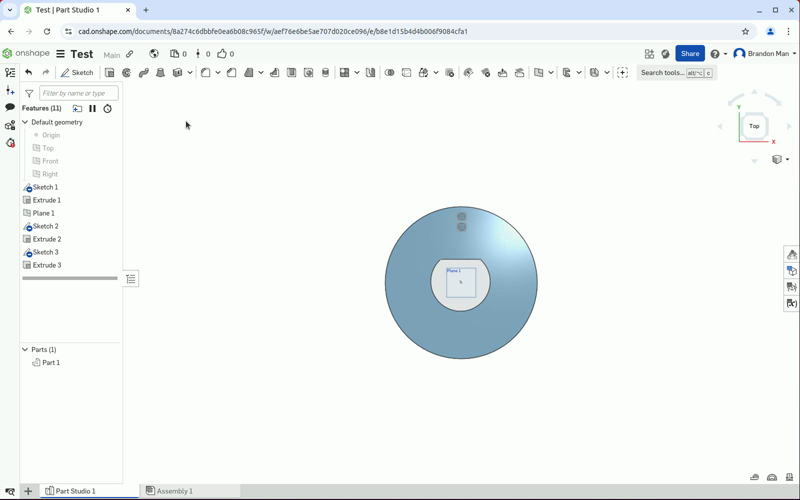
key(shift+7)
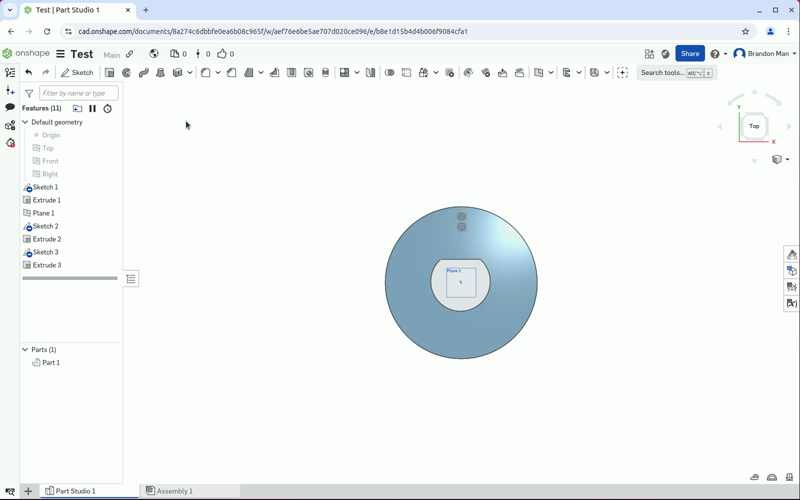
key(up, 3)
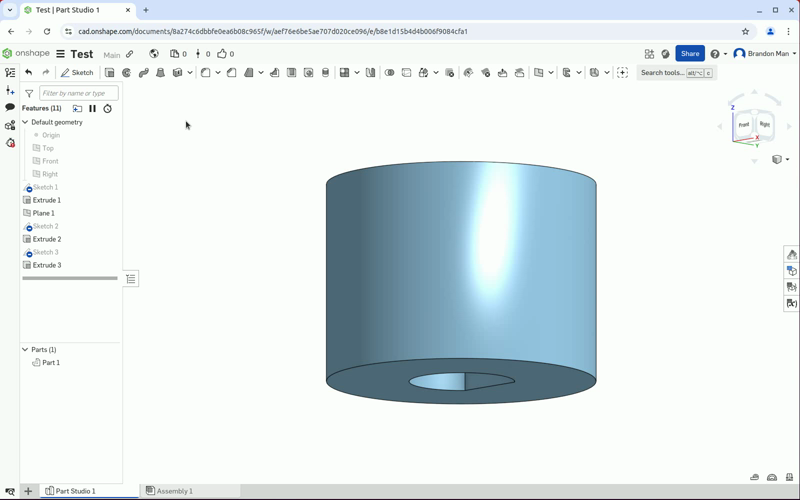
key(left, 3)
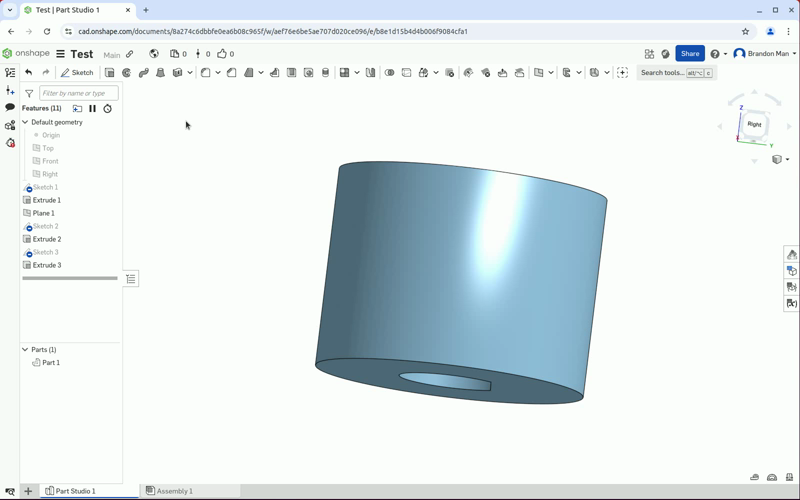
key(right, 3)
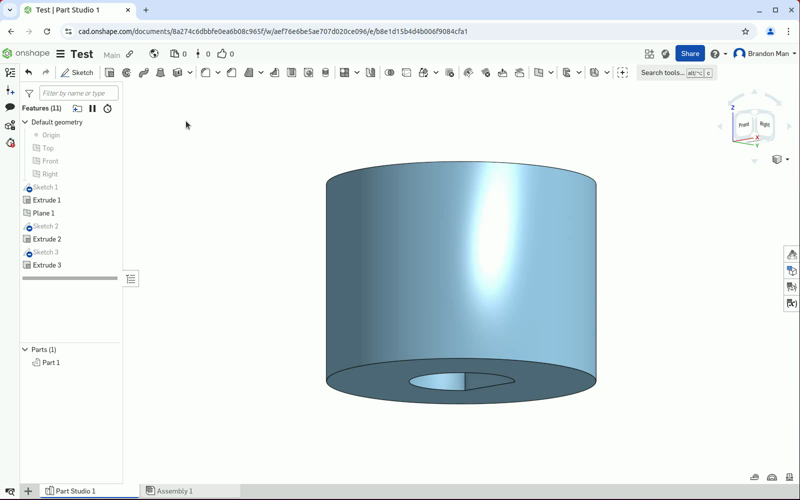
key(down, 3)
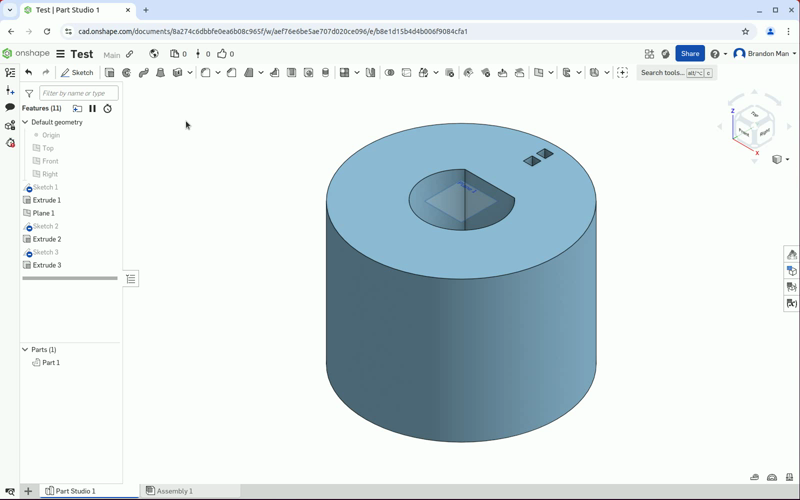
mouse_move(73, 189)
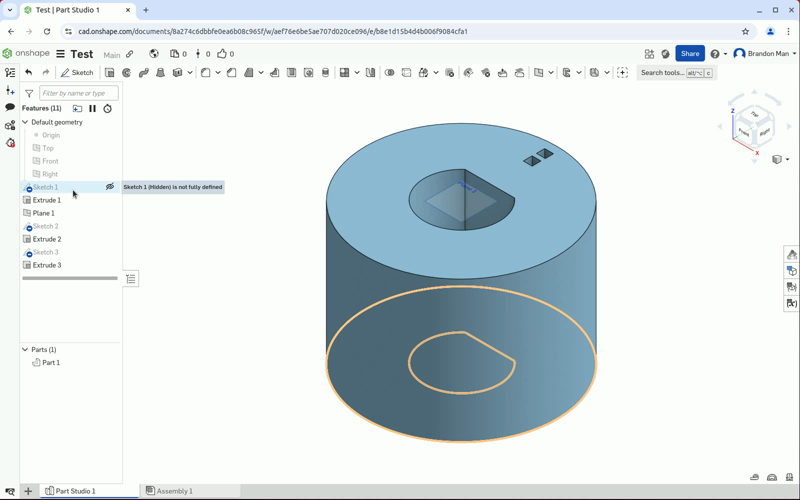
click(73, 189)